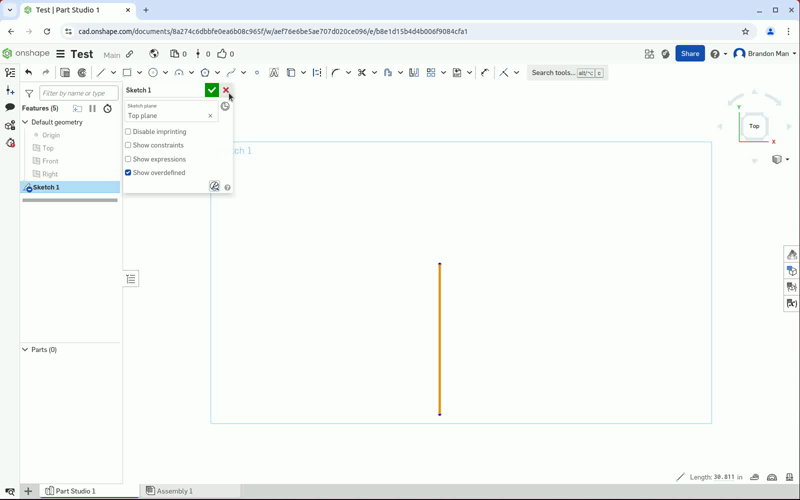
key(shift+h)
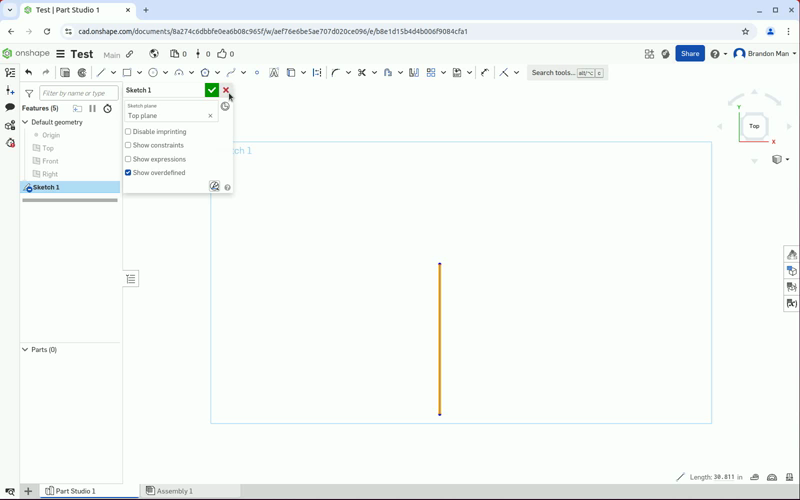
key(shift+s)
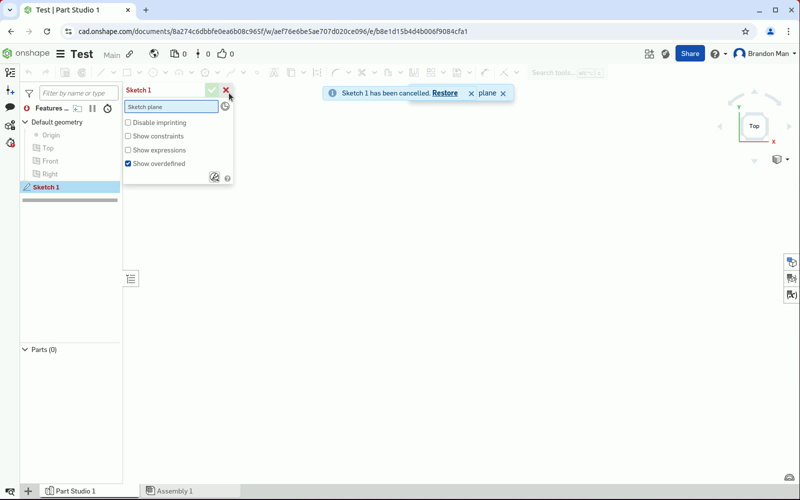
mouse_move(73, 150)
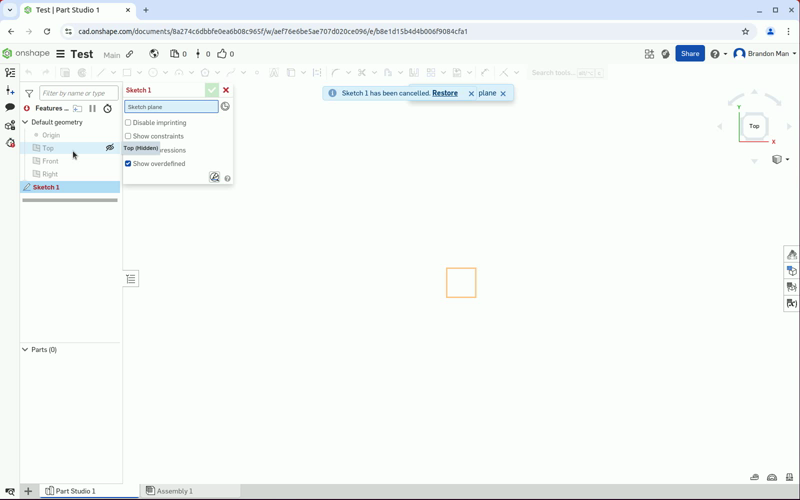
click(73, 150)
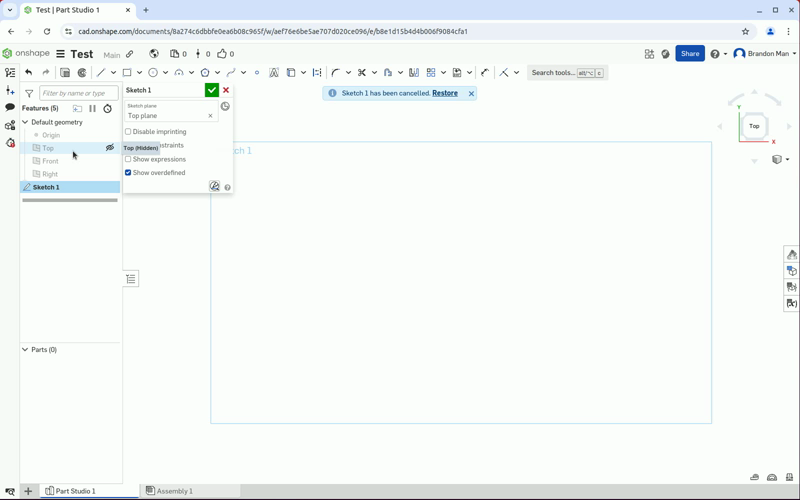
mouse_move(73, 352)
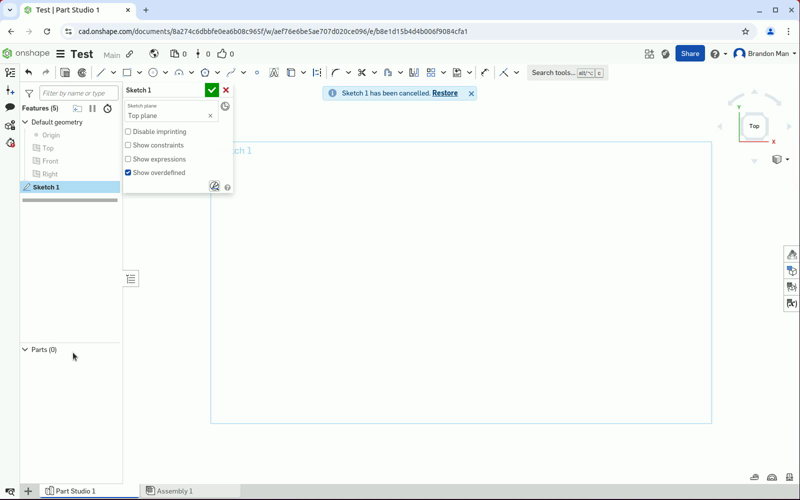
key(y)
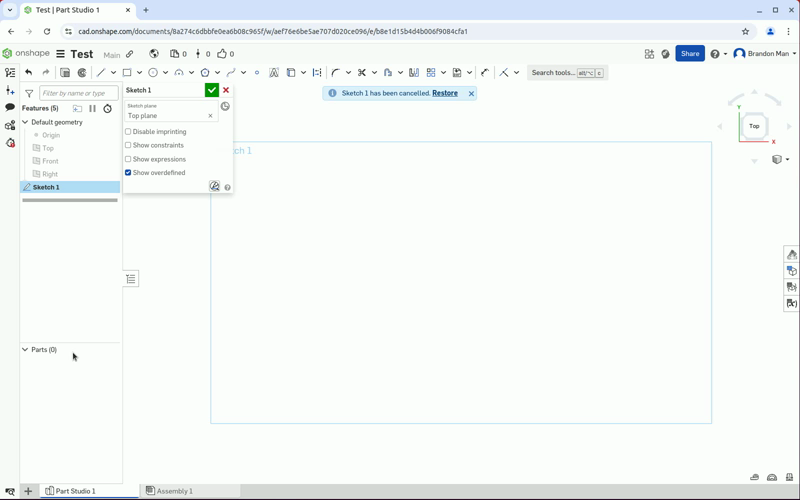
key(l)
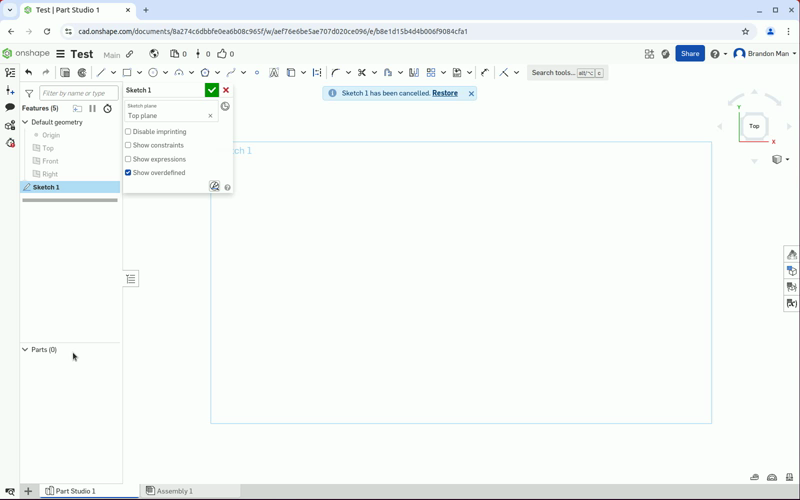
key_down(shift)
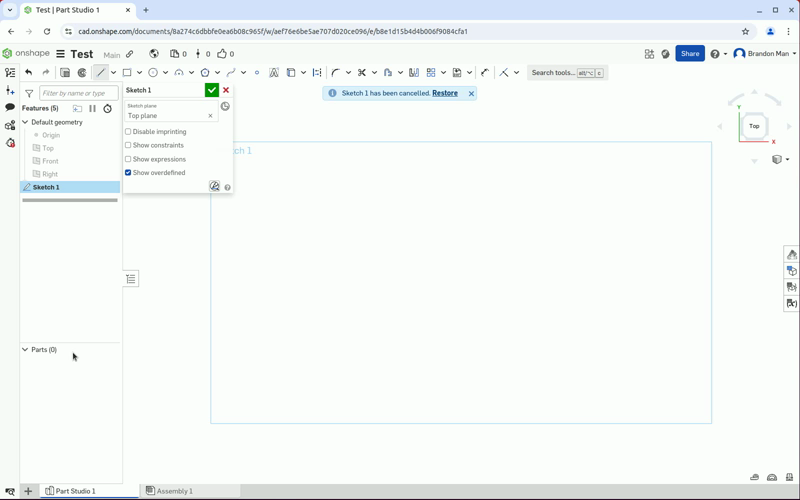
mouse_move(460, 282)
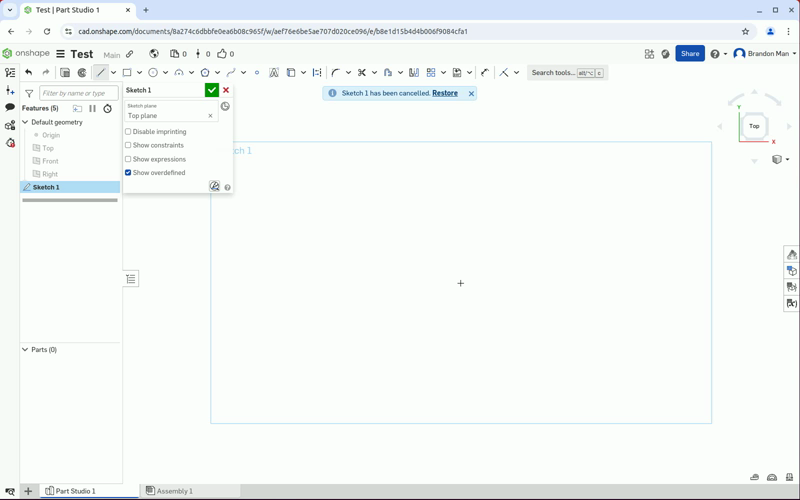
click(460, 282)
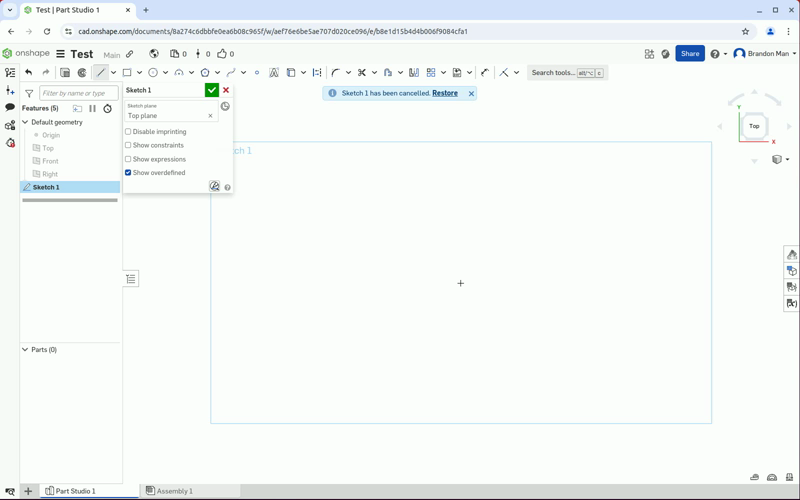
key_up(shift)
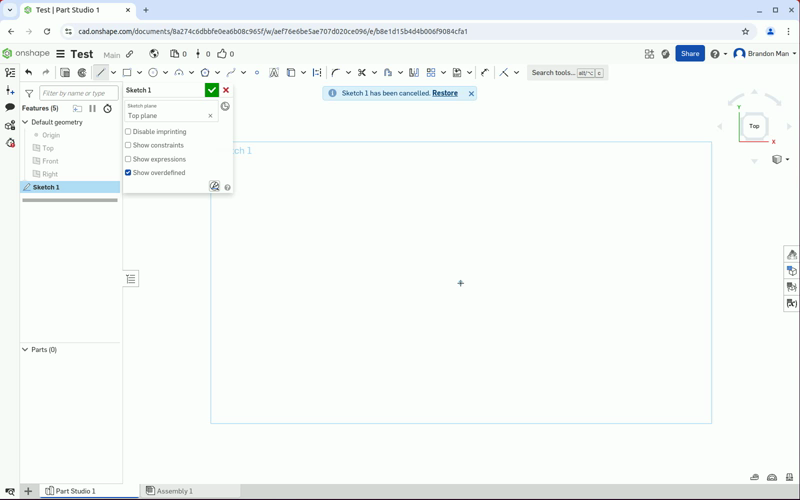
key_down(shift)
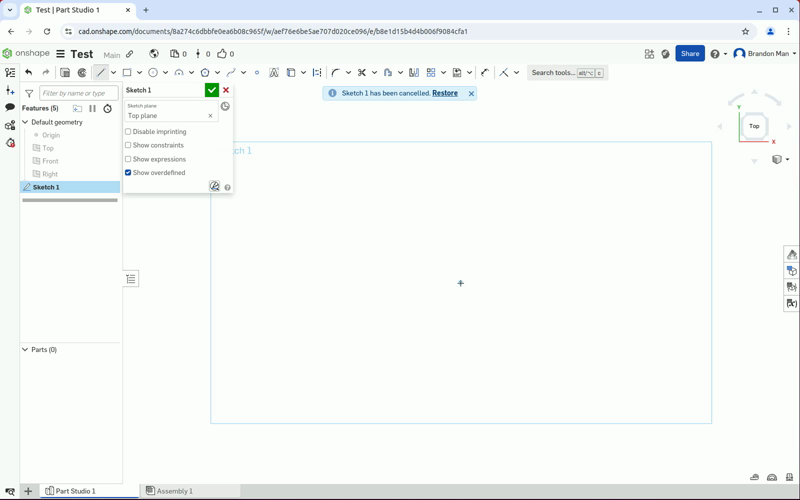
mouse_move(525, 282)
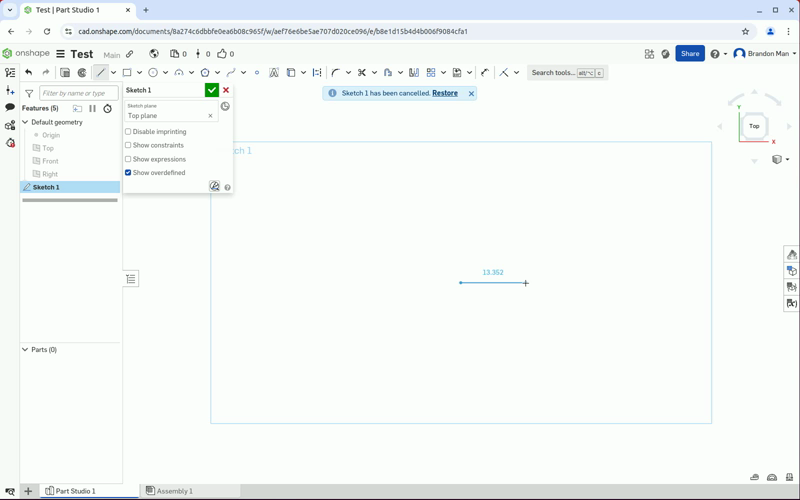
click(525, 282)
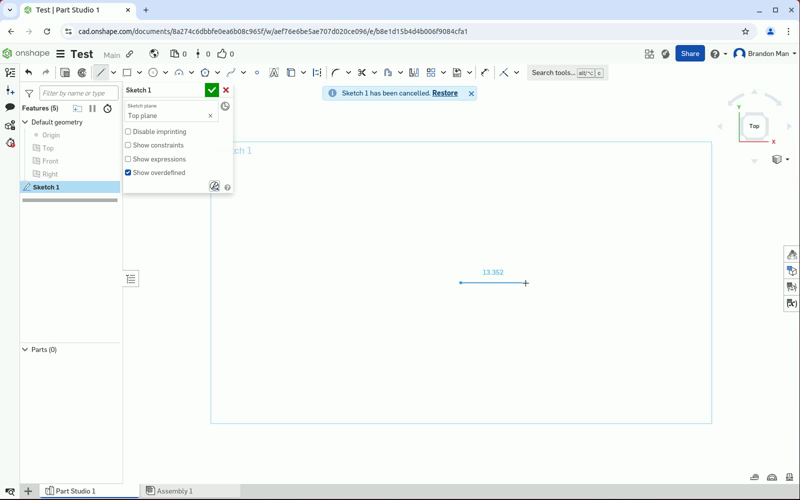
key_up(shift)
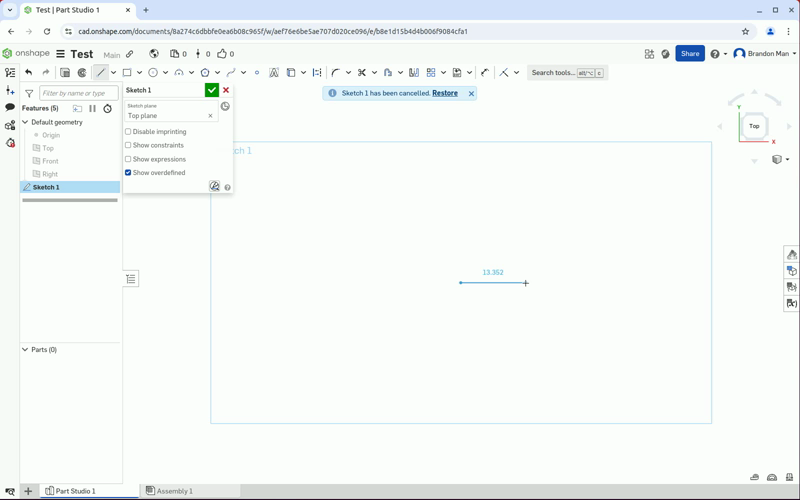
key_down(shift)
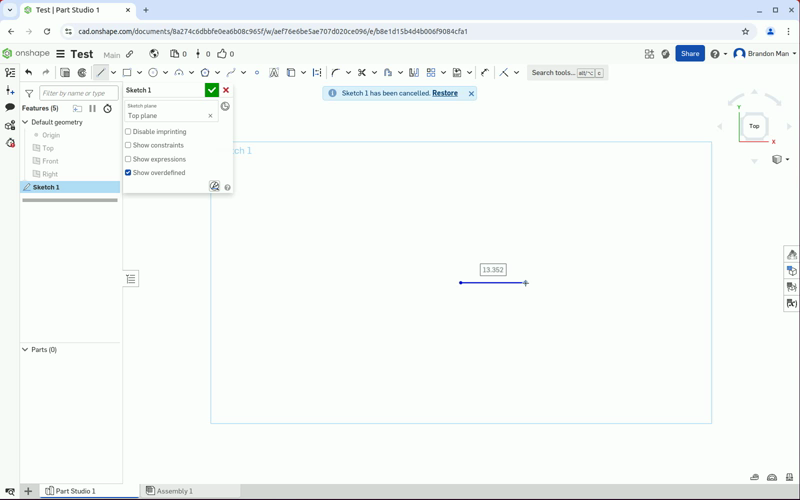
mouse_move(525, 170)
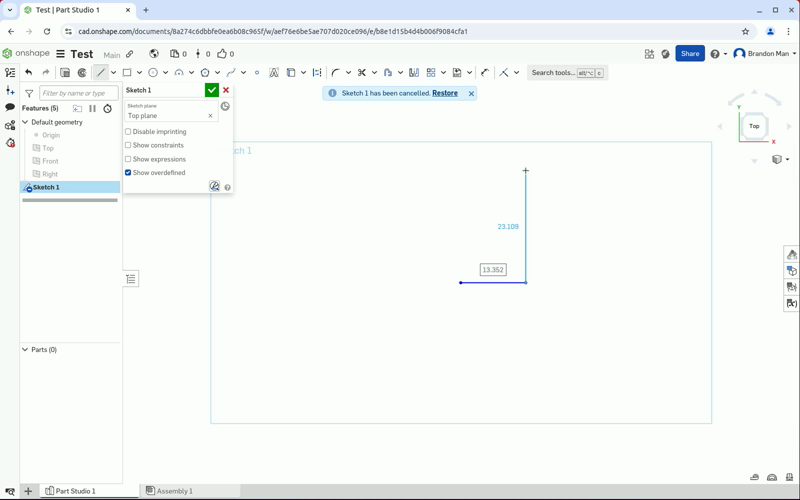
click(525, 170)
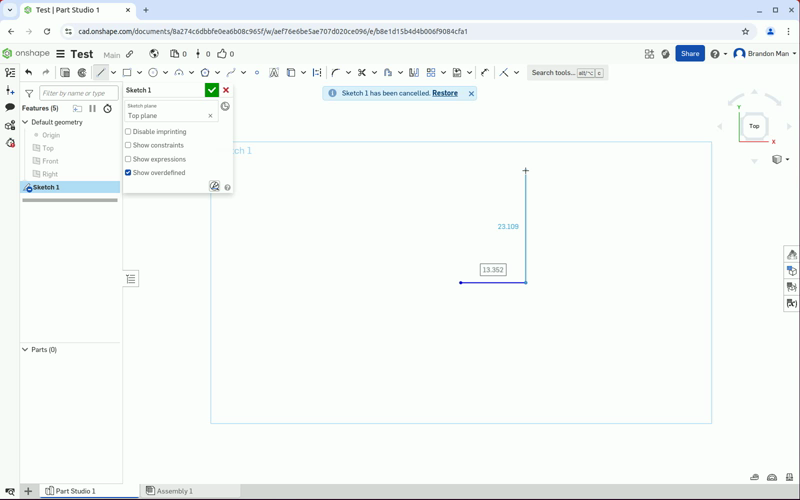
key_up(shift)
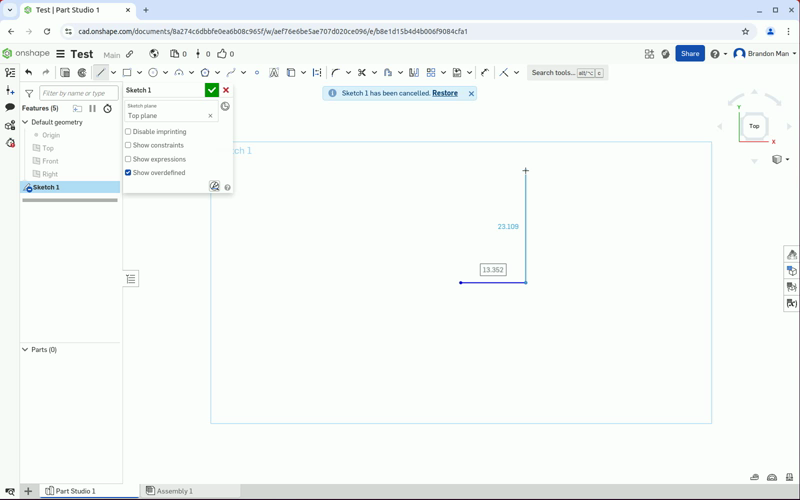
key_down(shift)
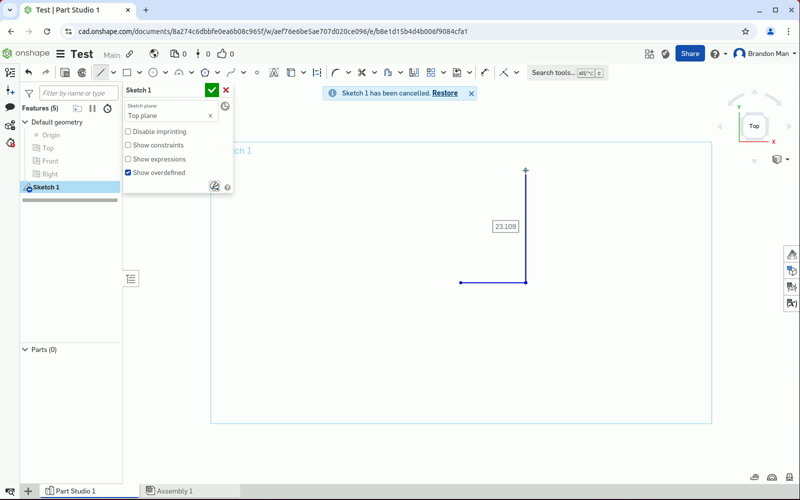
mouse_move(555, 170)
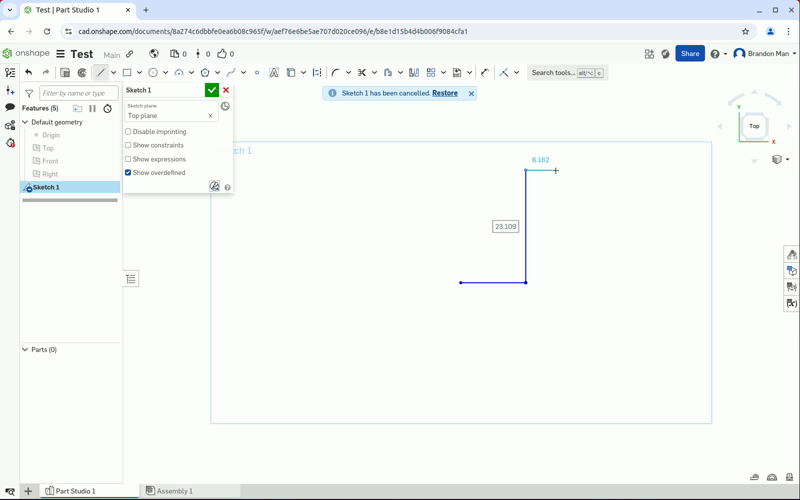
mouse_move(485, 170)
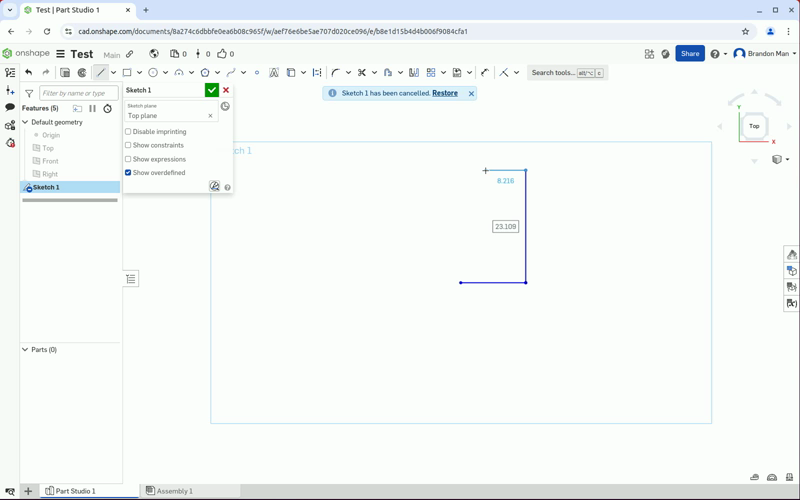
click(485, 170)
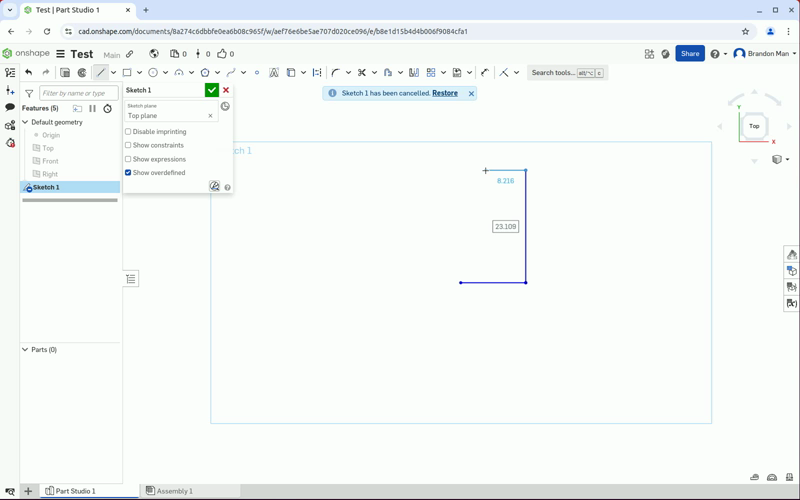
key_up(shift)
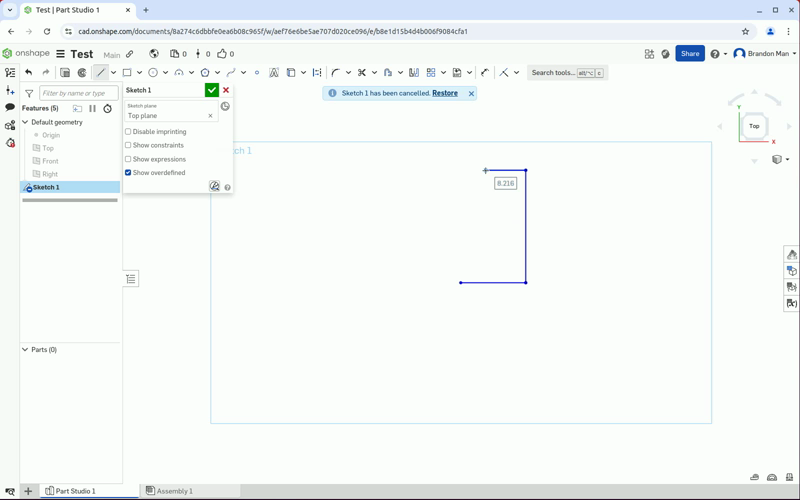
key_down(shift)
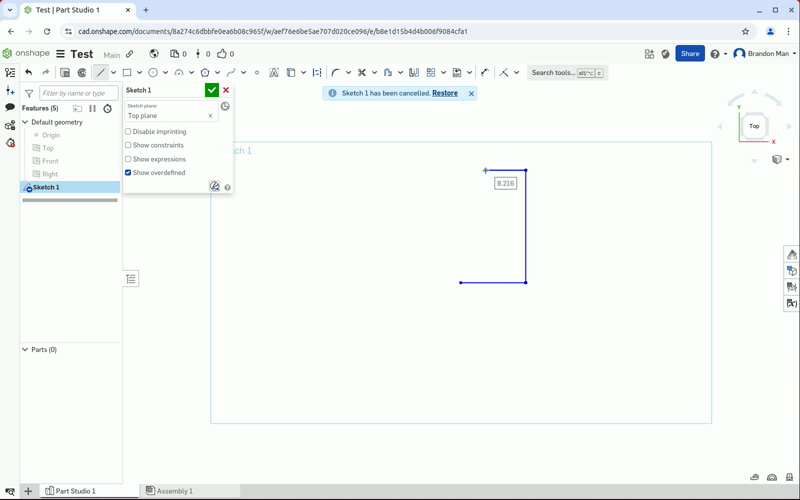
mouse_move(515, 170)
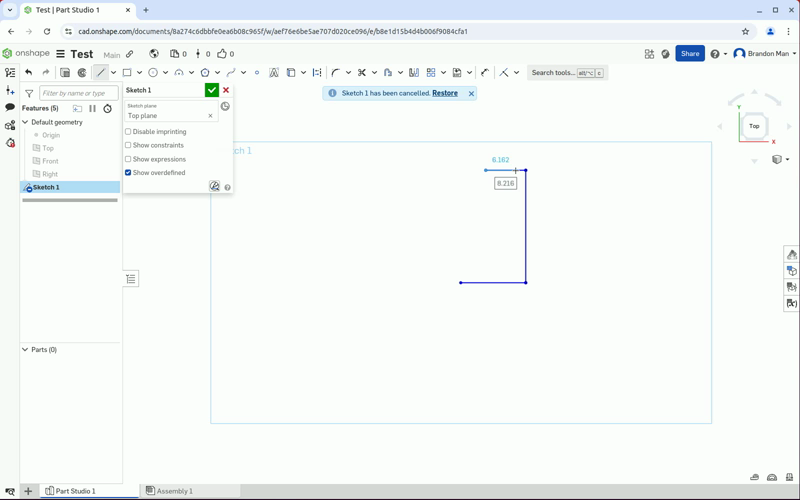
mouse_move(485, 225)
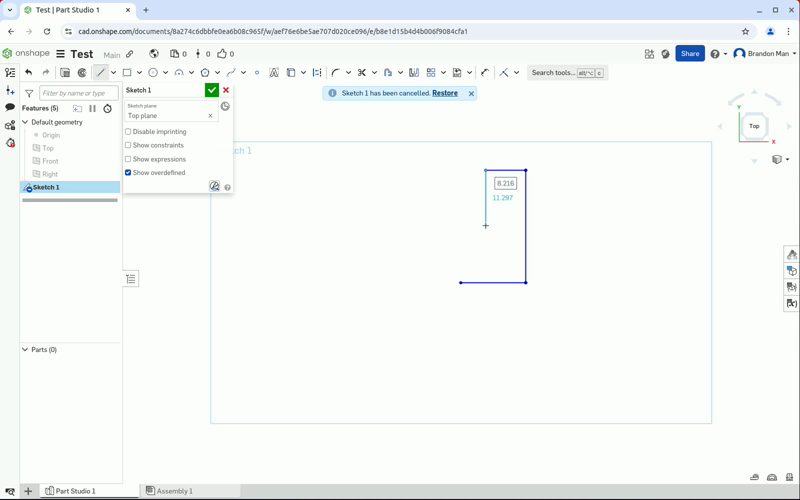
click(485, 225)
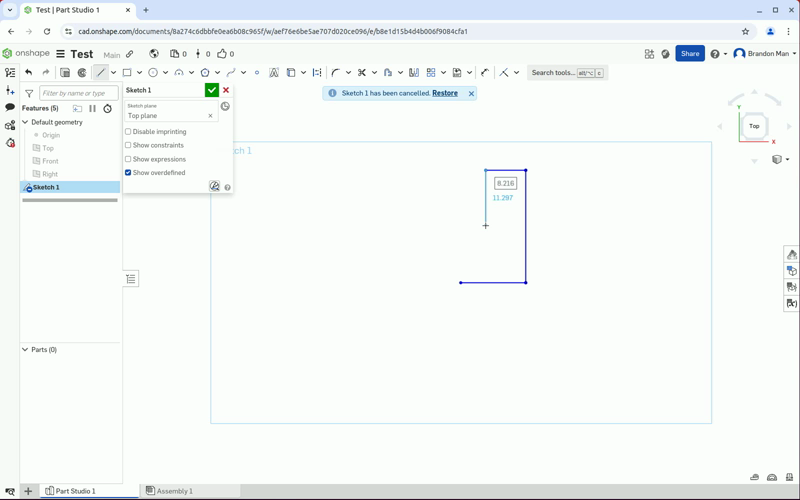
key_up(shift)
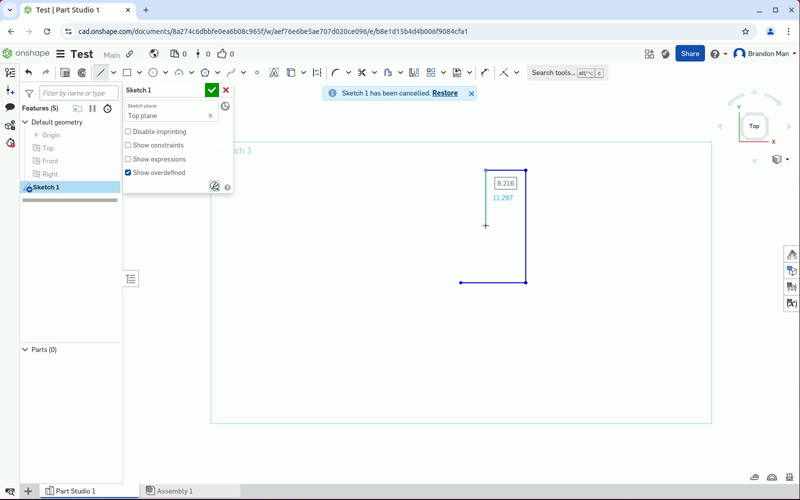
key_down(shift)
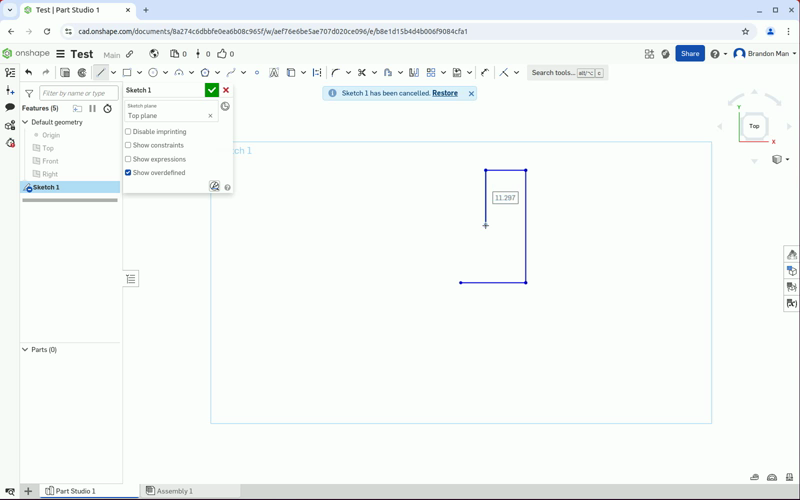
mouse_move(515, 225)
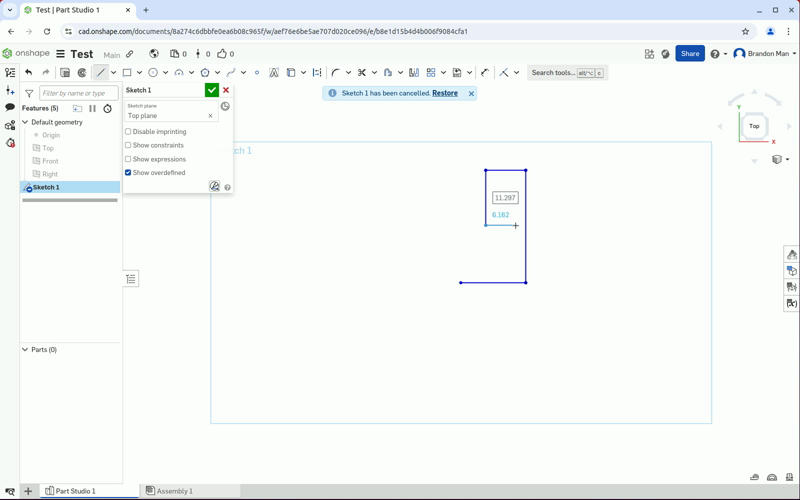
mouse_move(460, 225)
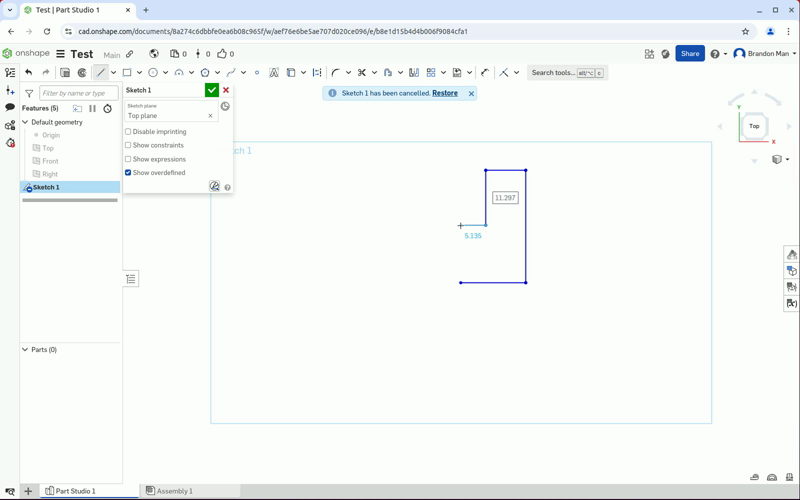
click(460, 225)
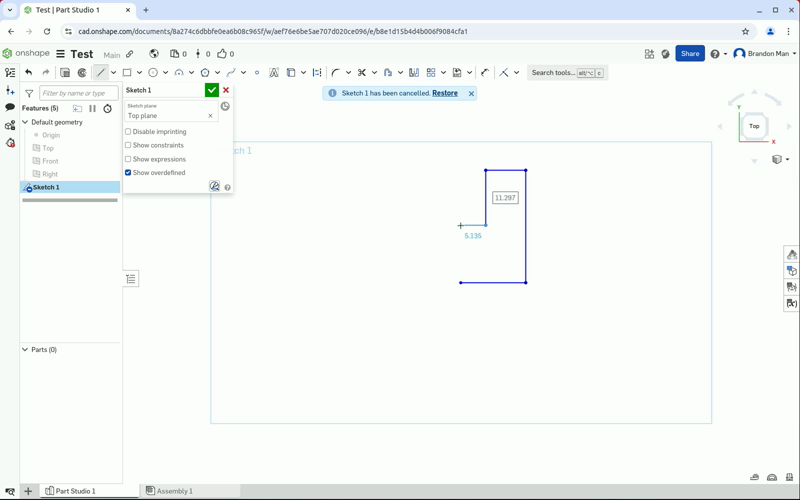
key_up(shift)
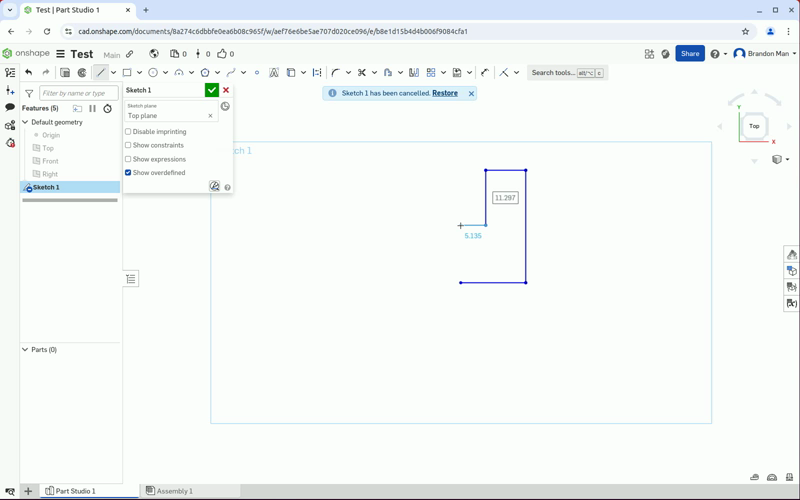
mouse_move(490, 225)
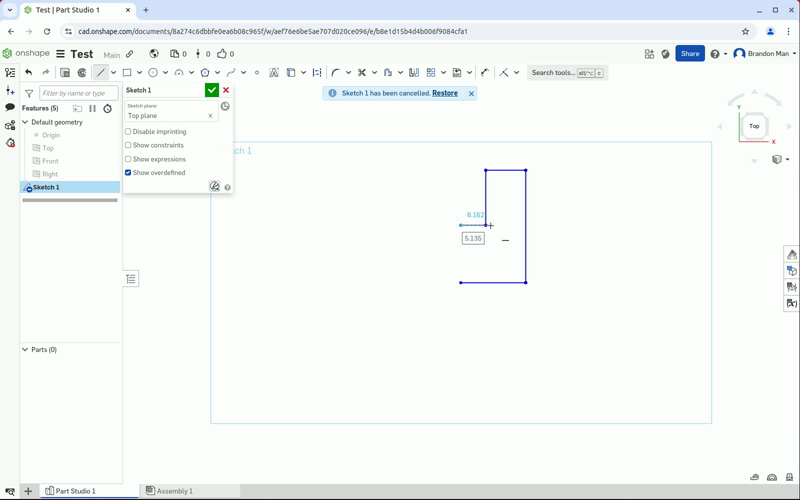
key_down(shift)
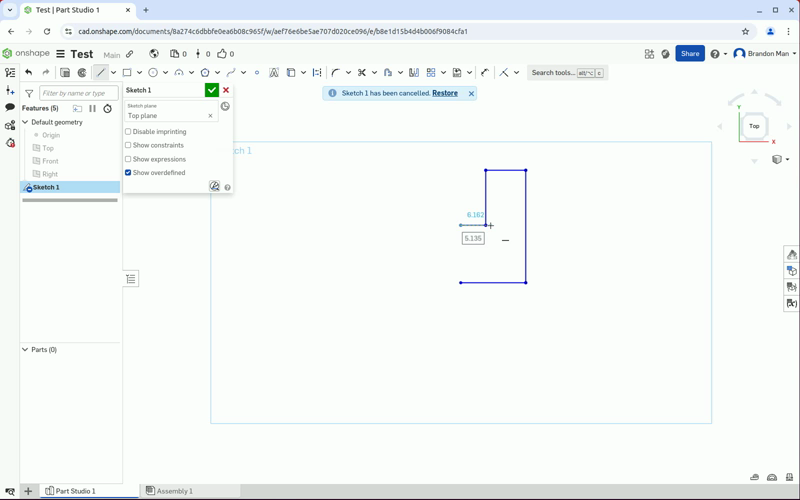
mouse_move(460, 282)
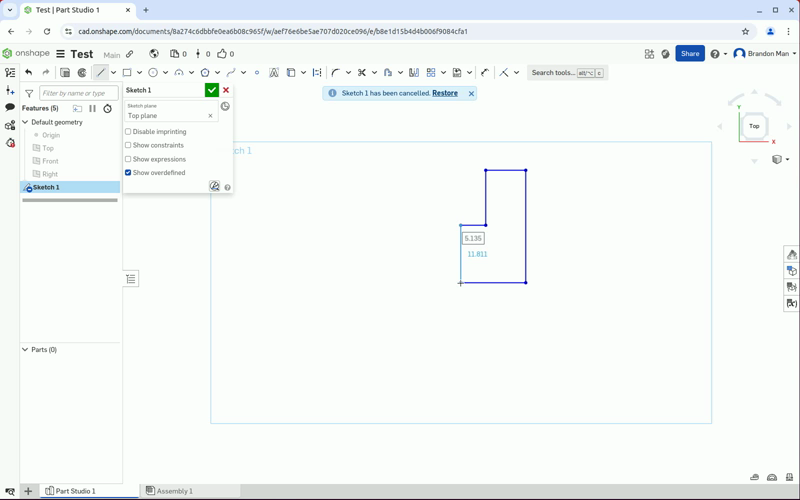
key_up(shift)
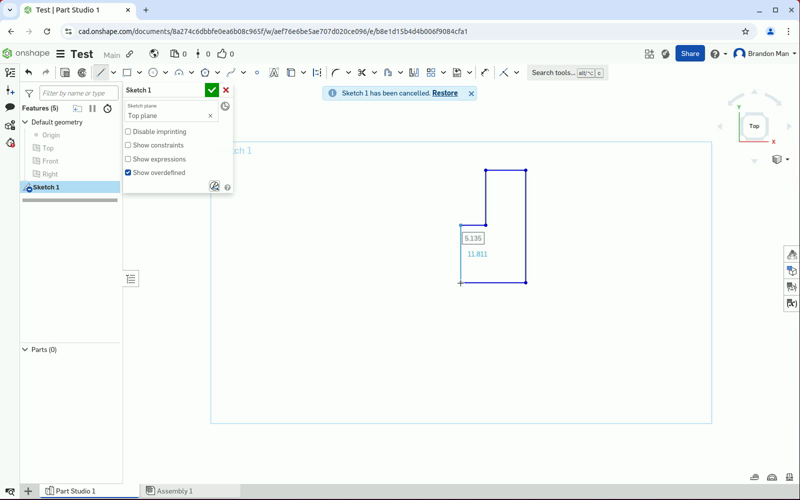
click(460, 282)
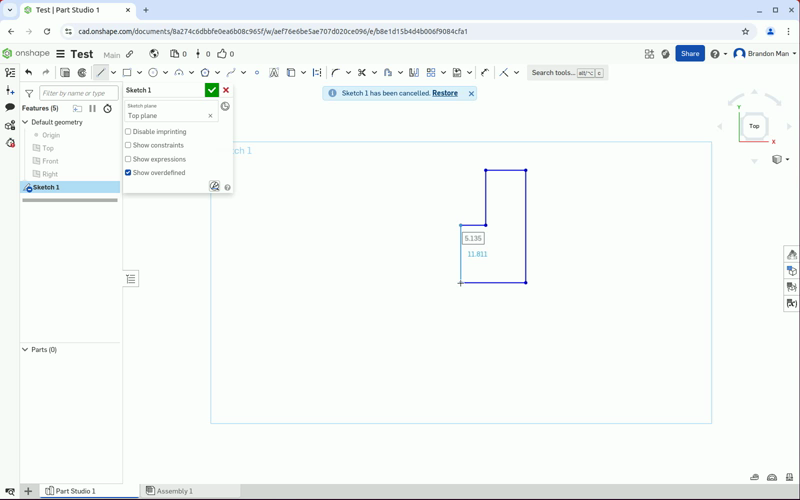
key(esc)
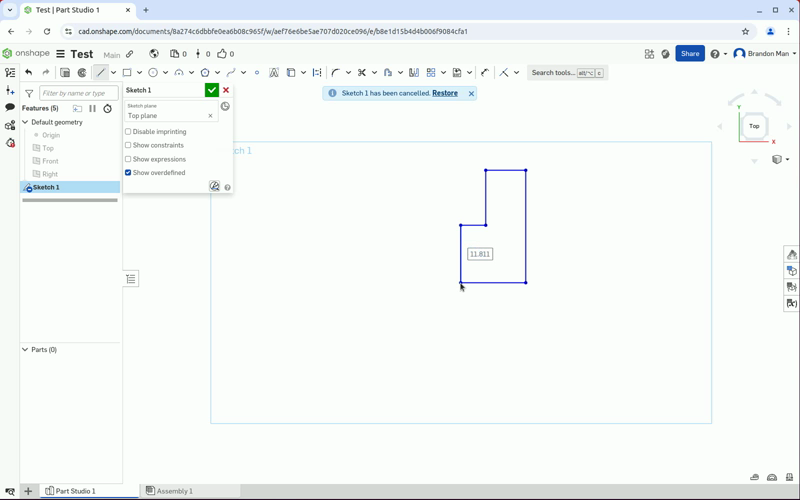
mouse_move(464, 244)
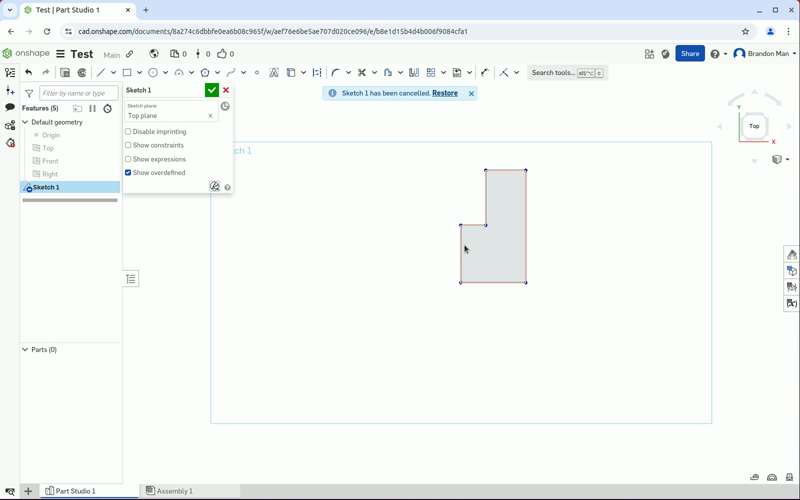
click(464, 244)
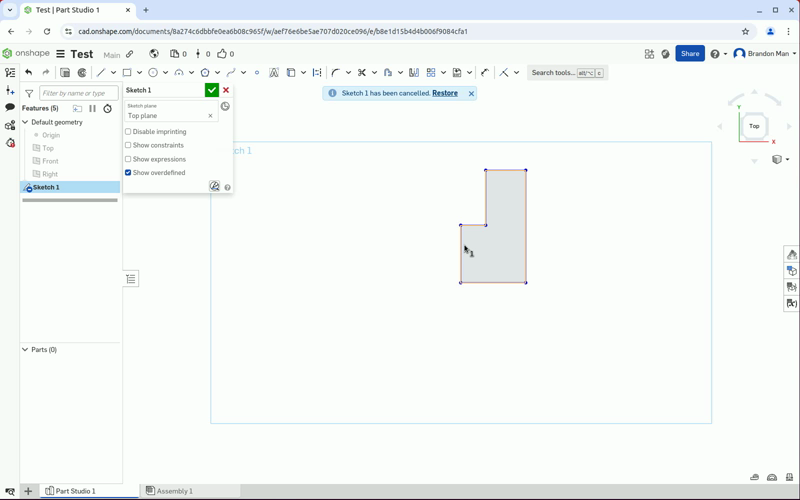
mouse_move(73, 352)
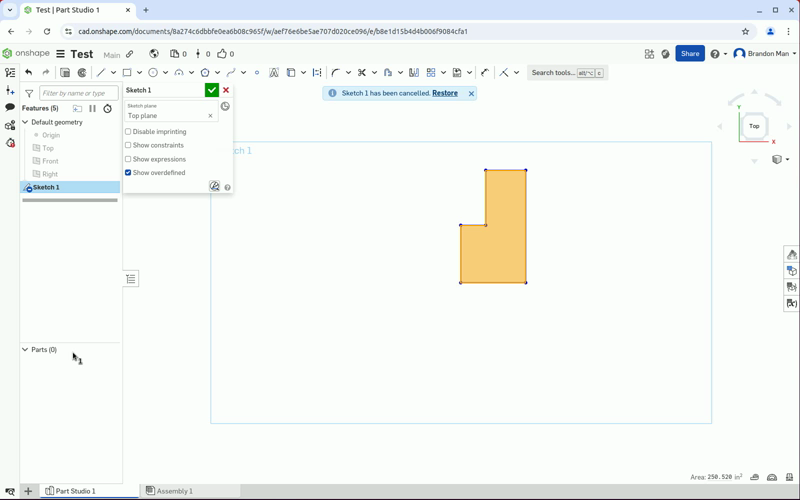
key(shift+y)
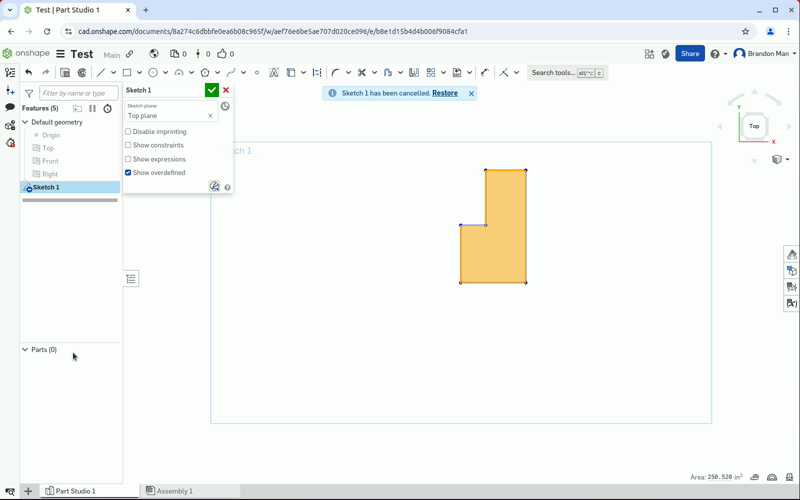
key(shift+e)
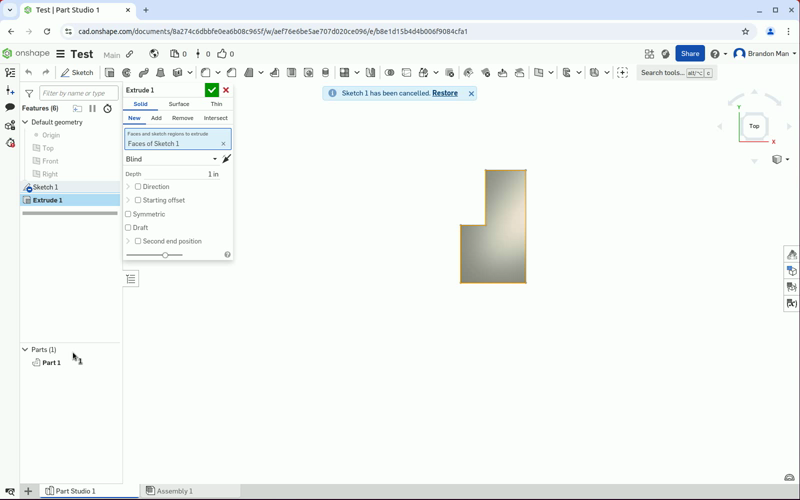
mouse_move(143, 106)
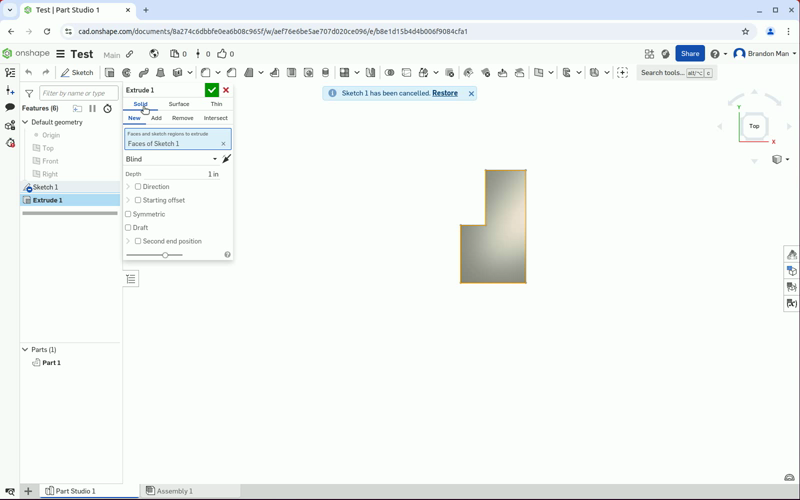
click(143, 106)
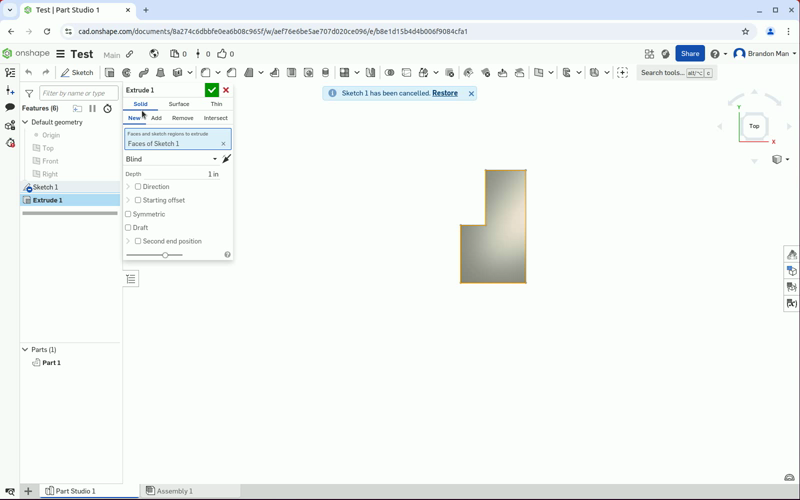
mouse_move(137, 120)
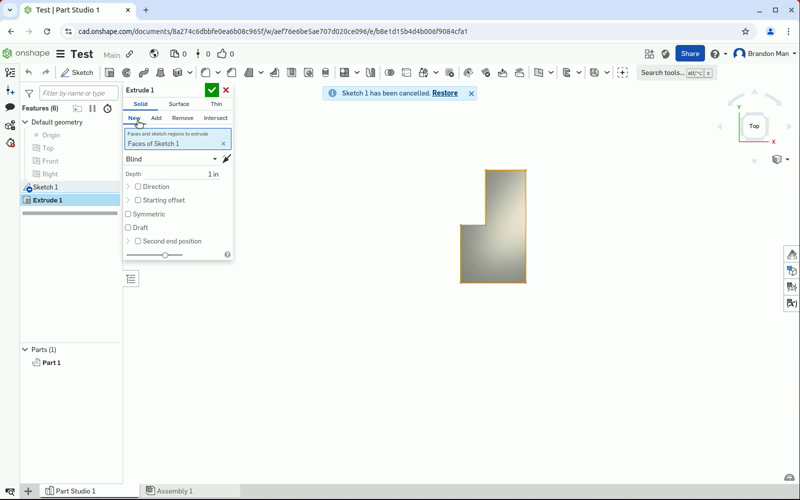
click(137, 120)
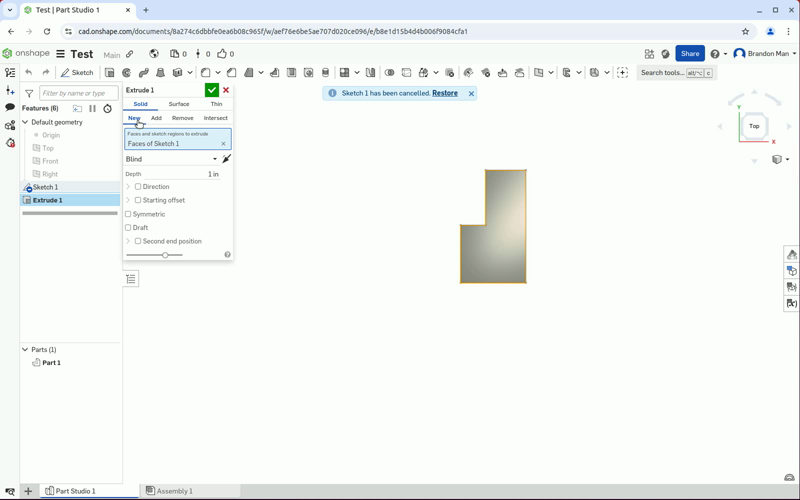
key(tab, 4)
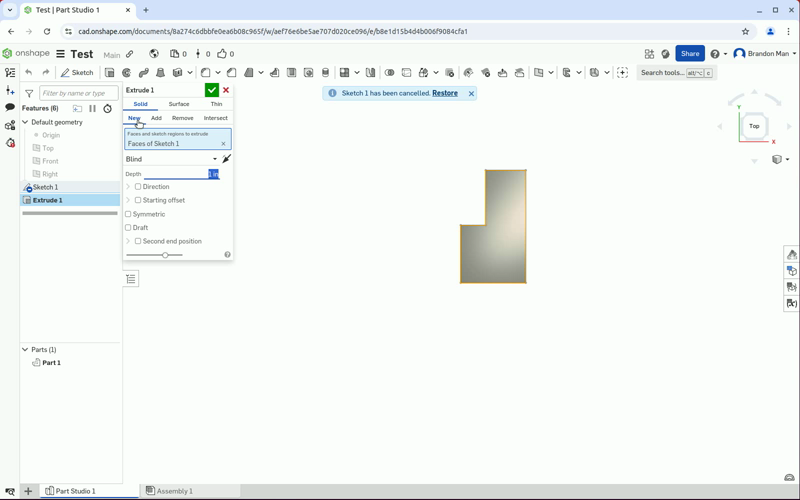
text(-0.241)
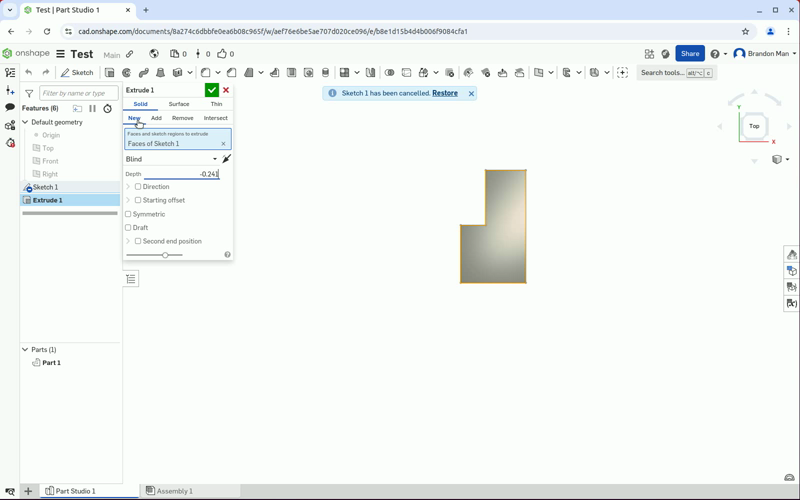
key(enter)
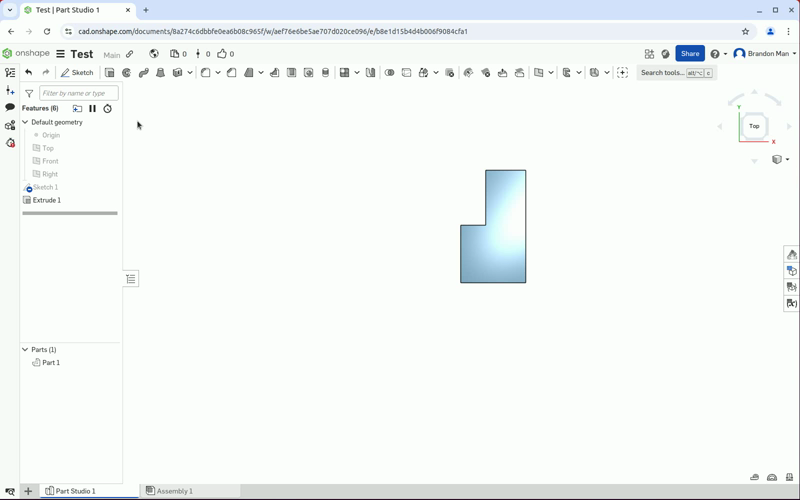
key(shift+h)
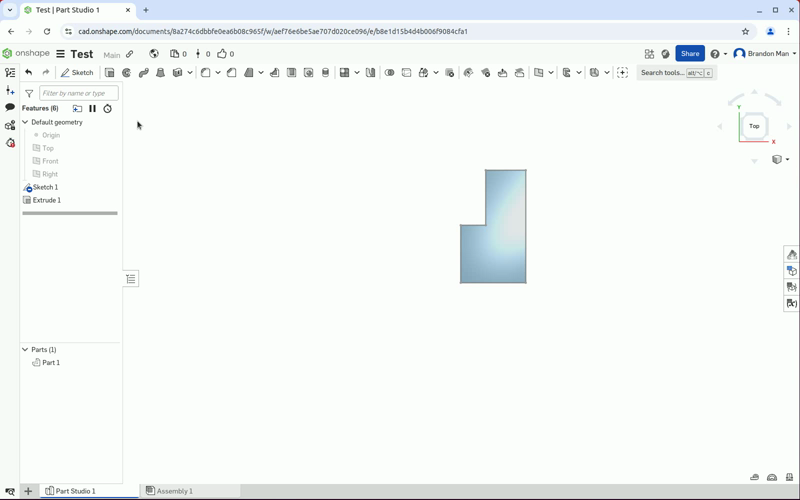
key(shift+h)
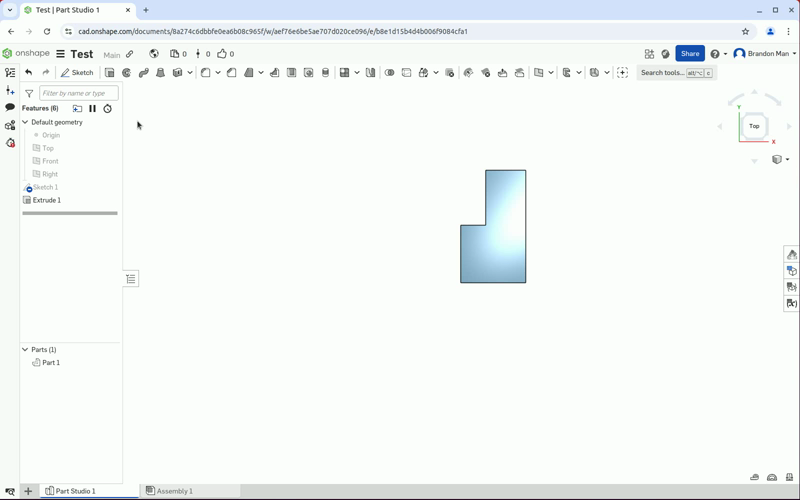
mouse_move(73, 189)
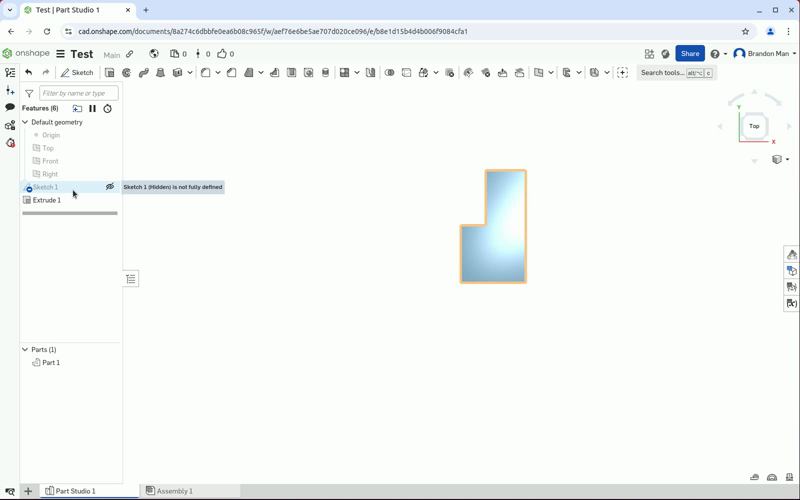
click(73, 189)
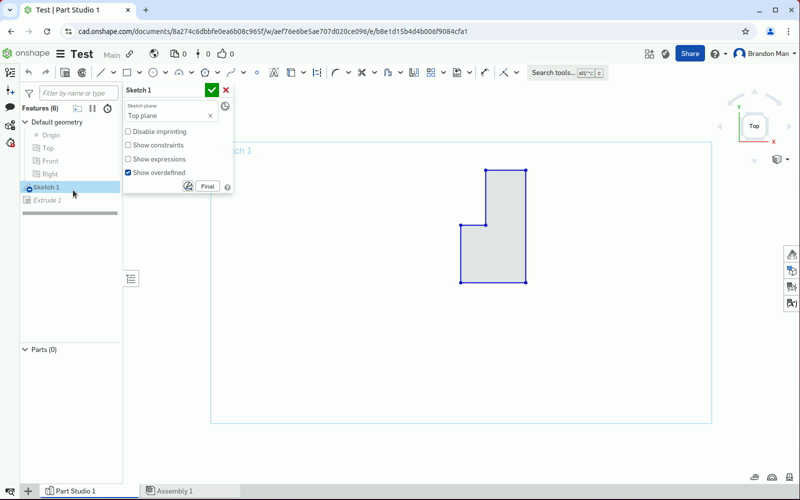
mouse_move(229, 92)
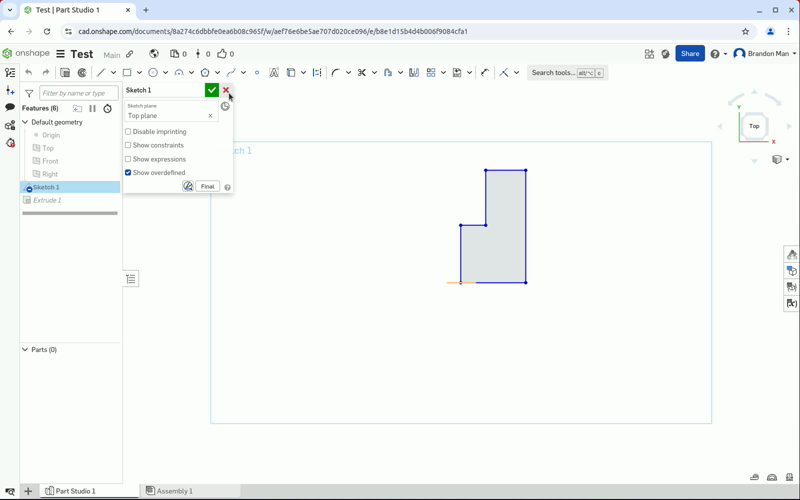
click(229, 92)
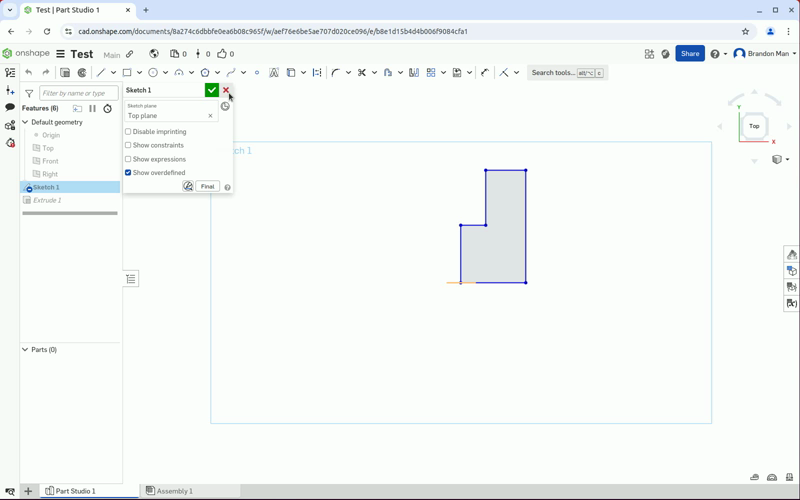
key(shift+s)
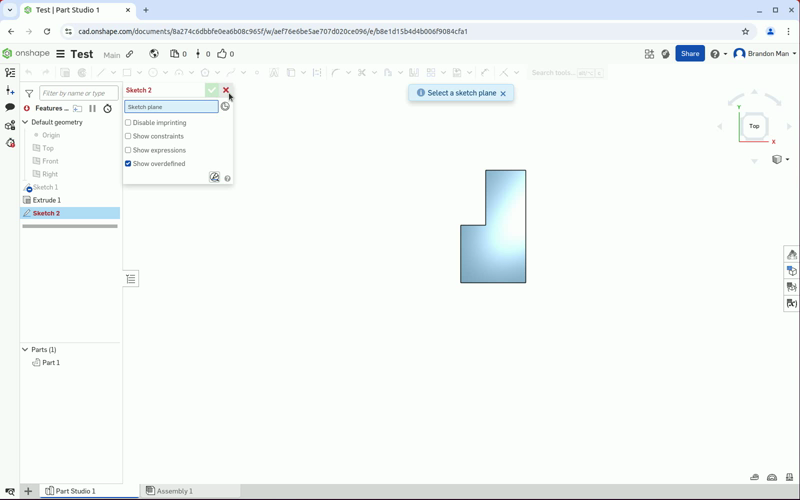
mouse_move(73, 150)
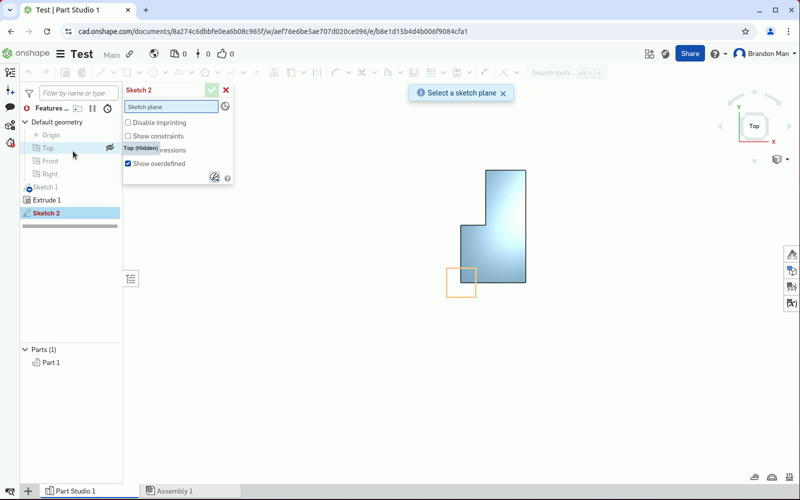
click(73, 150)
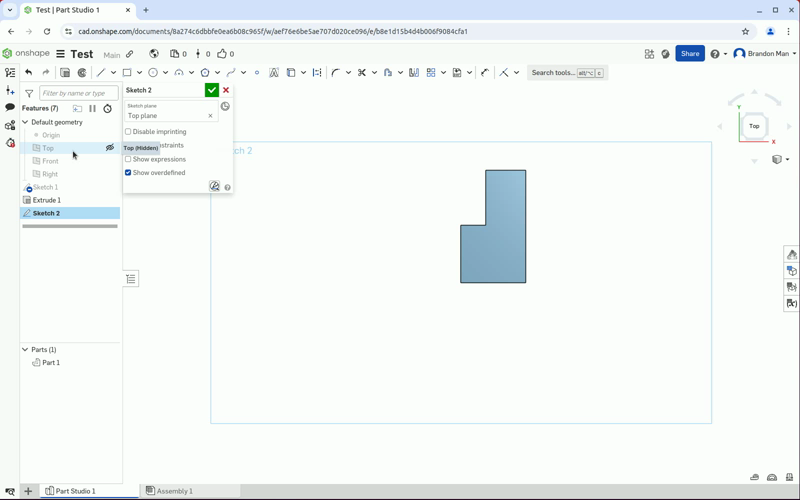
mouse_move(73, 352)
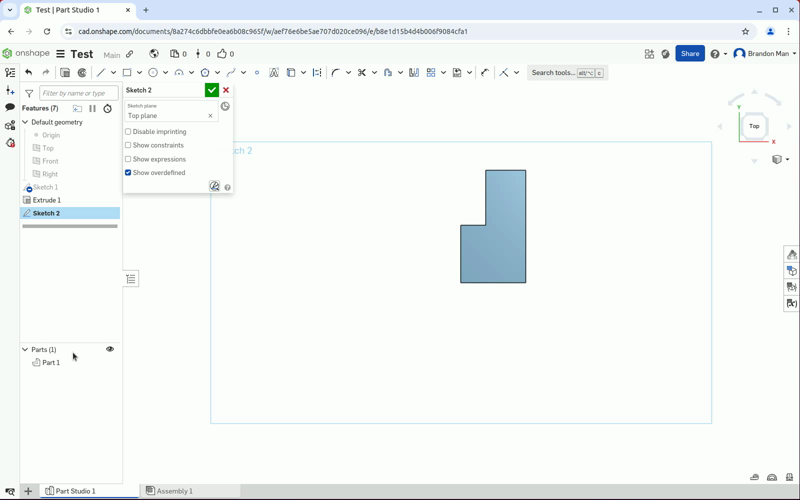
key(y)
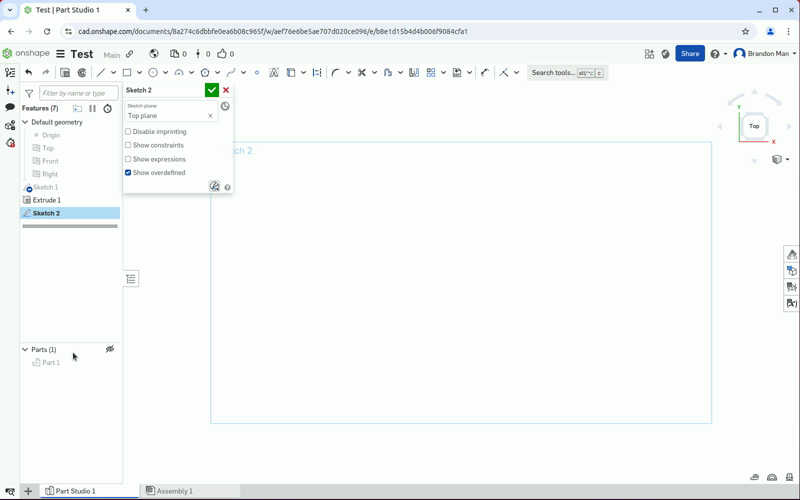
key(l)
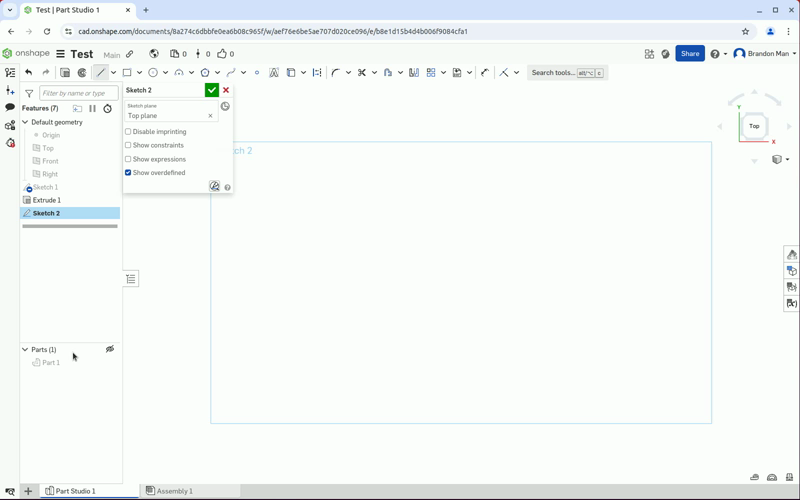
key_down(shift)
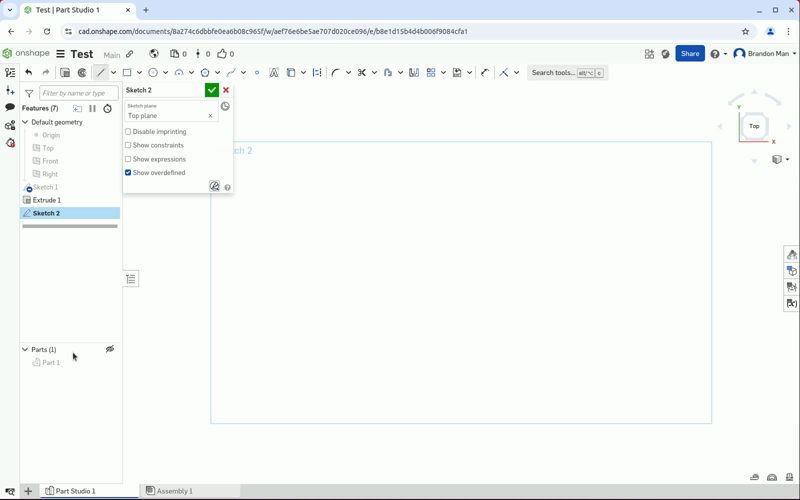
mouse_move(460, 282)
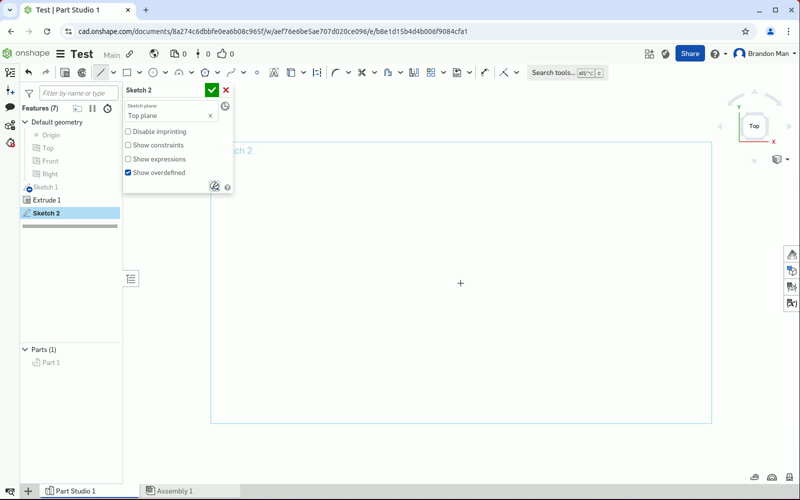
click(460, 282)
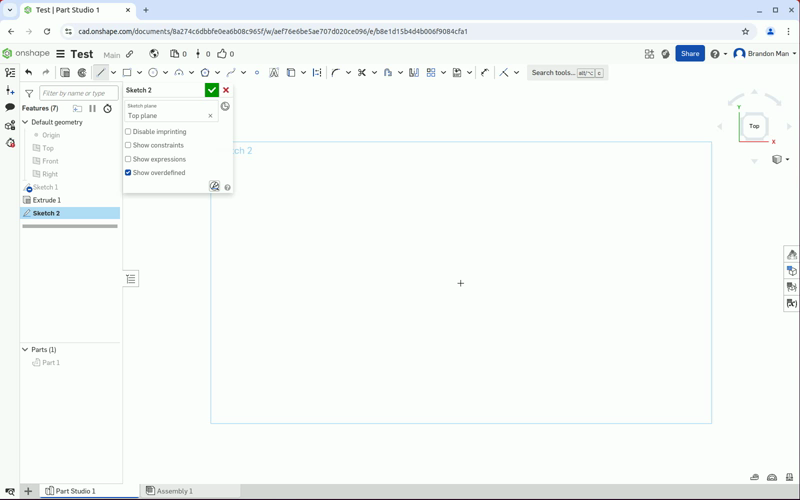
key_up(shift)
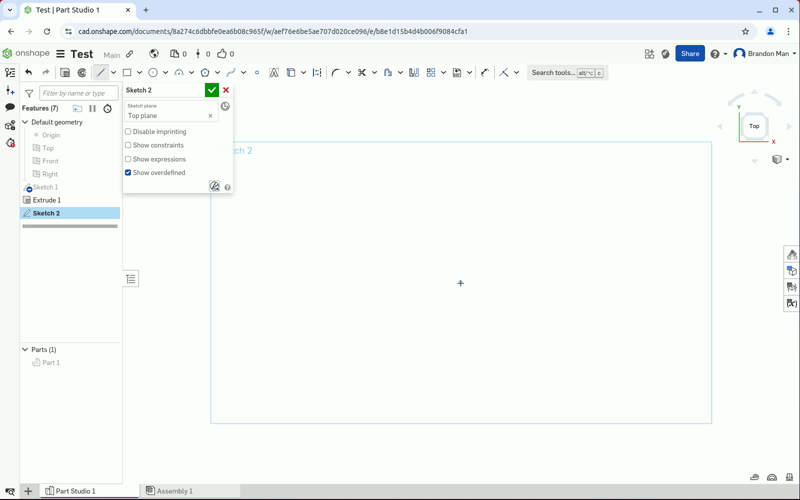
key_down(shift)
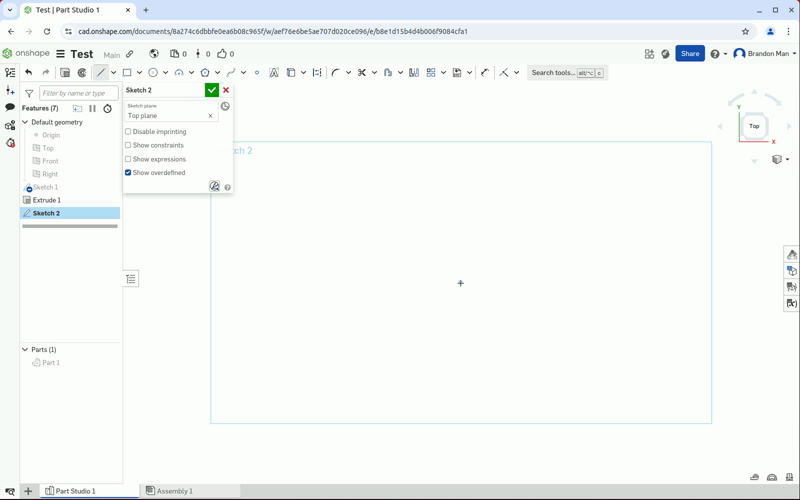
mouse_move(525, 282)
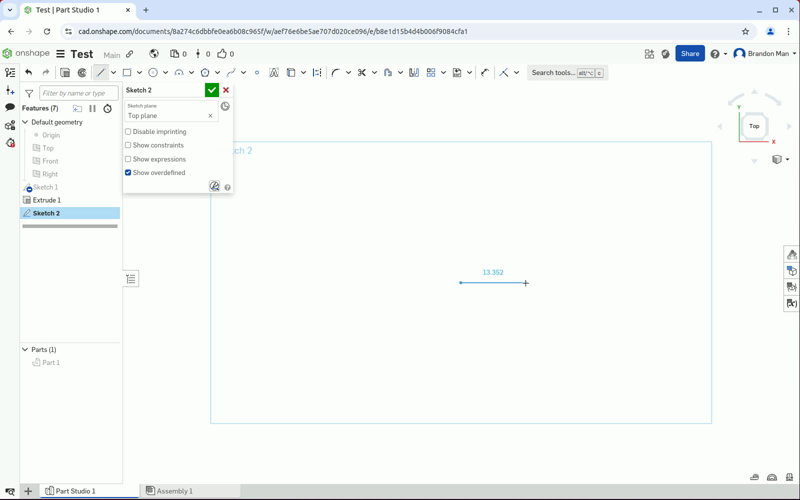
click(525, 282)
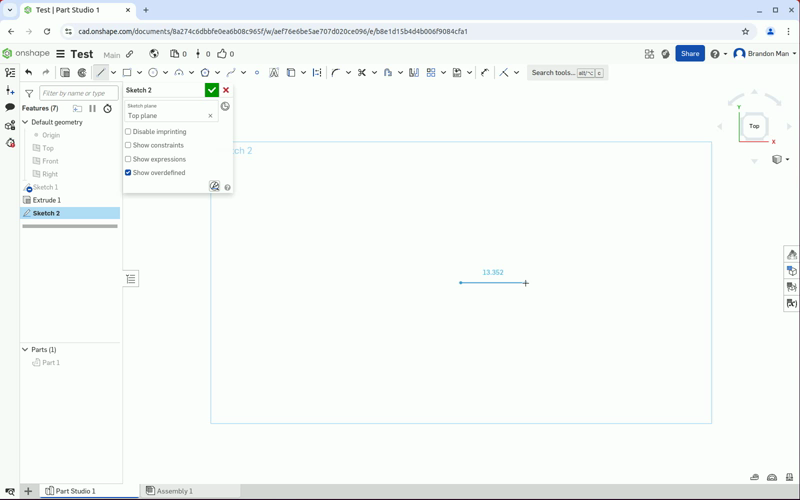
key_up(shift)
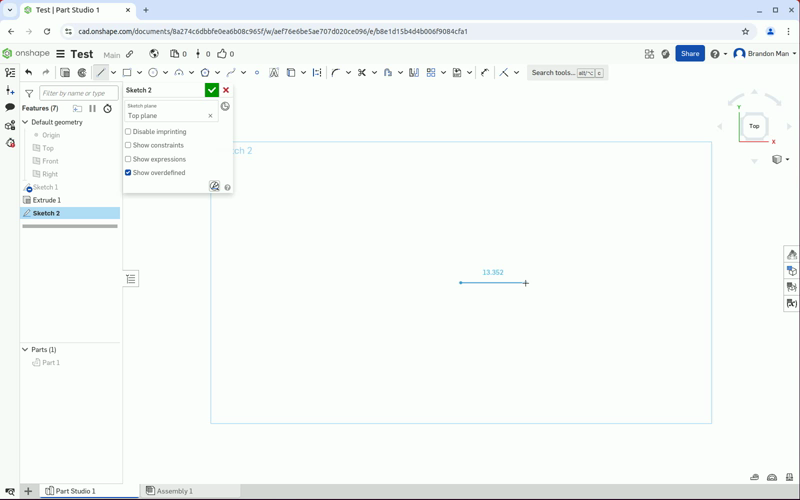
key_down(shift)
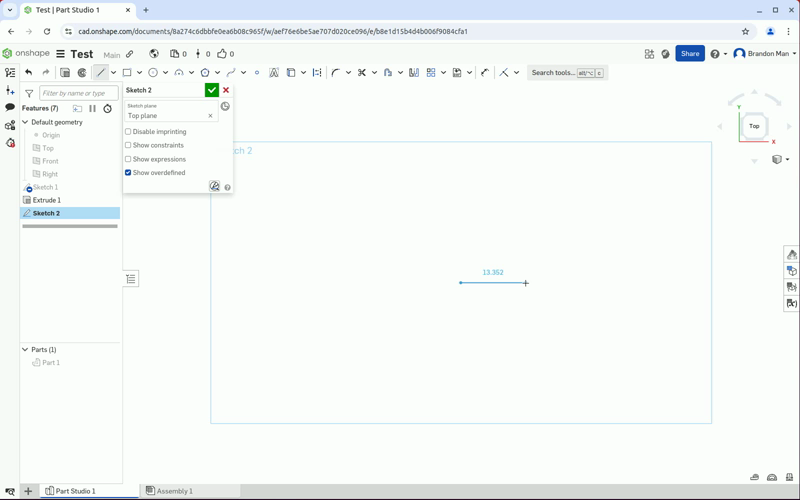
mouse_move(525, 170)
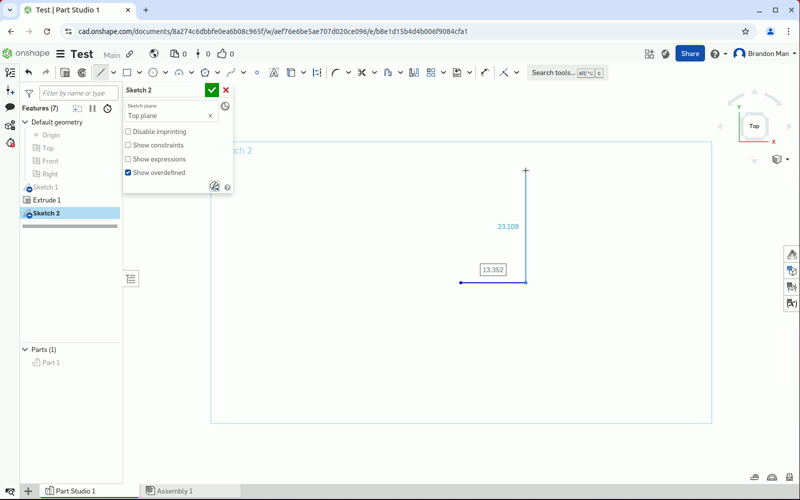
click(525, 170)
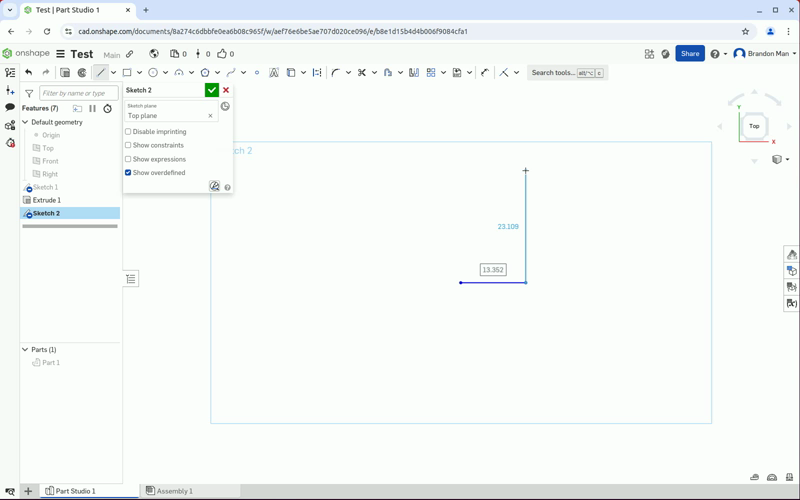
key_up(shift)
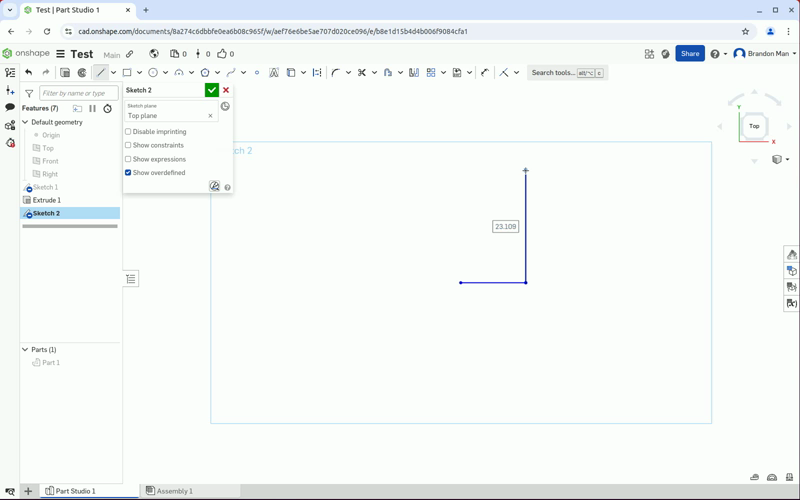
key_down(shift)
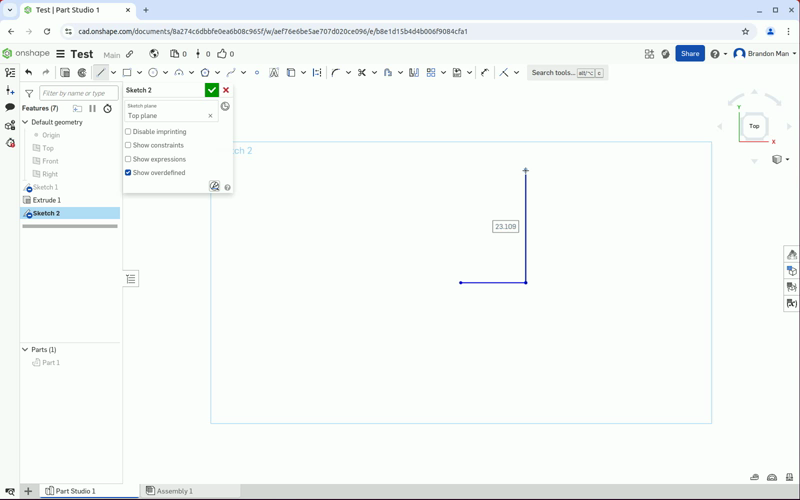
mouse_move(555, 170)
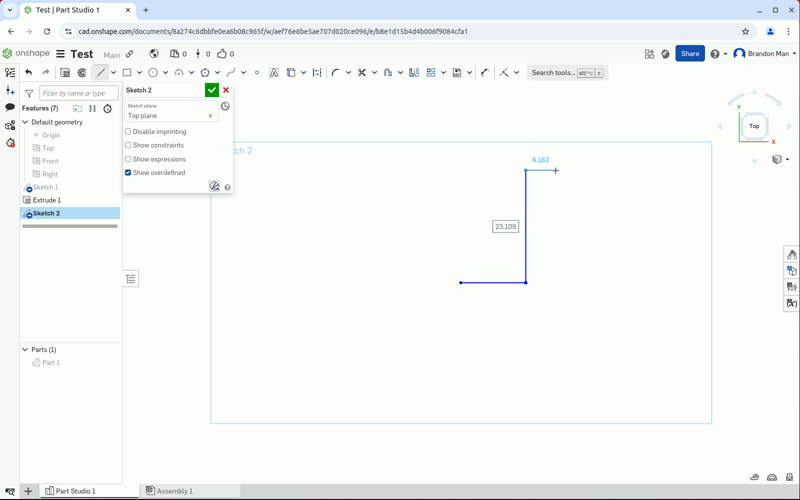
mouse_move(485, 170)
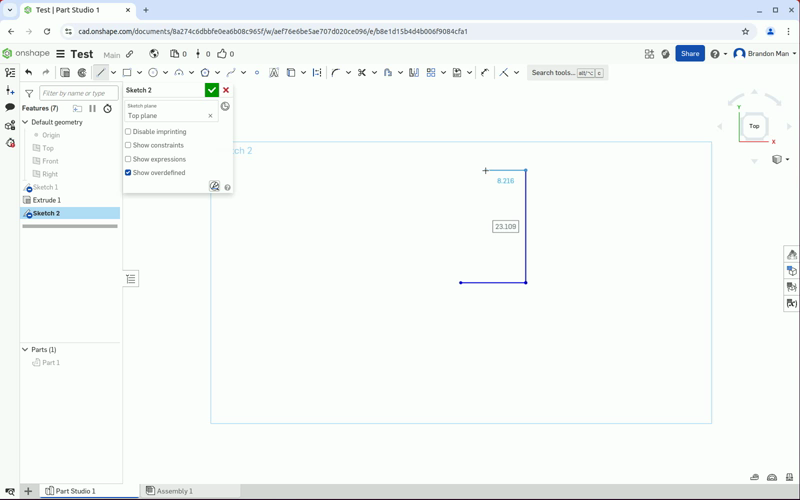
click(485, 170)
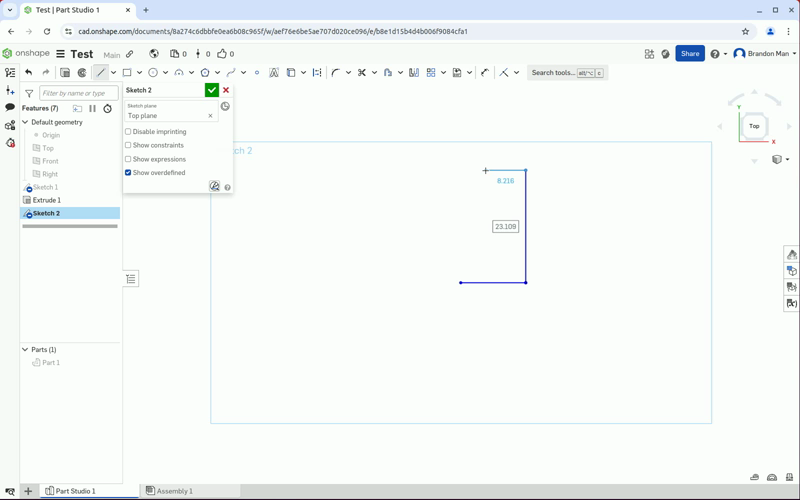
key_up(shift)
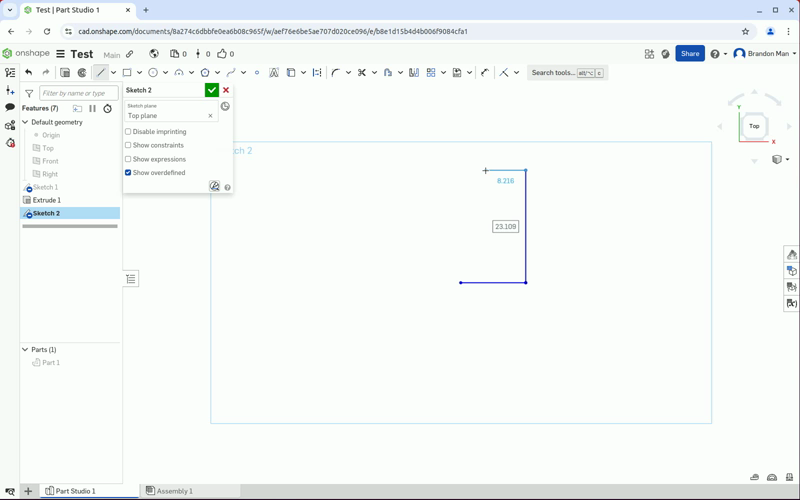
key_down(shift)
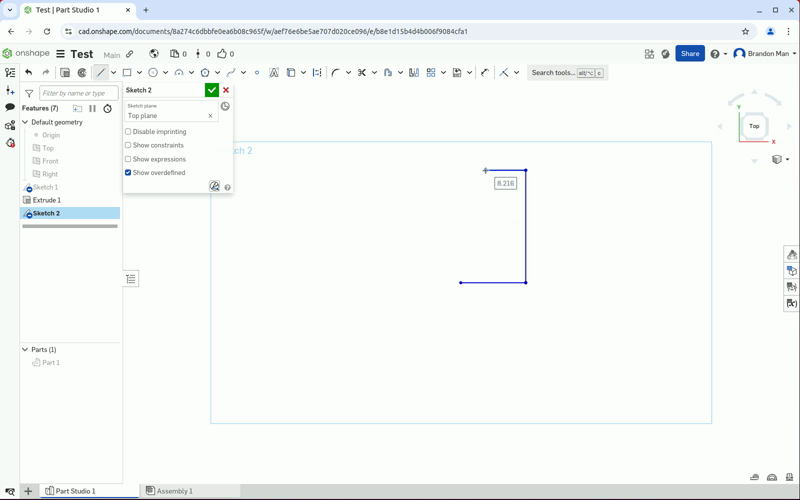
mouse_move(515, 170)
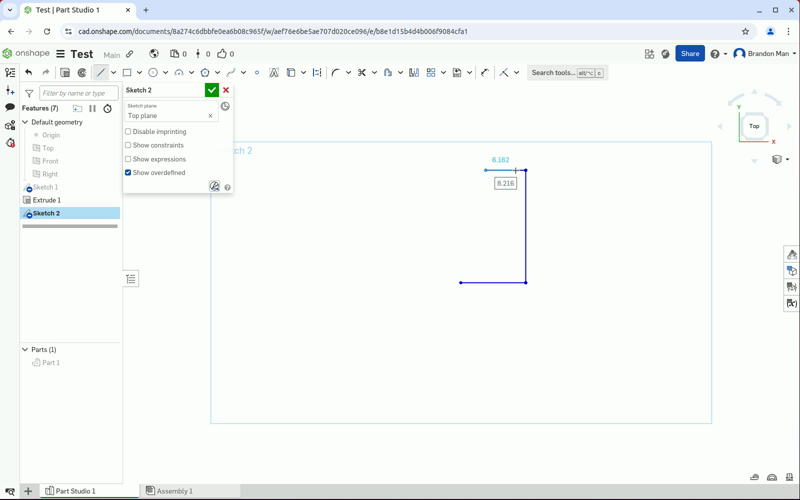
mouse_move(485, 225)
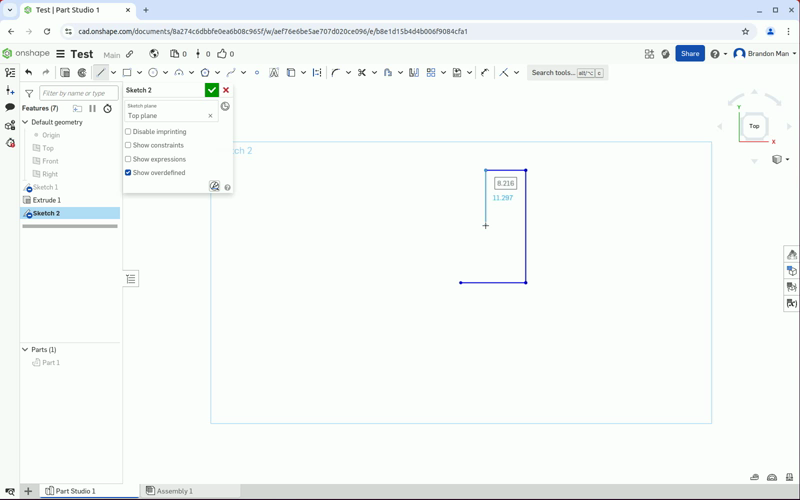
click(485, 225)
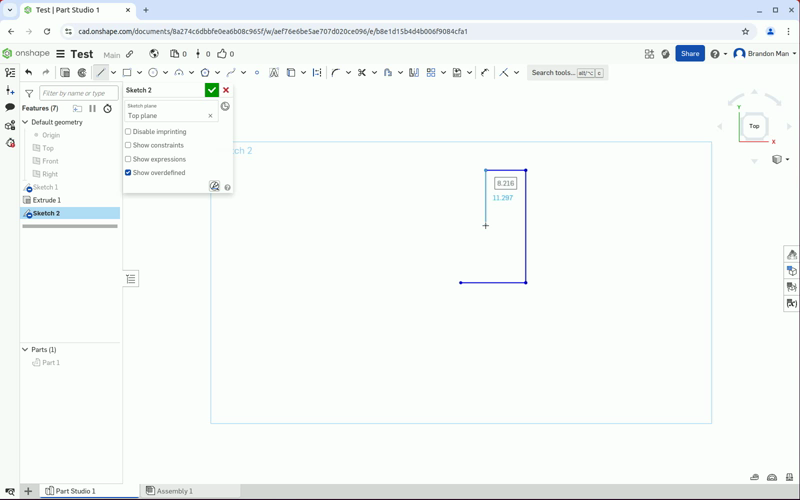
key_up(shift)
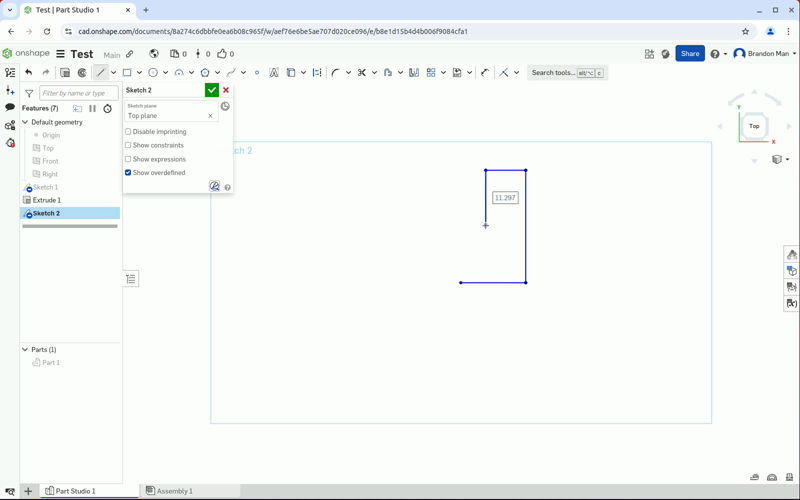
key_down(shift)
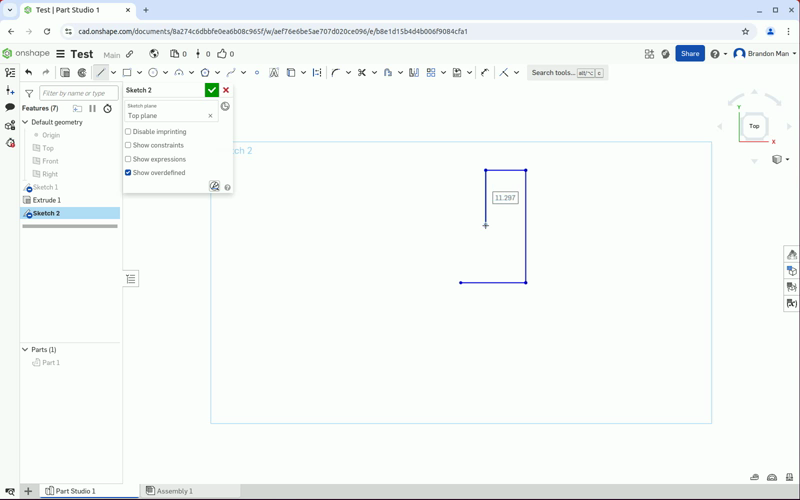
mouse_move(515, 225)
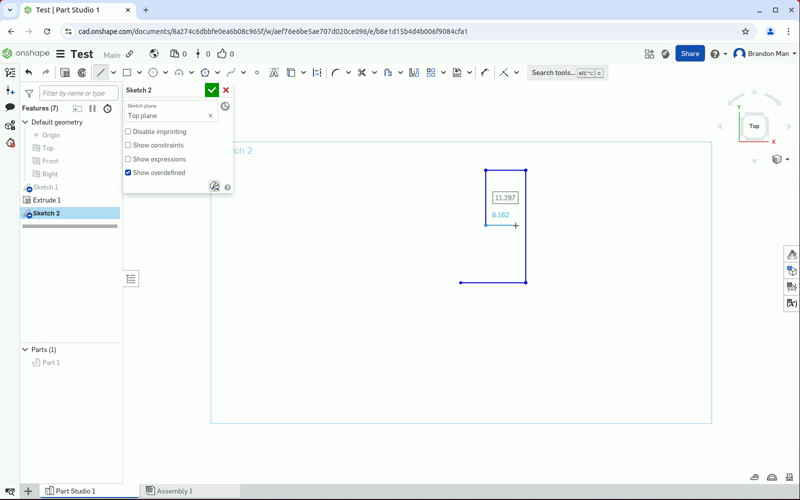
mouse_move(460, 225)
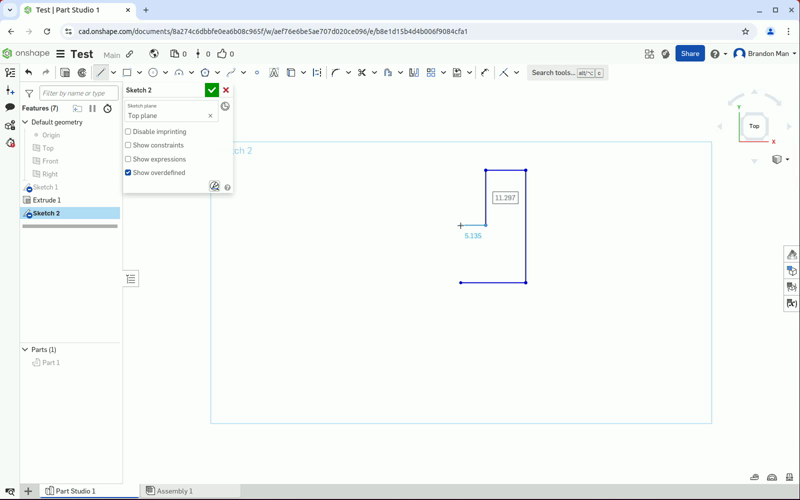
click(460, 225)
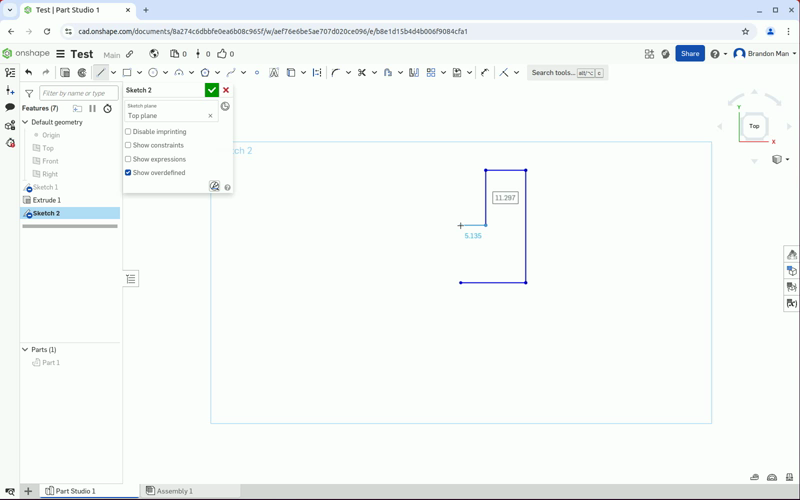
key_up(shift)
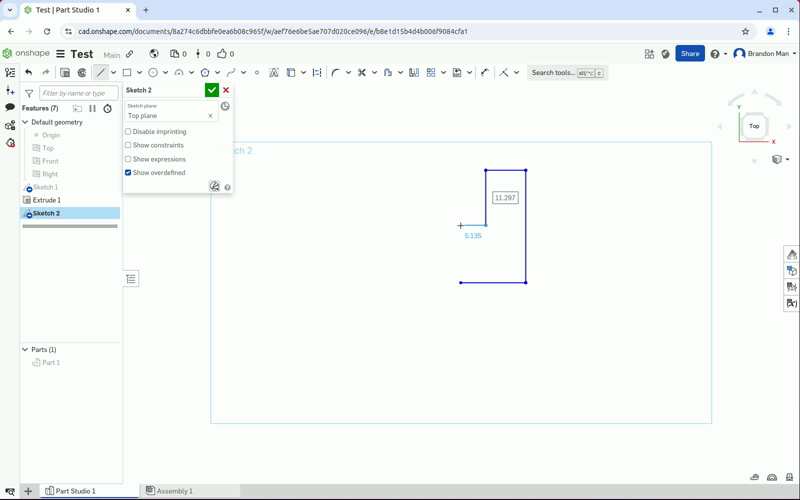
mouse_move(490, 225)
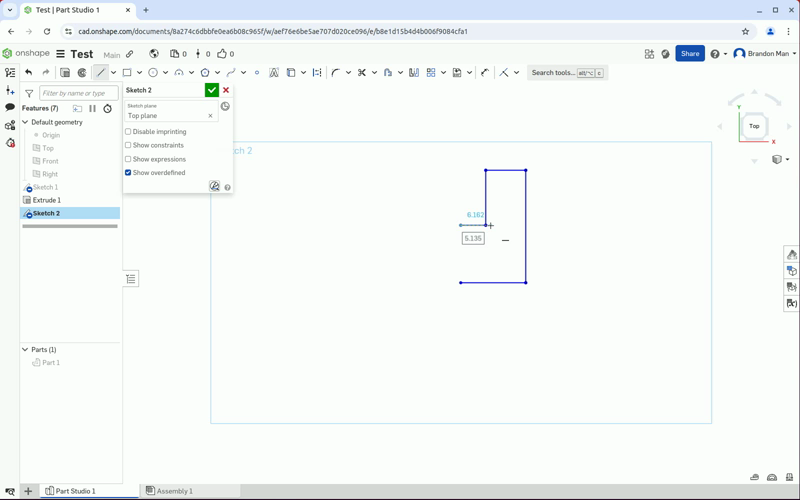
key_down(shift)
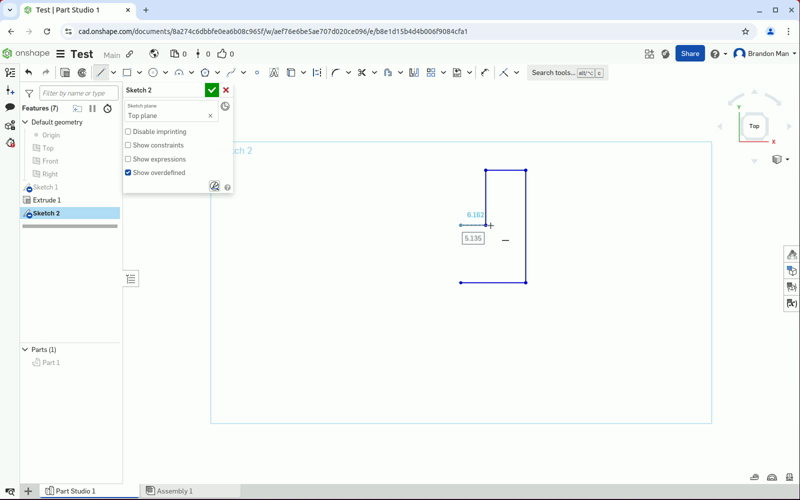
mouse_move(460, 282)
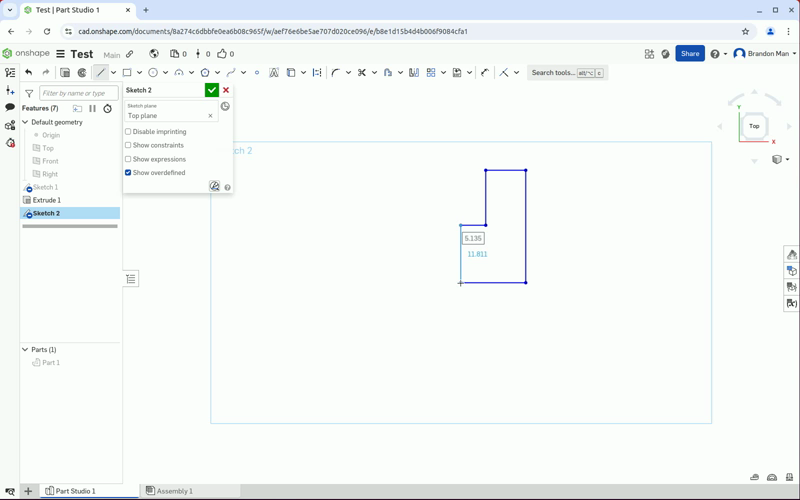
key_up(shift)
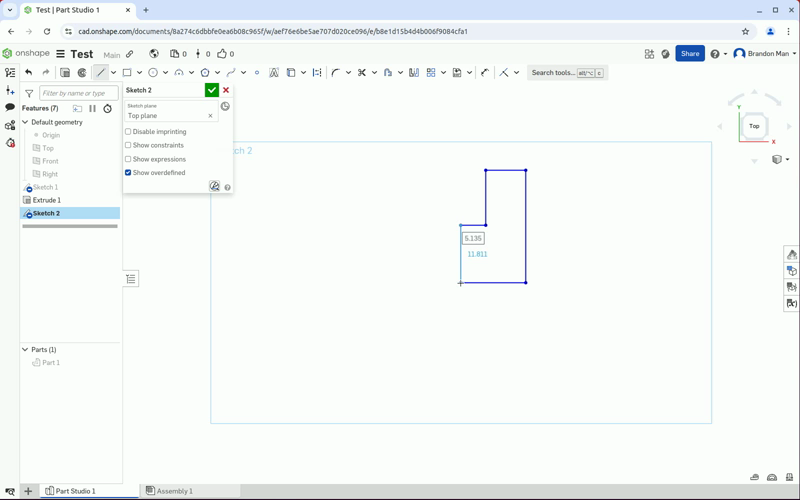
click(460, 282)
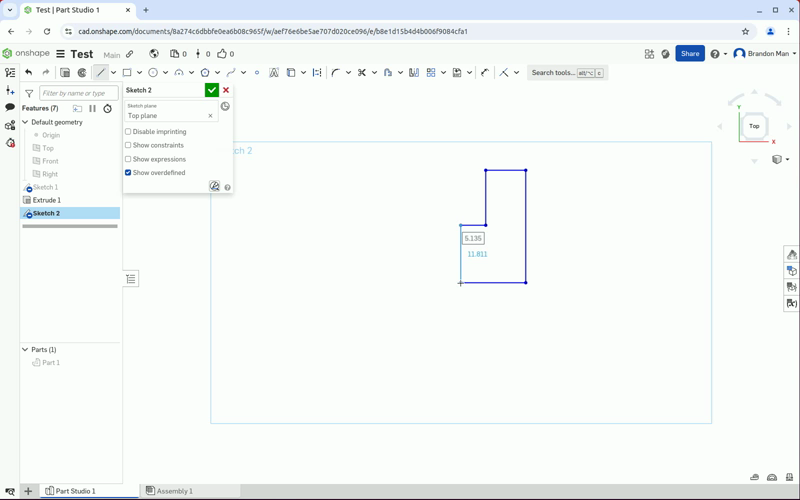
key(esc)
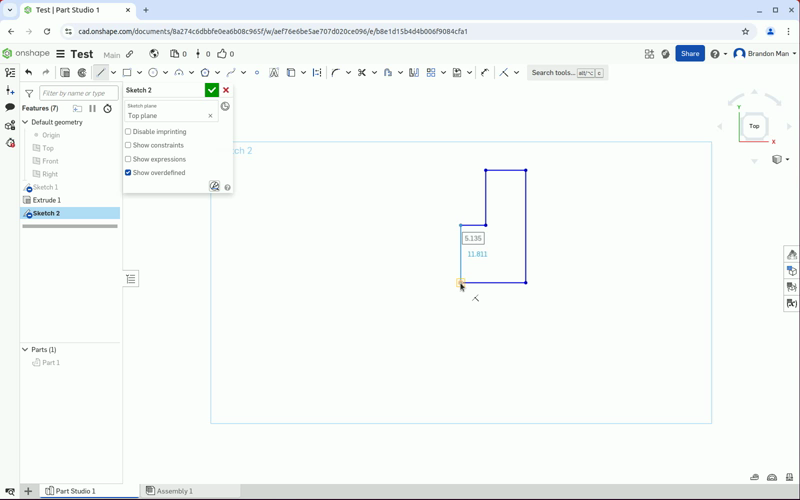
key(l)
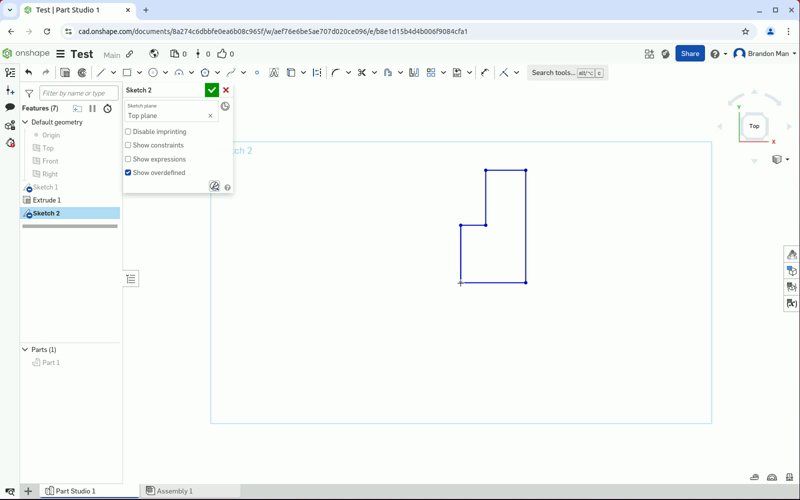
key_down(shift)
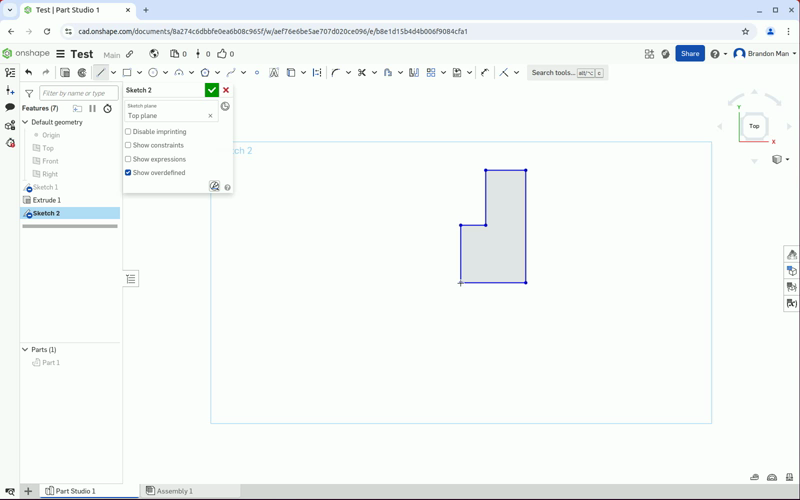
mouse_move(463, 280)
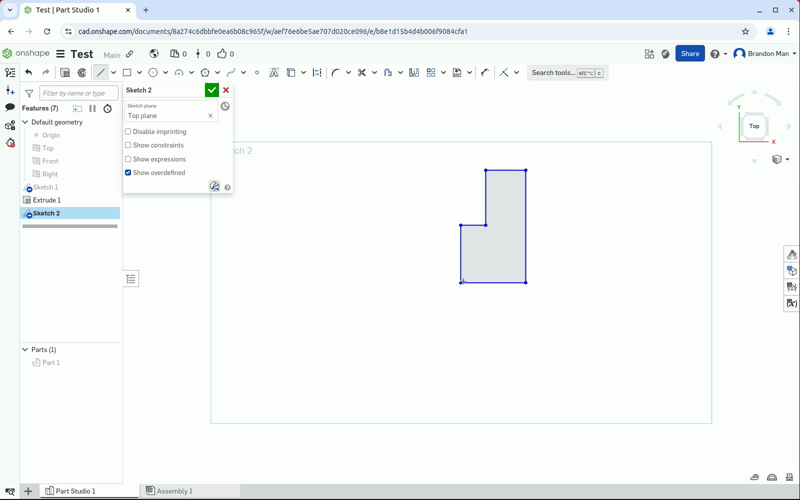
scroll(6)
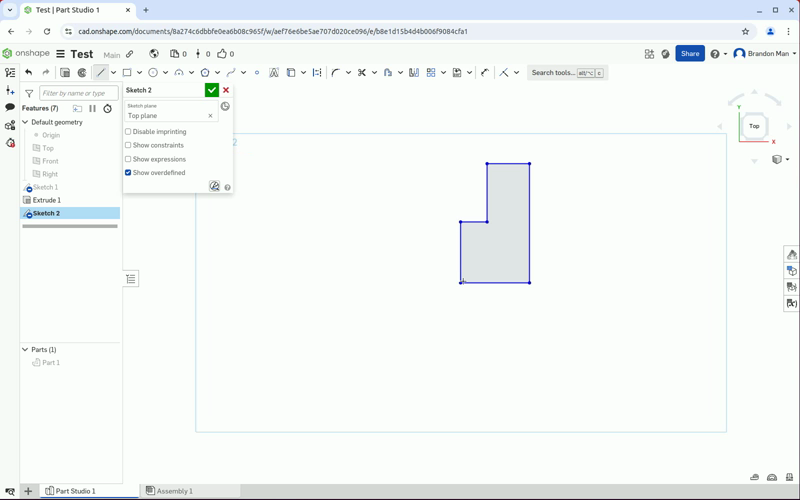
scroll(6)
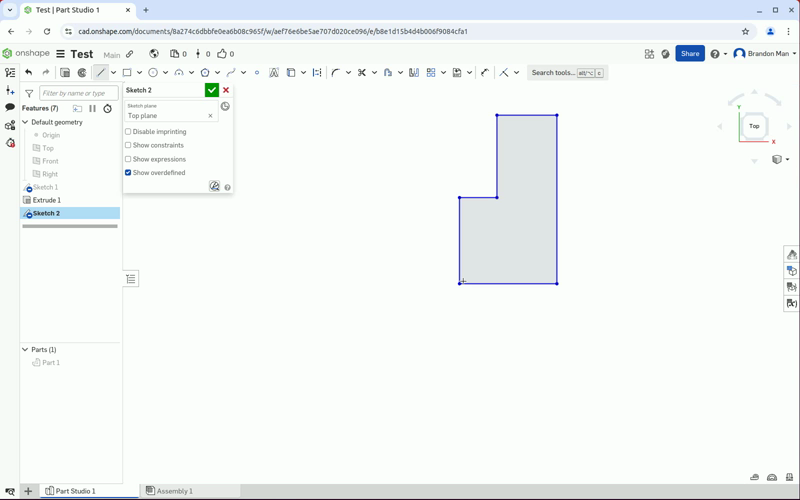
scroll(6)
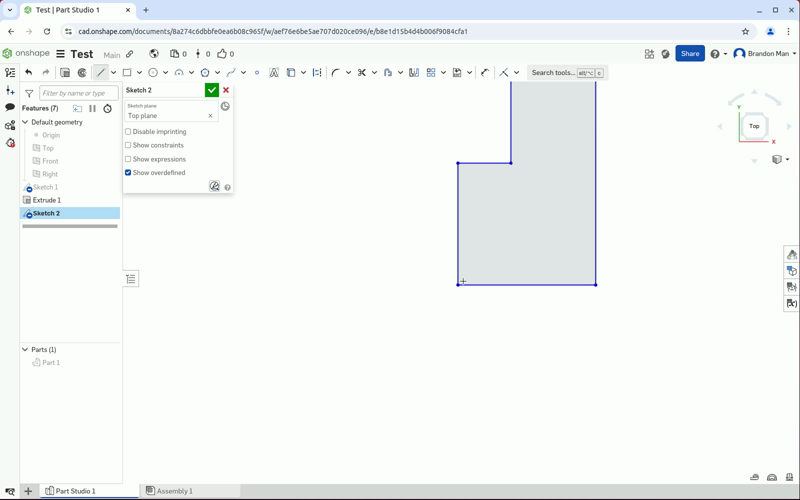
scroll(6)
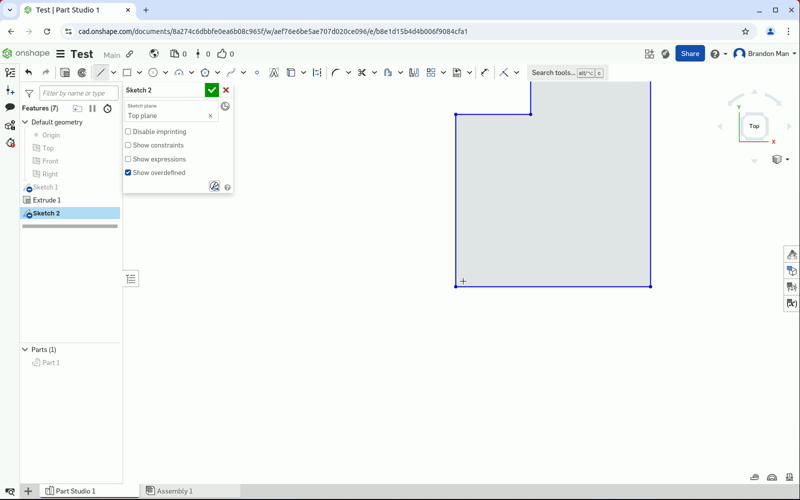
scroll(6)
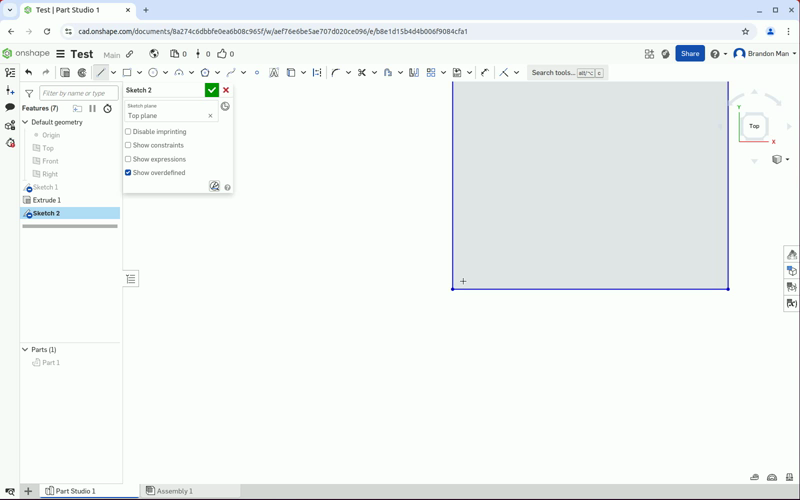
scroll(6)
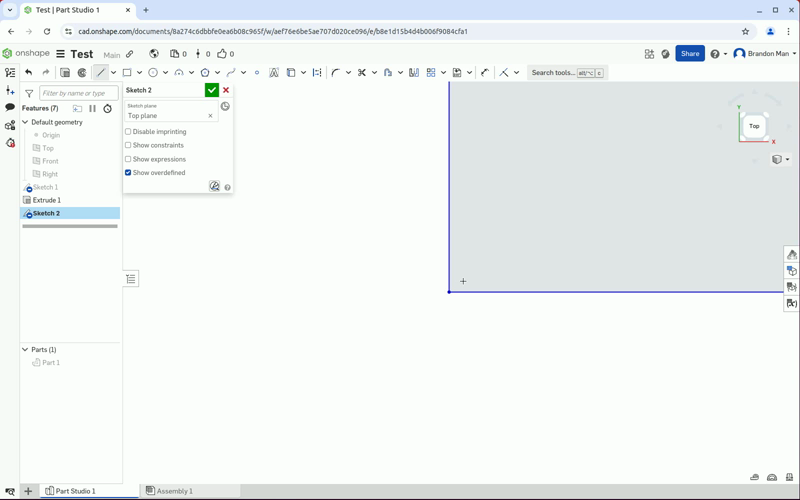
scroll(6)
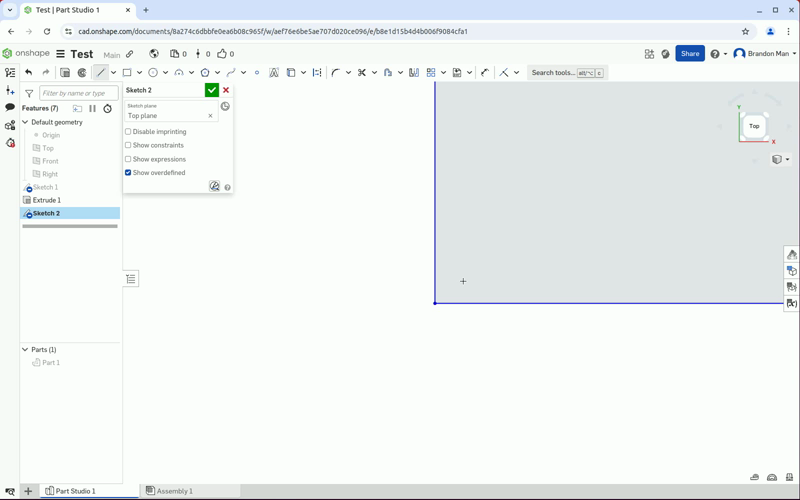
click(463, 280)
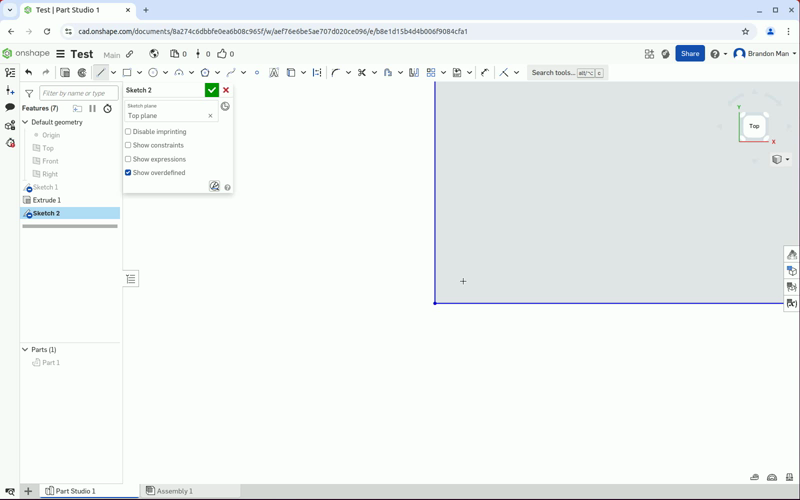
scroll(-6)
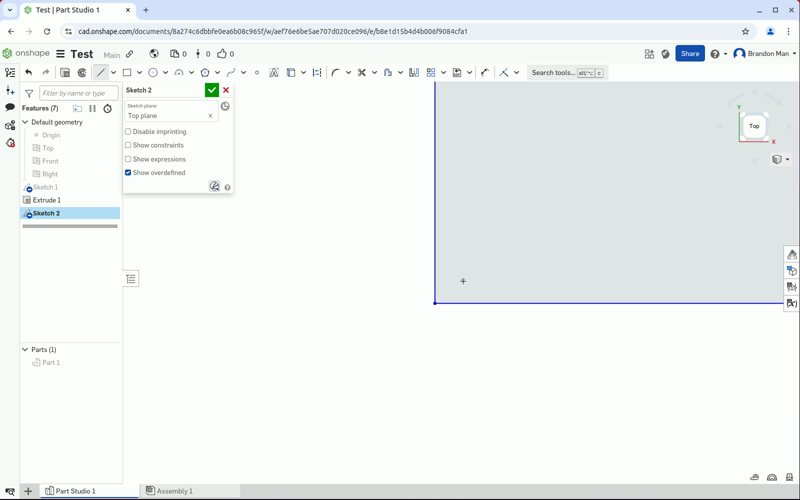
scroll(-6)
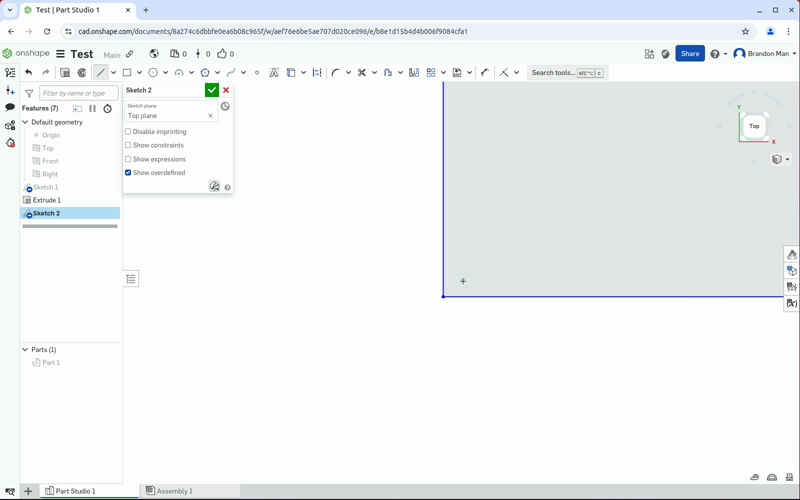
scroll(-6)
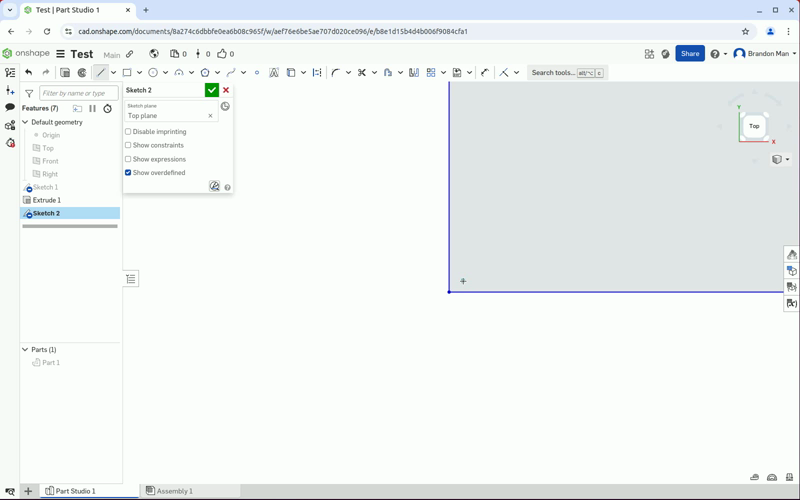
scroll(-6)
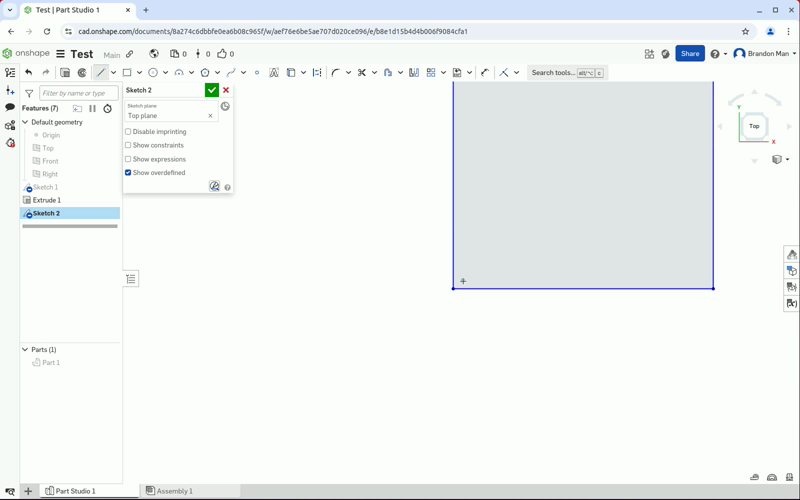
scroll(-6)
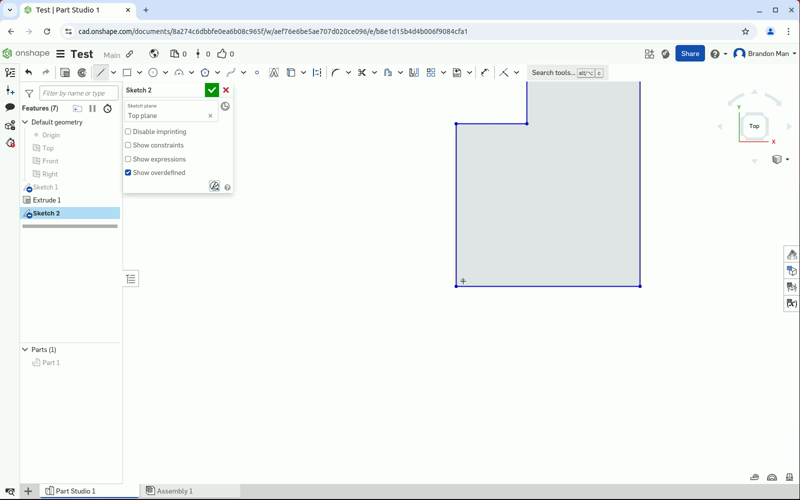
scroll(-6)
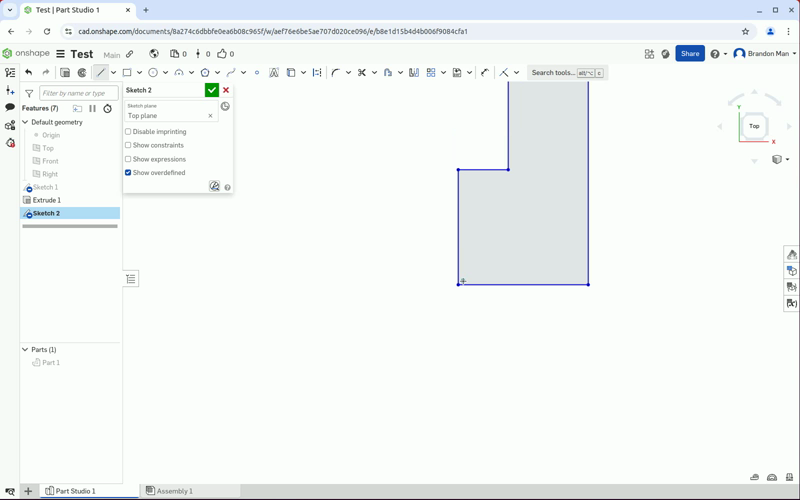
scroll(-6)
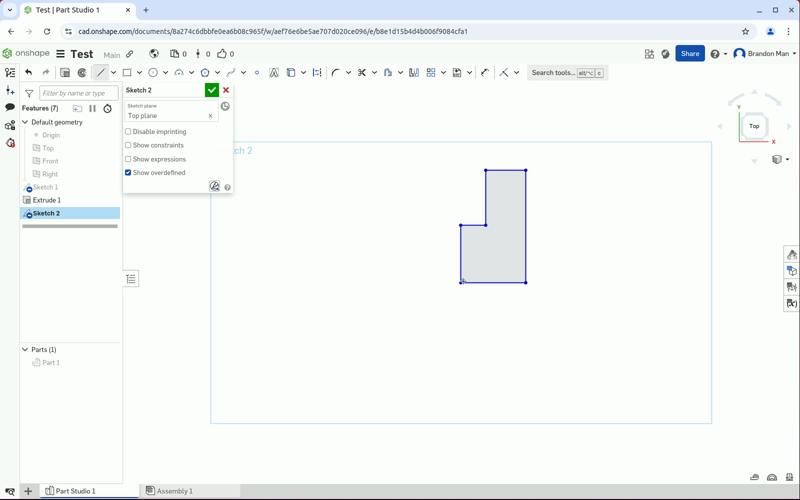
key_up(shift)
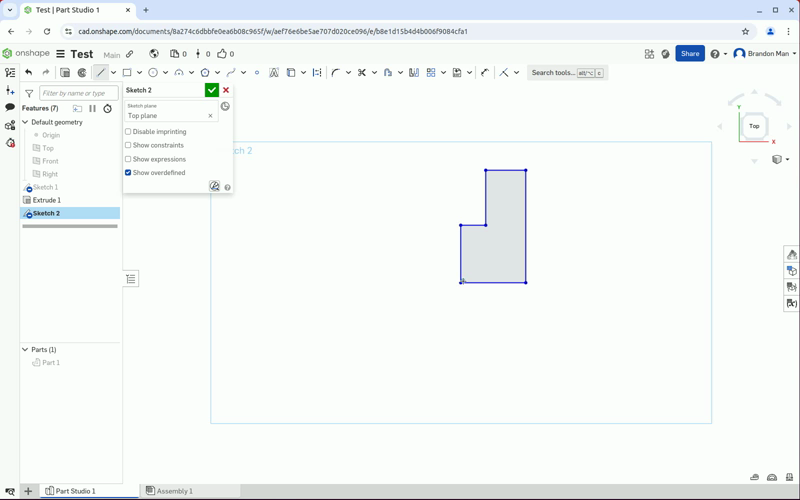
key_down(shift)
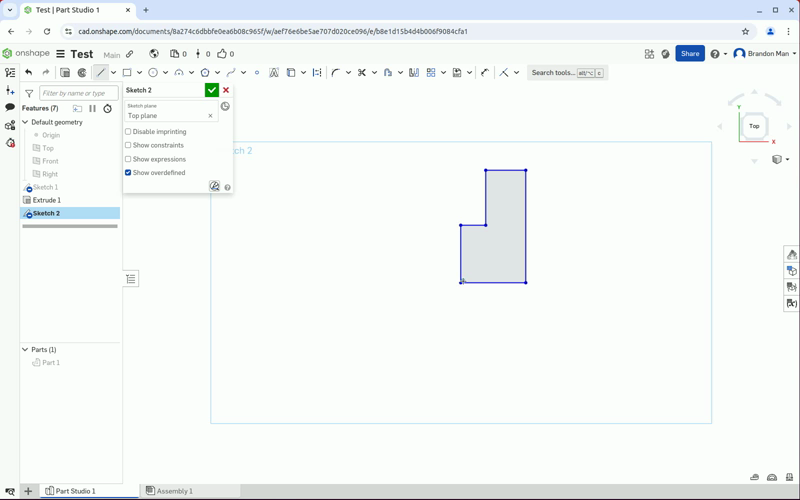
mouse_move(493, 280)
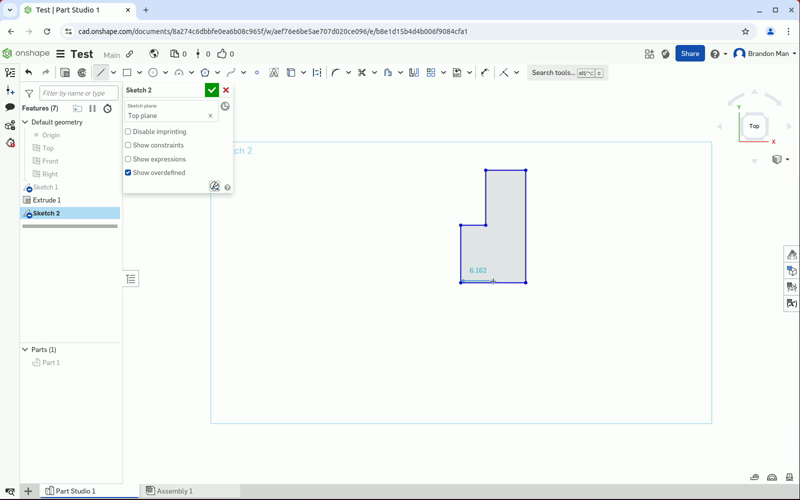
mouse_move(522, 280)
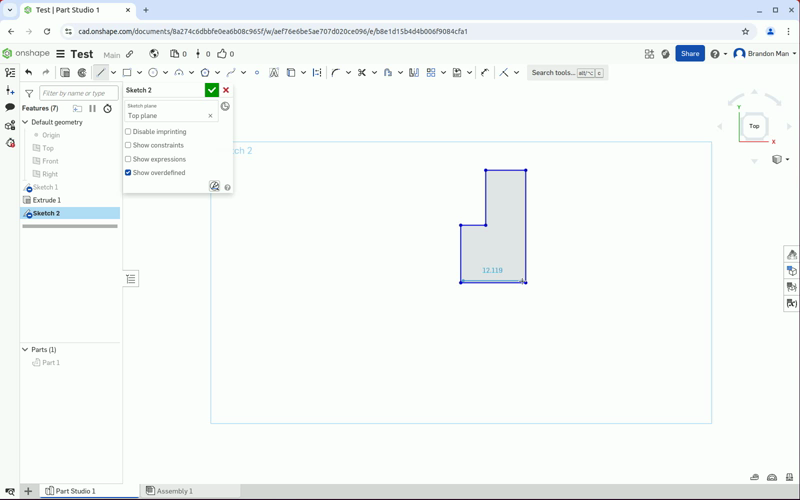
scroll(6)
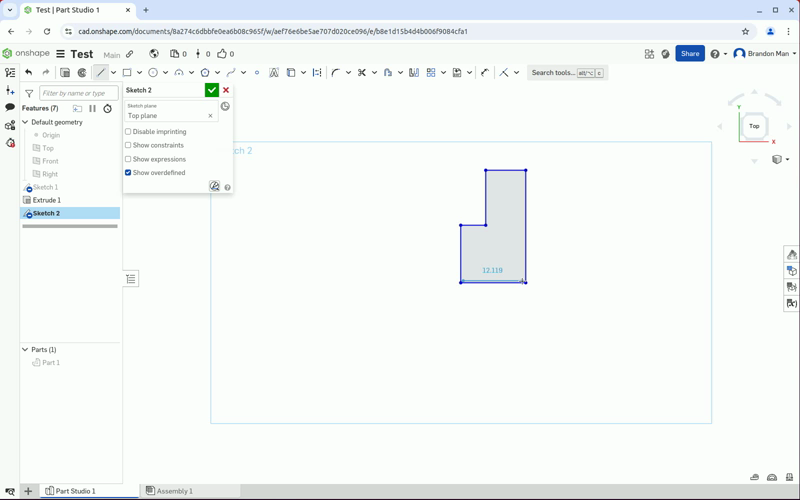
scroll(6)
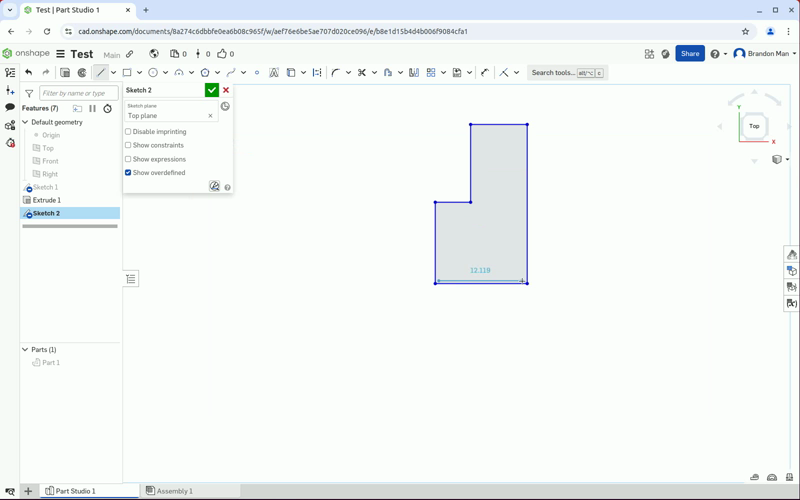
scroll(6)
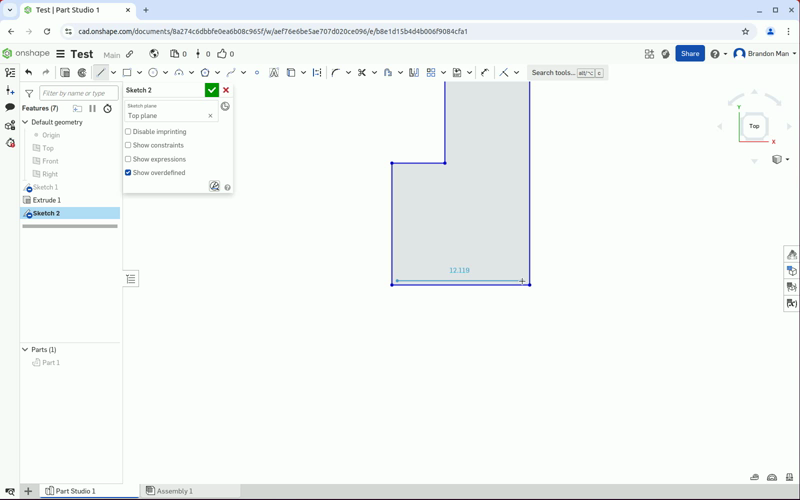
scroll(6)
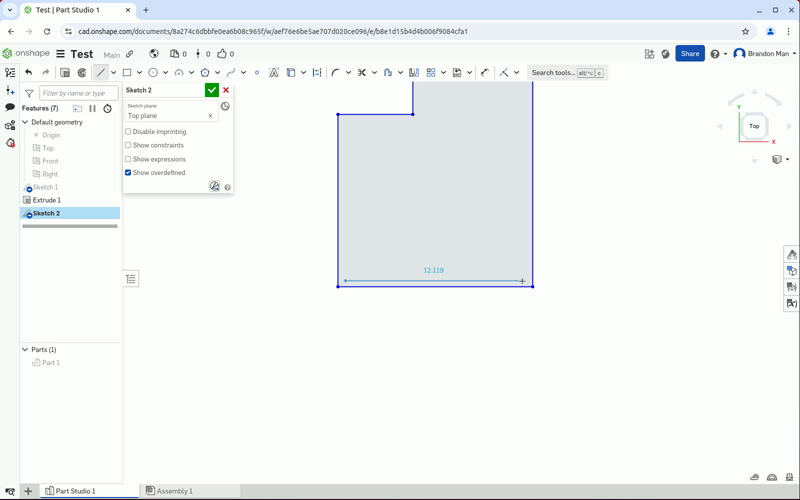
scroll(6)
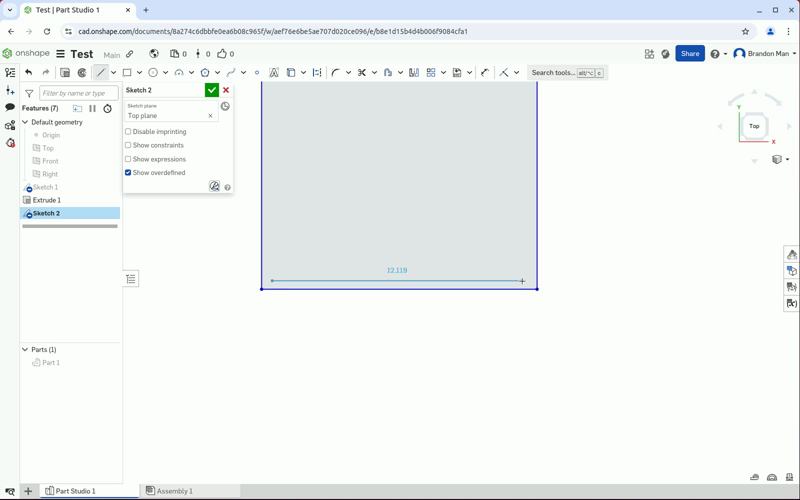
scroll(6)
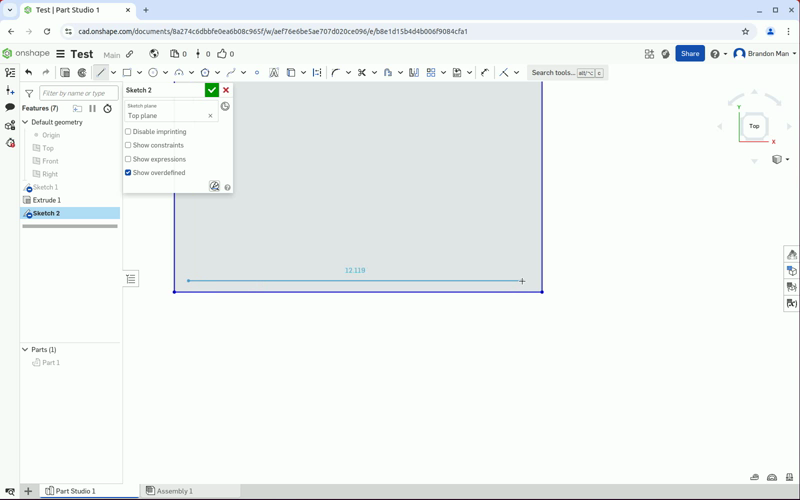
scroll(6)
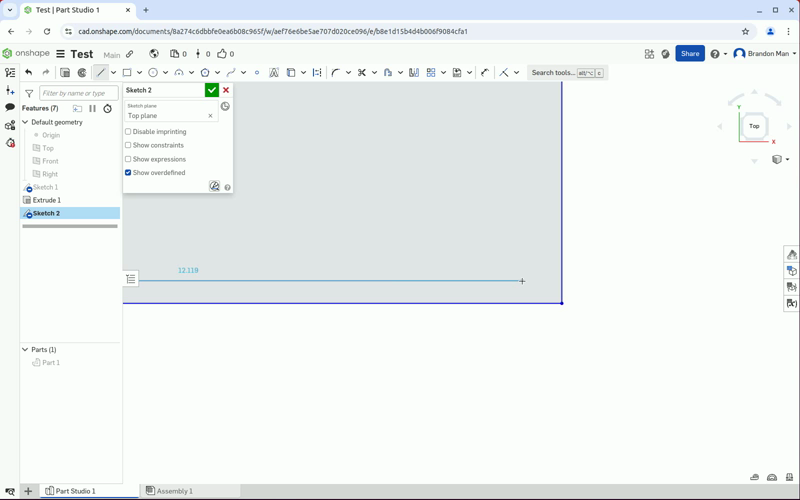
click(522, 280)
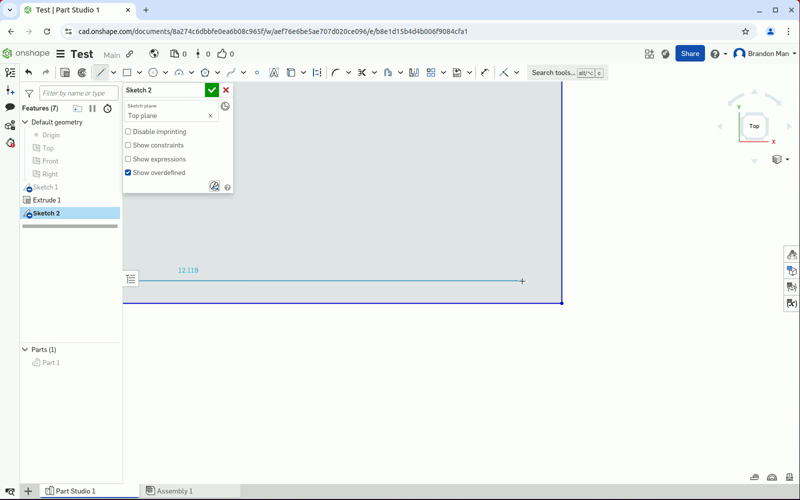
scroll(-6)
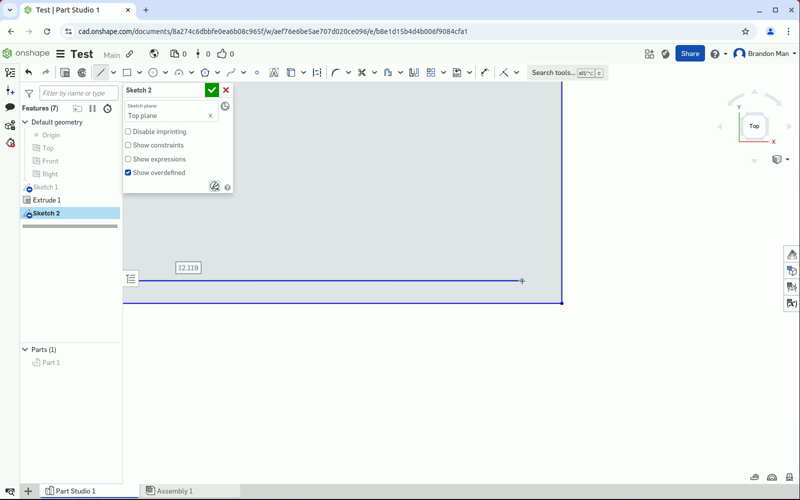
scroll(-6)
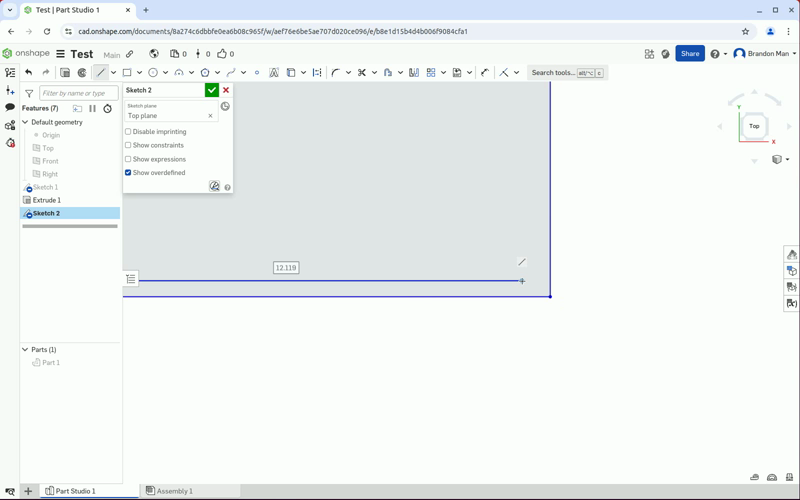
scroll(-6)
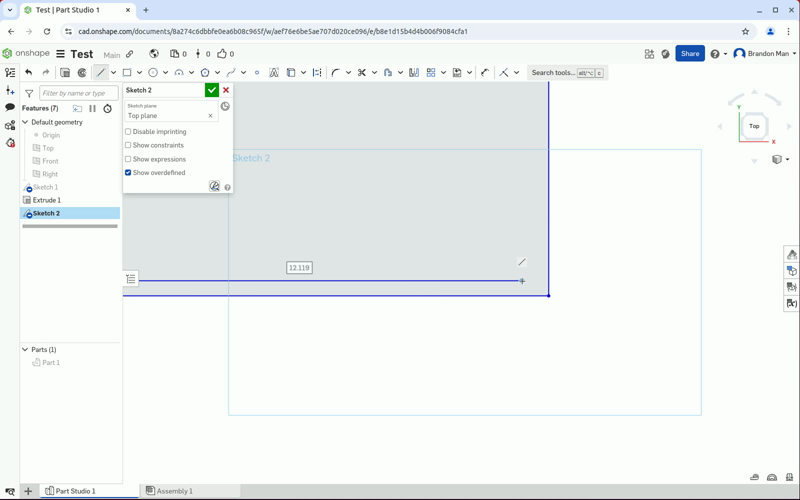
scroll(-6)
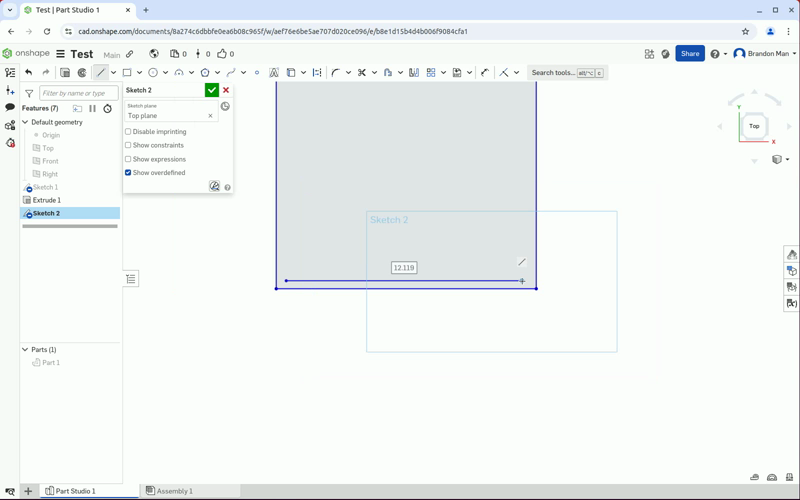
scroll(-6)
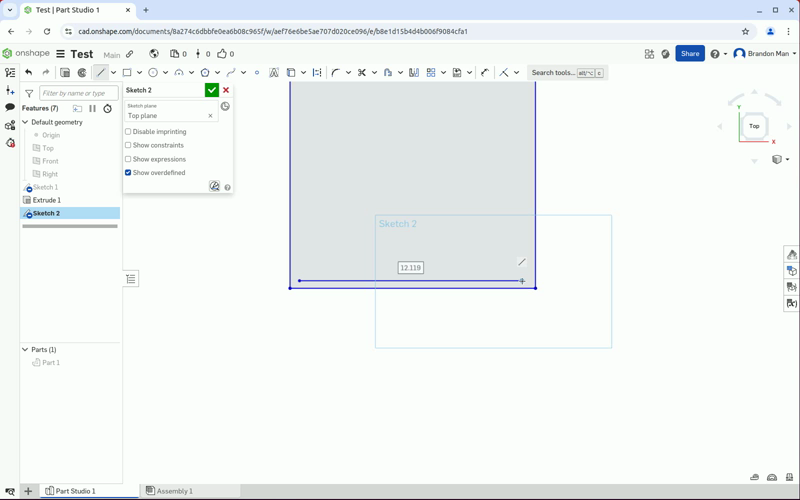
scroll(-6)
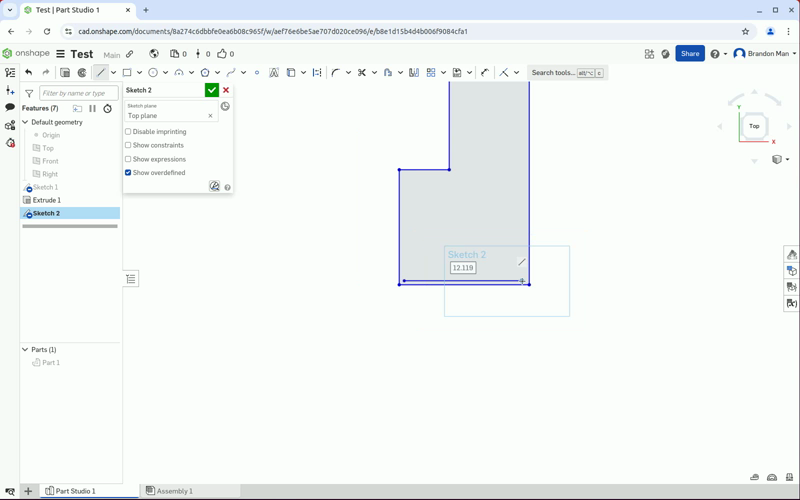
scroll(-6)
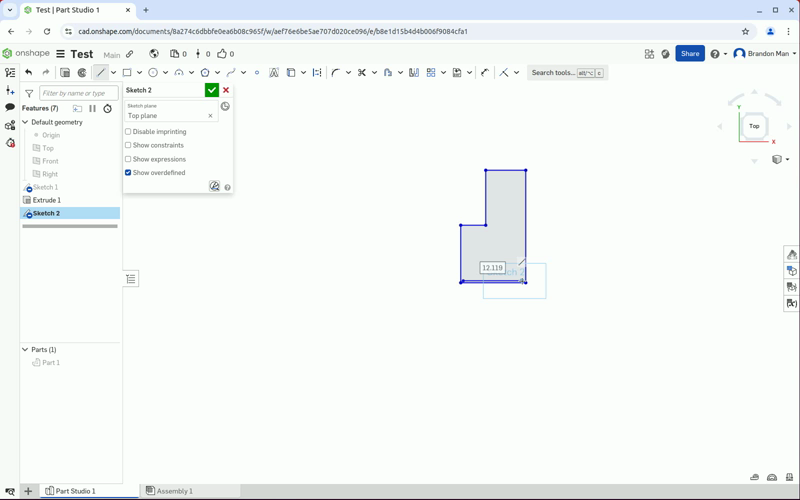
key_up(shift)
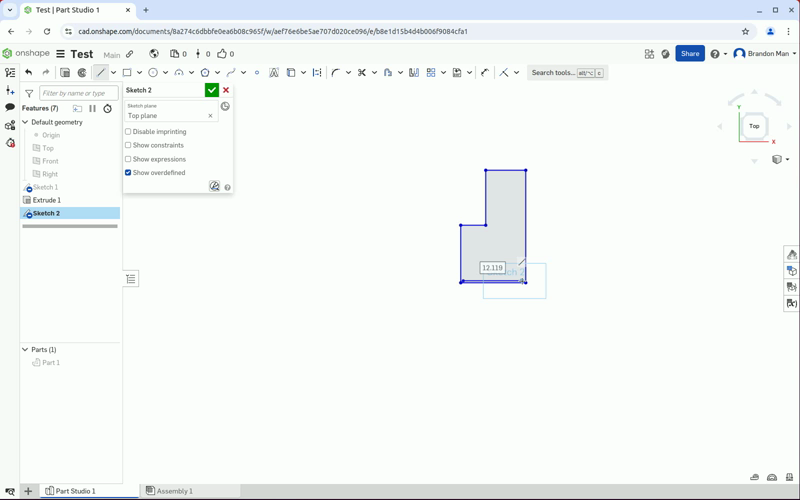
key_down(shift)
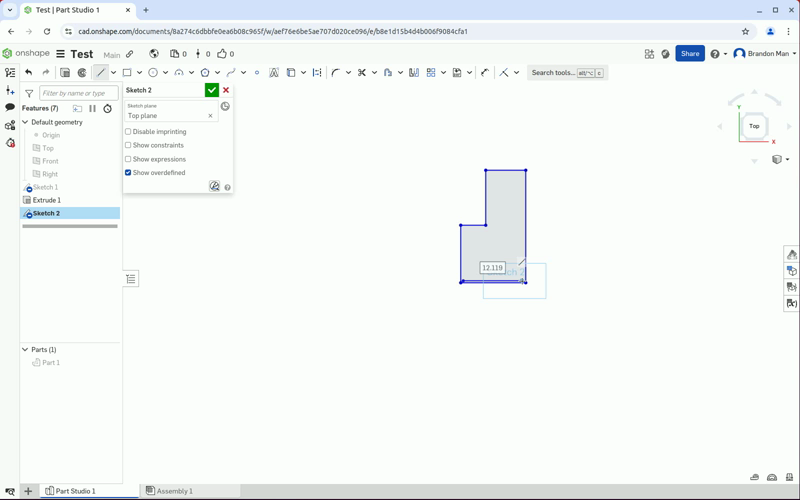
mouse_move(522, 172)
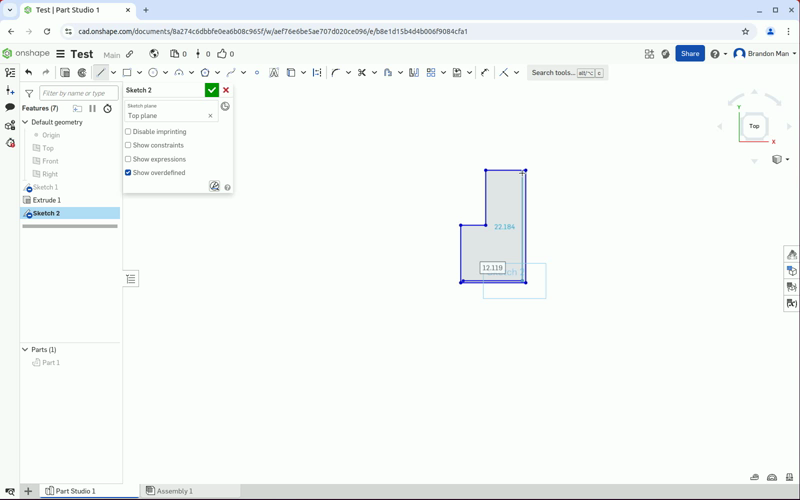
scroll(6)
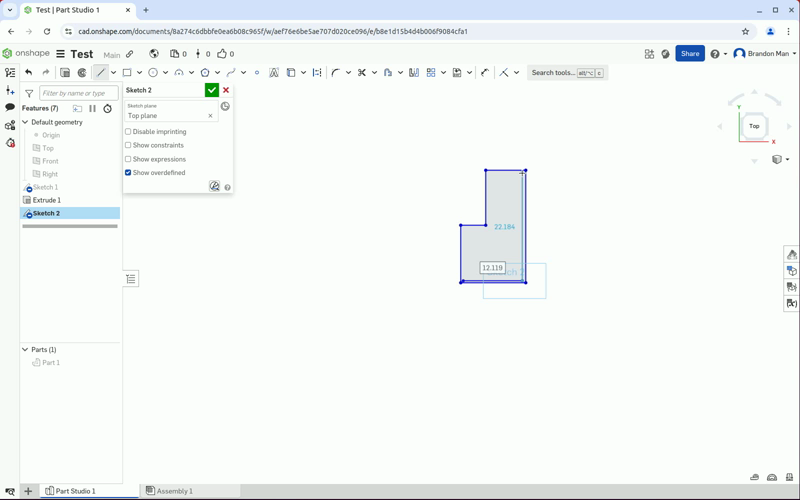
scroll(6)
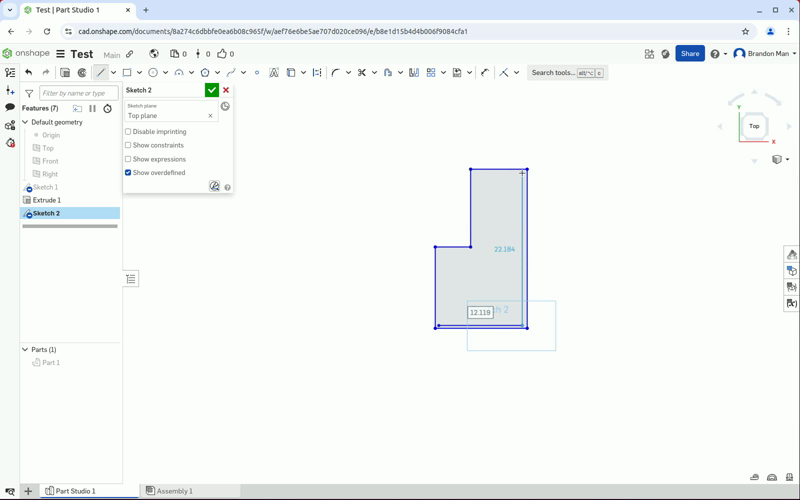
scroll(6)
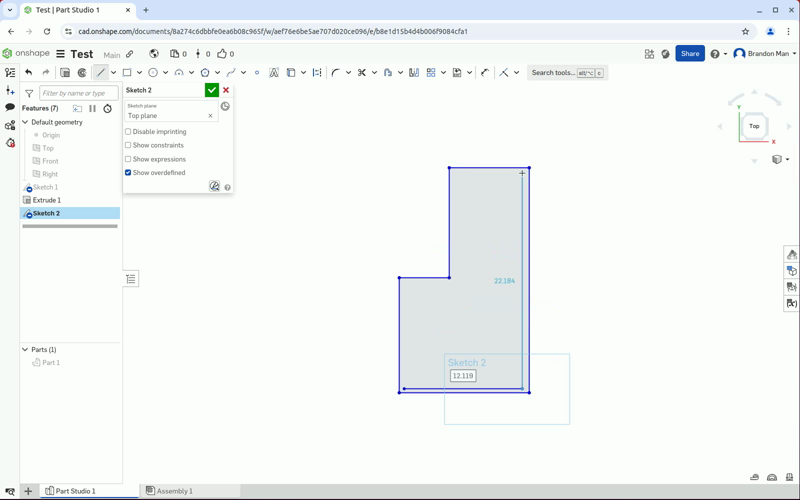
scroll(6)
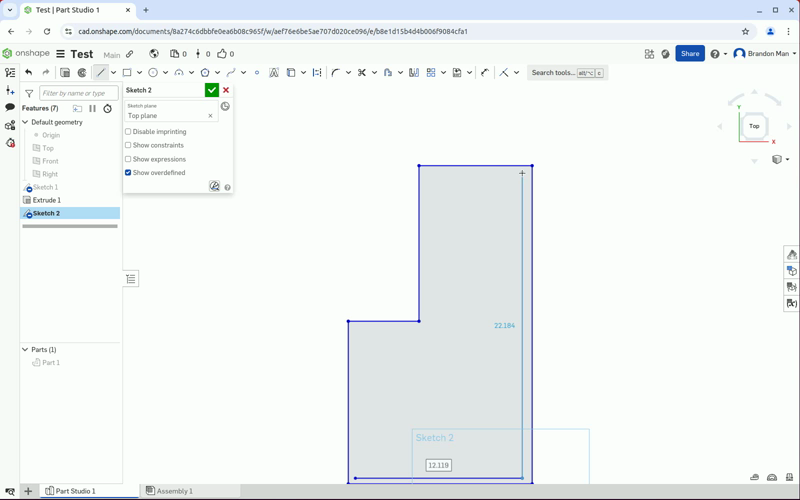
scroll(6)
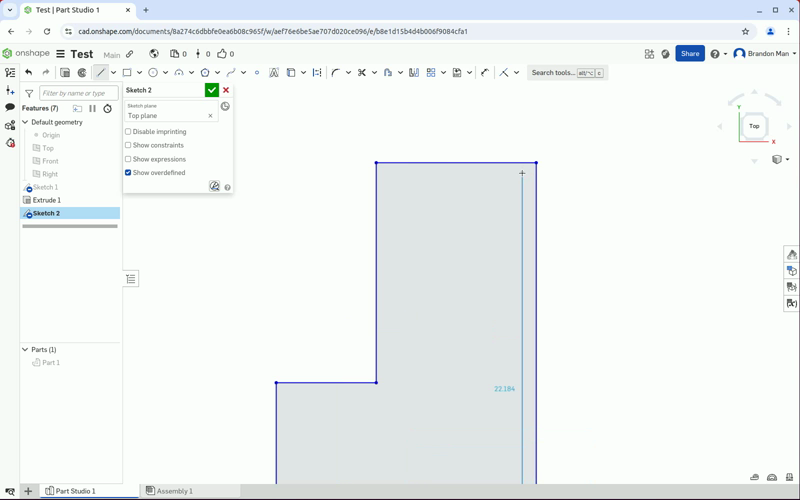
scroll(6)
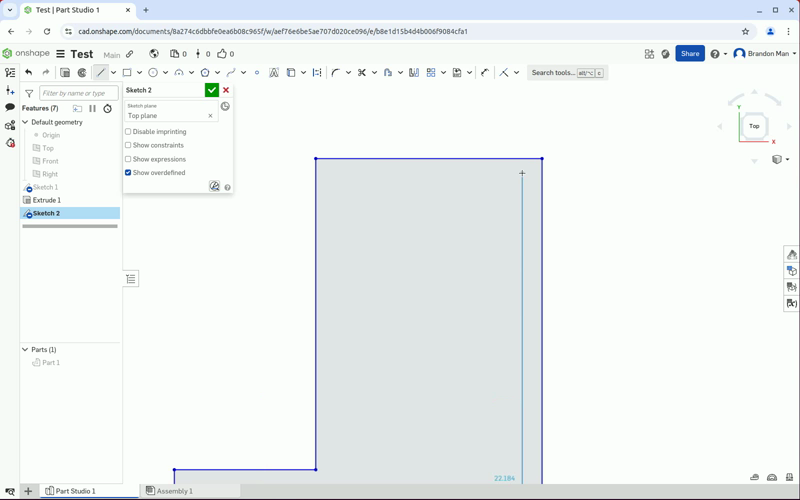
scroll(6)
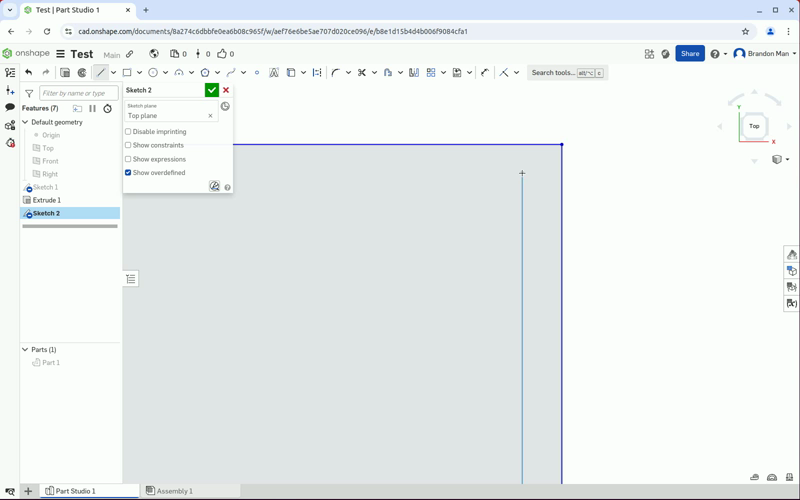
click(522, 172)
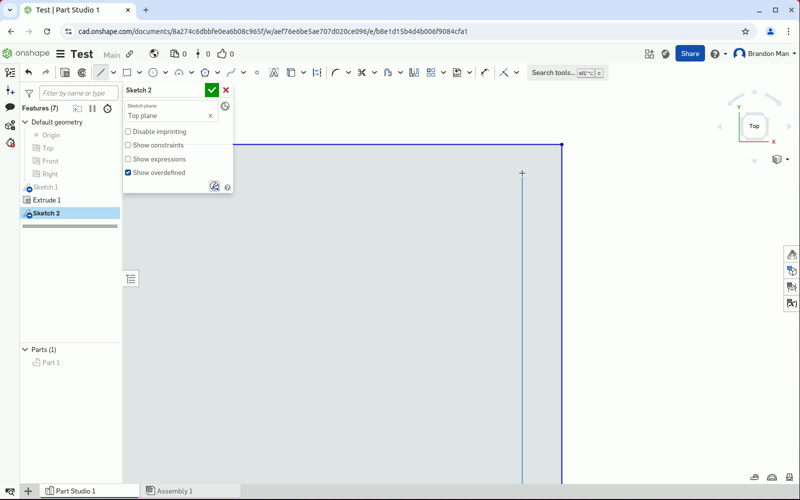
scroll(-6)
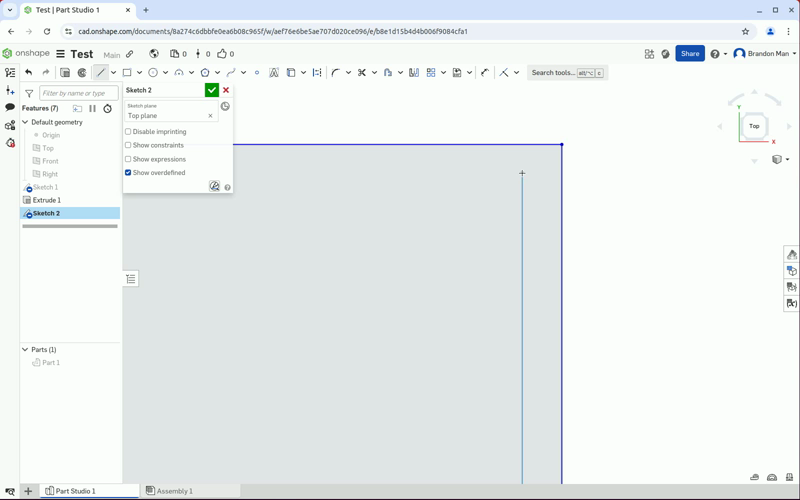
scroll(-6)
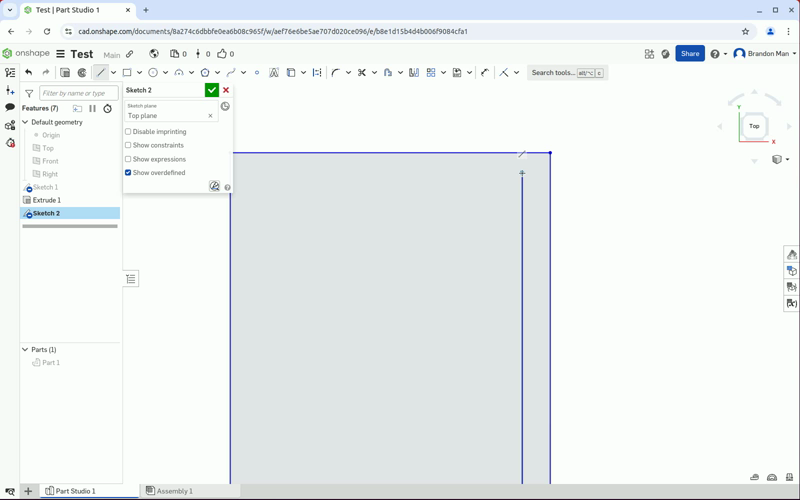
scroll(-6)
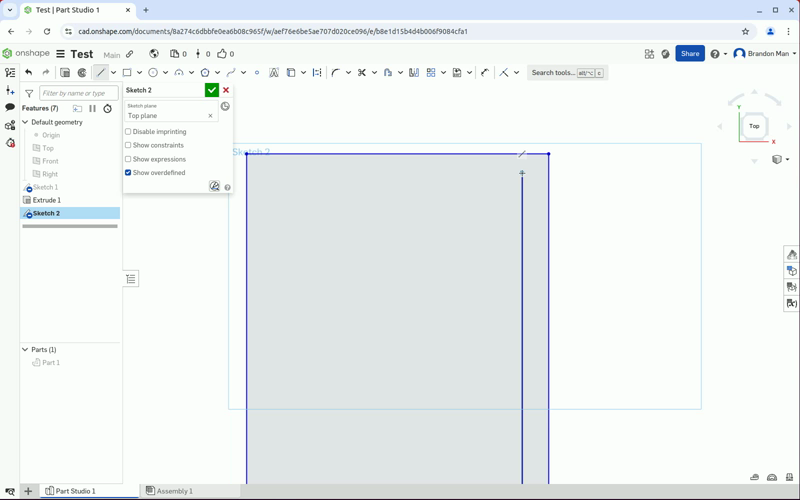
scroll(-6)
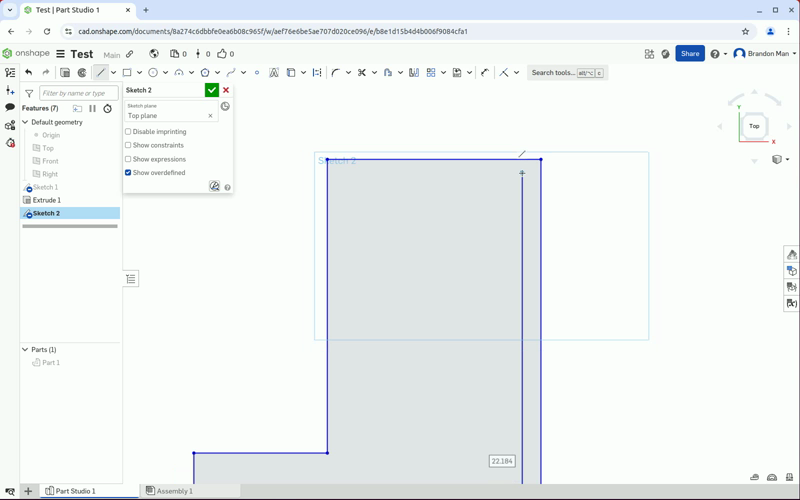
scroll(-6)
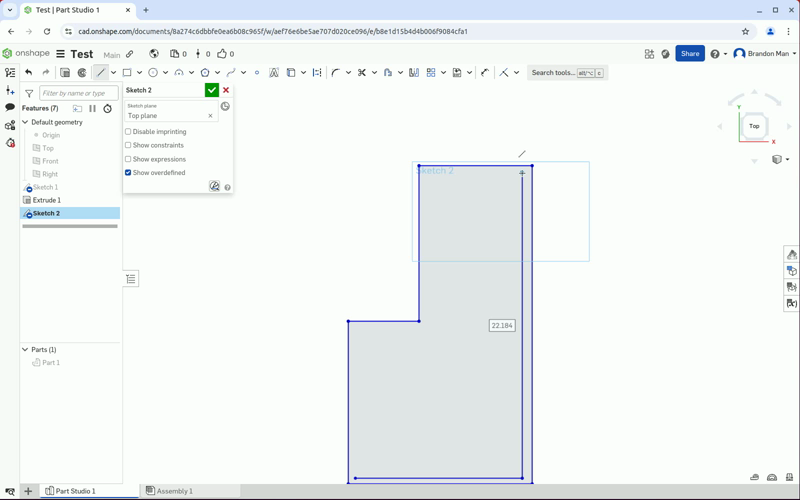
scroll(-6)
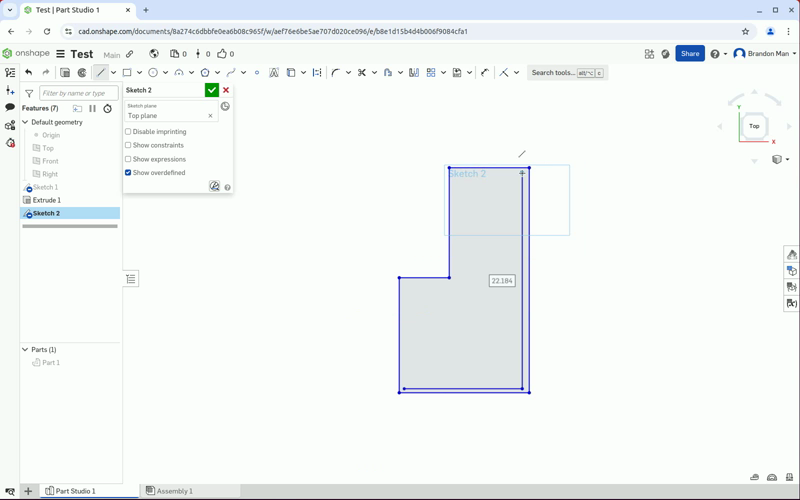
scroll(-6)
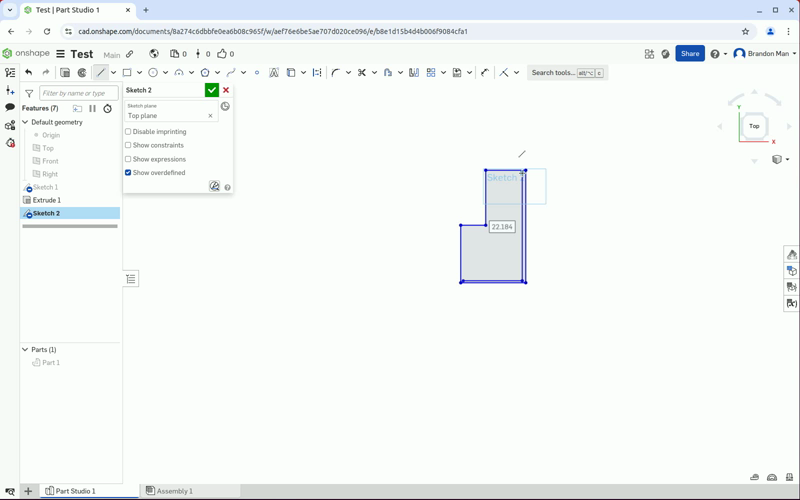
key_up(shift)
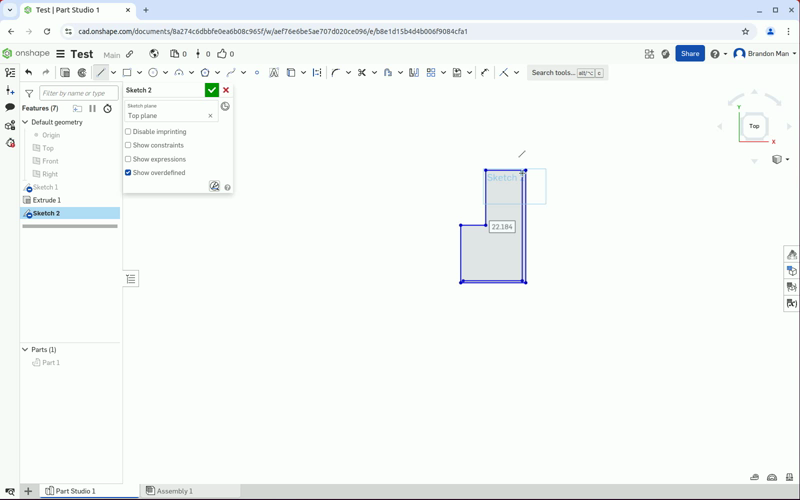
key_down(shift)
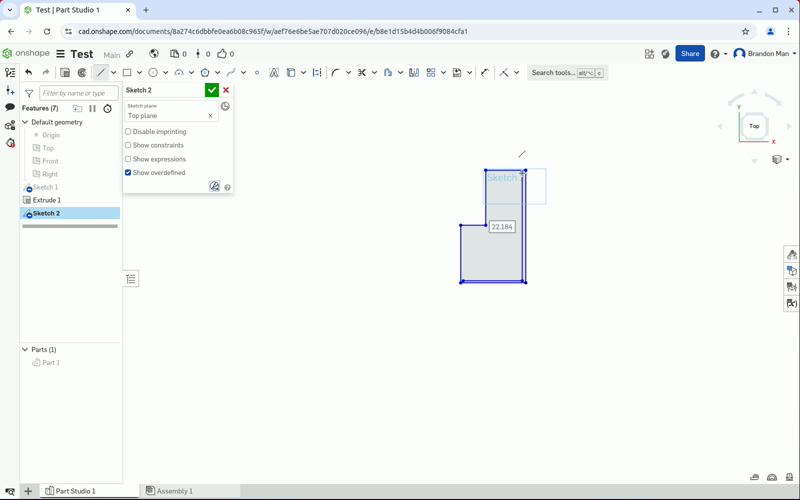
mouse_move(552, 172)
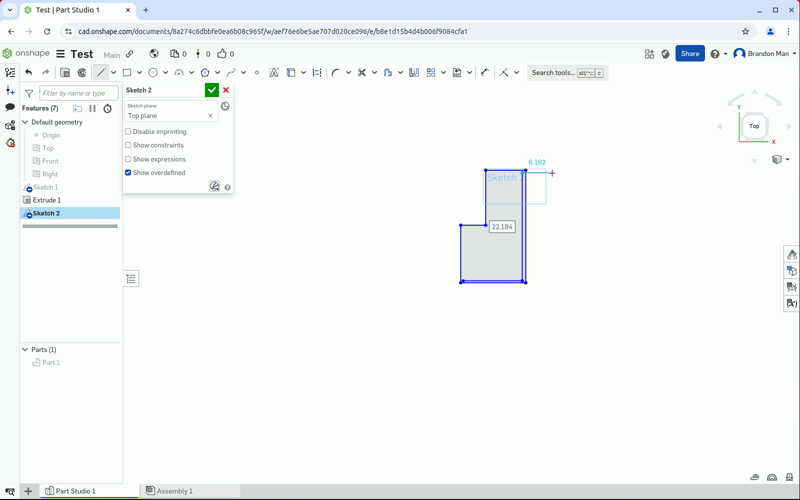
mouse_move(488, 172)
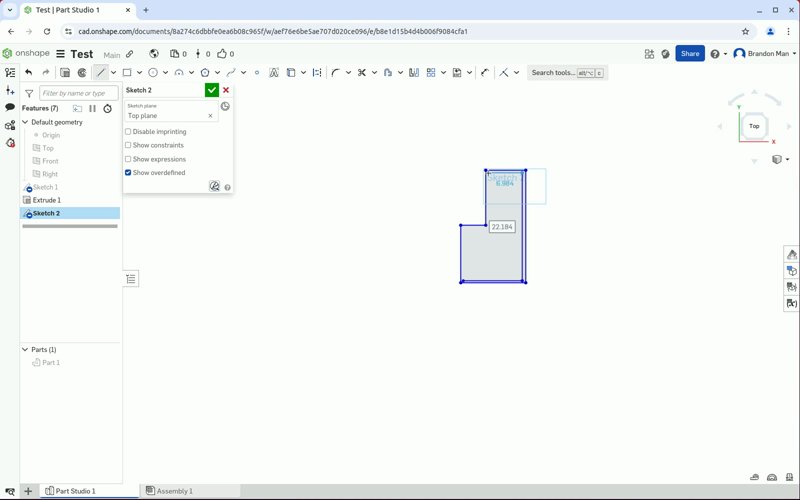
scroll(6)
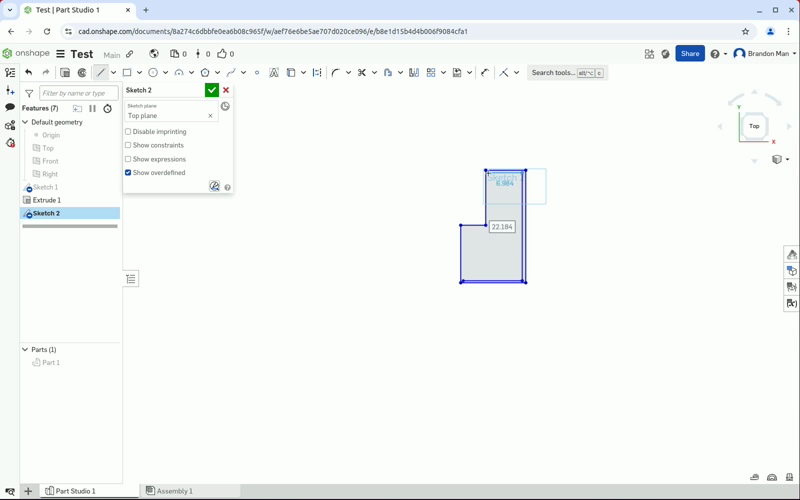
scroll(6)
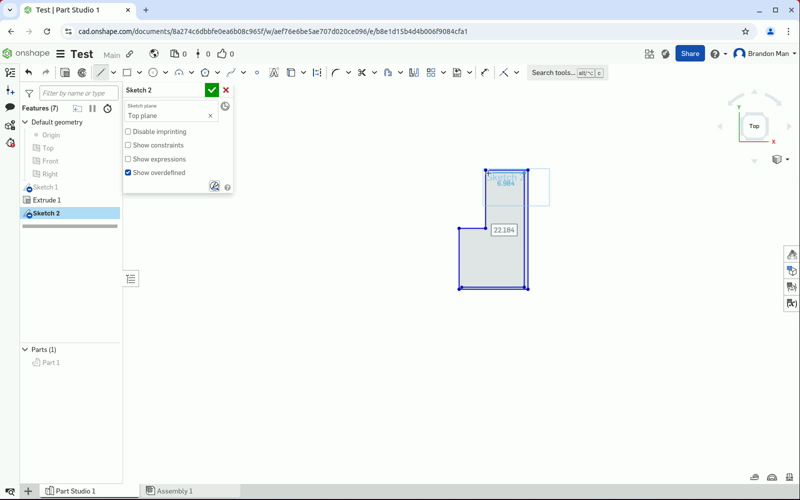
scroll(6)
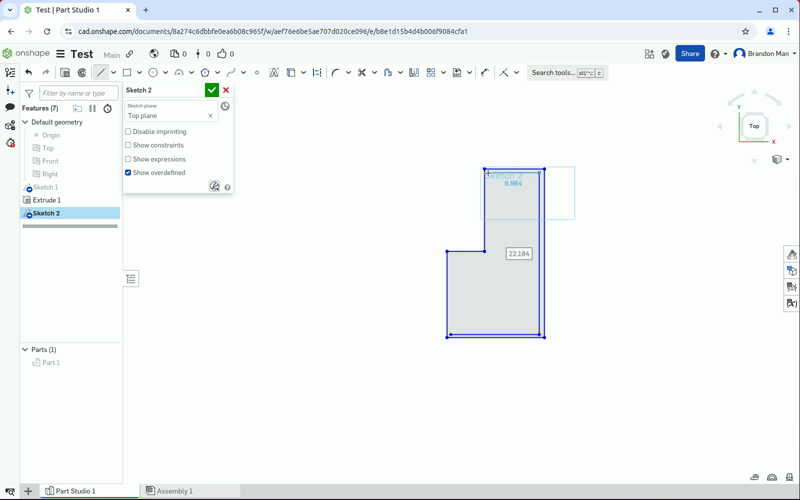
scroll(6)
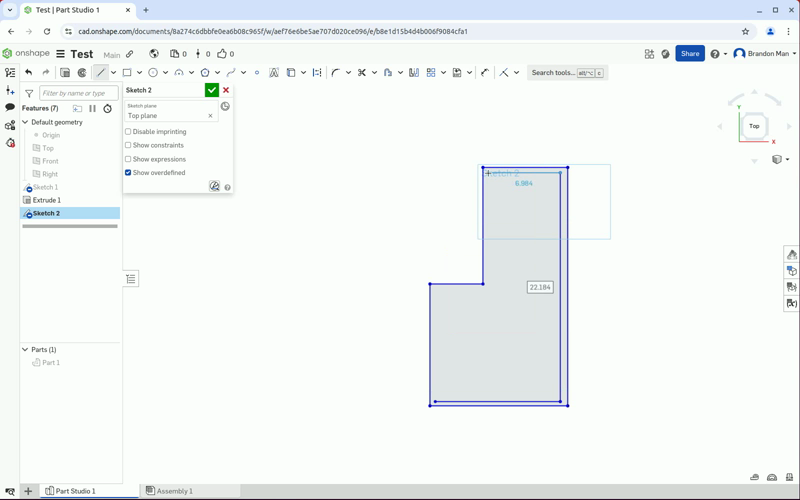
scroll(6)
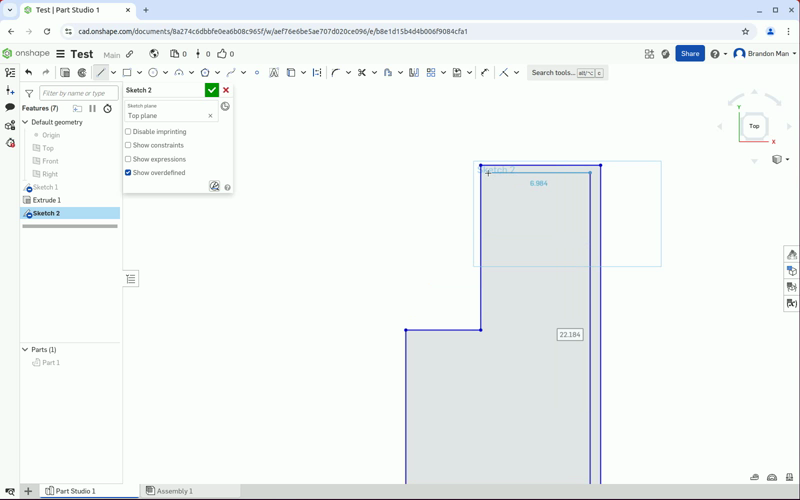
scroll(6)
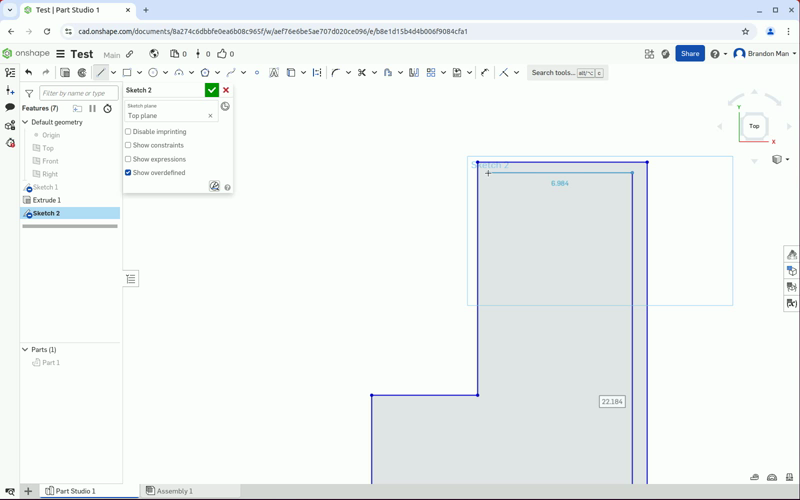
scroll(6)
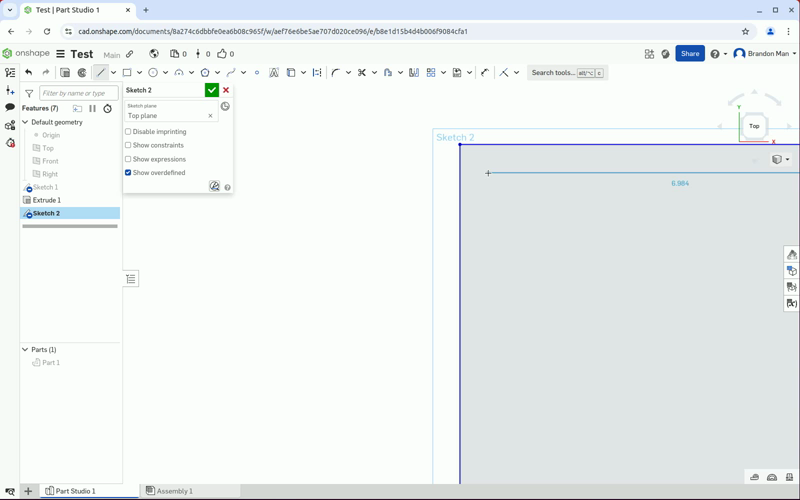
click(488, 172)
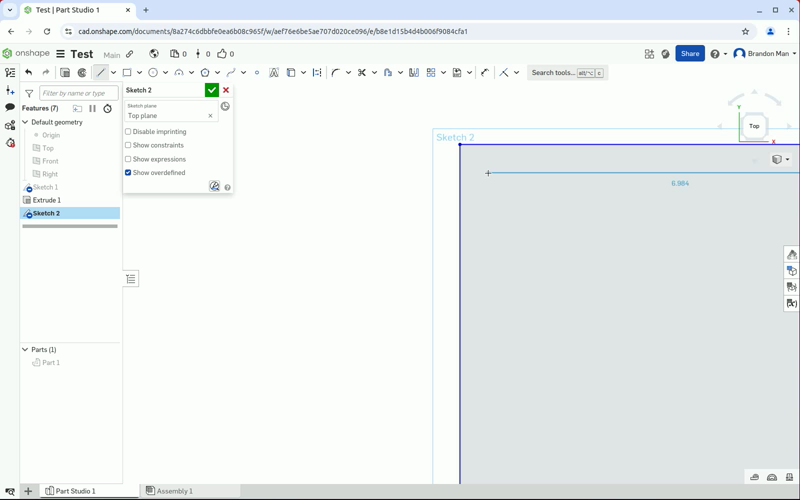
scroll(-6)
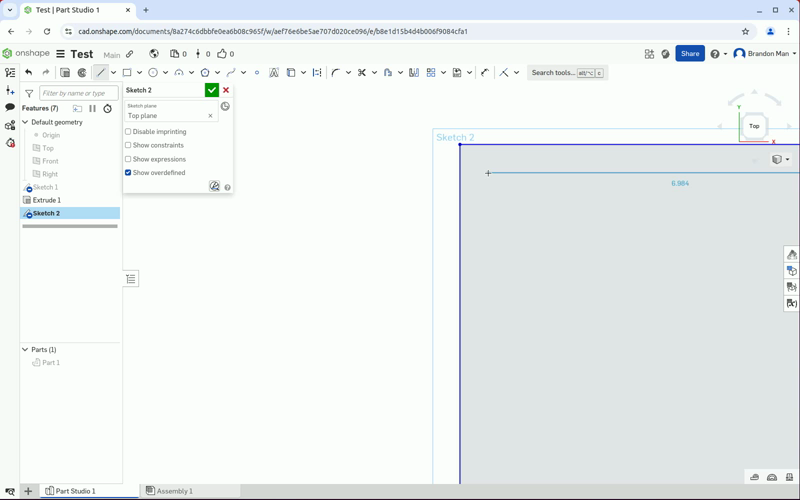
scroll(-6)
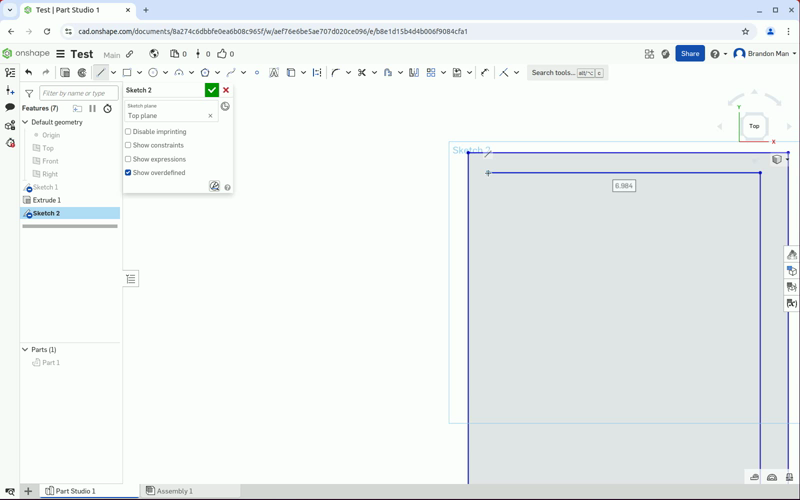
scroll(-6)
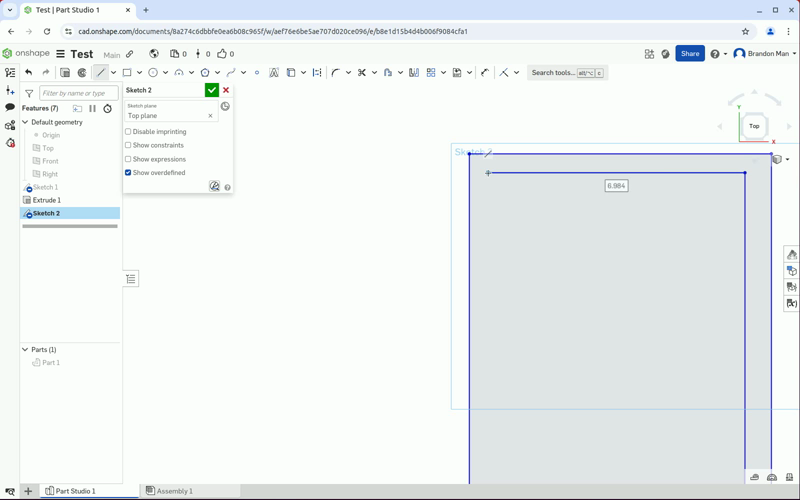
scroll(-6)
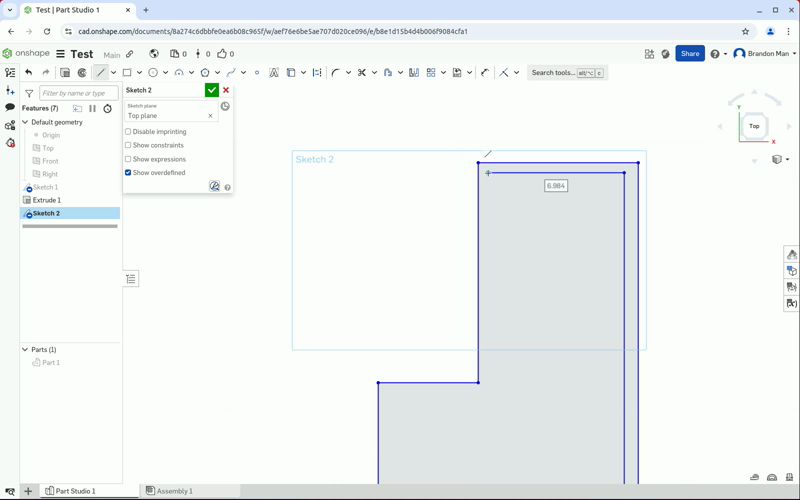
scroll(-6)
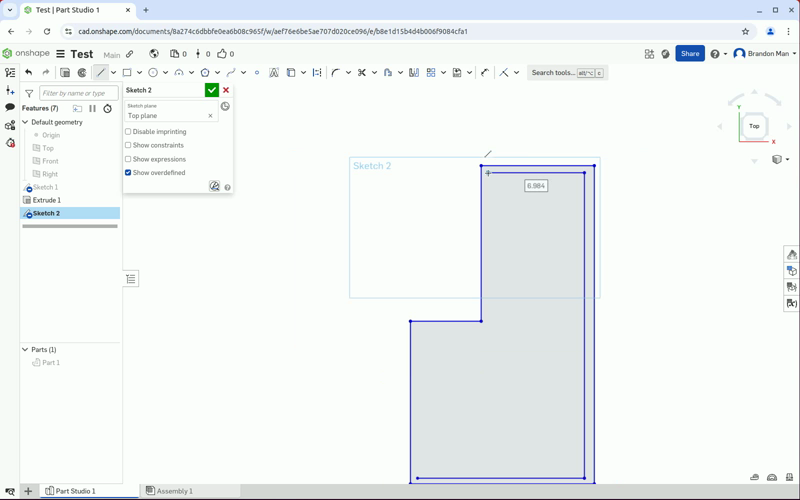
scroll(-6)
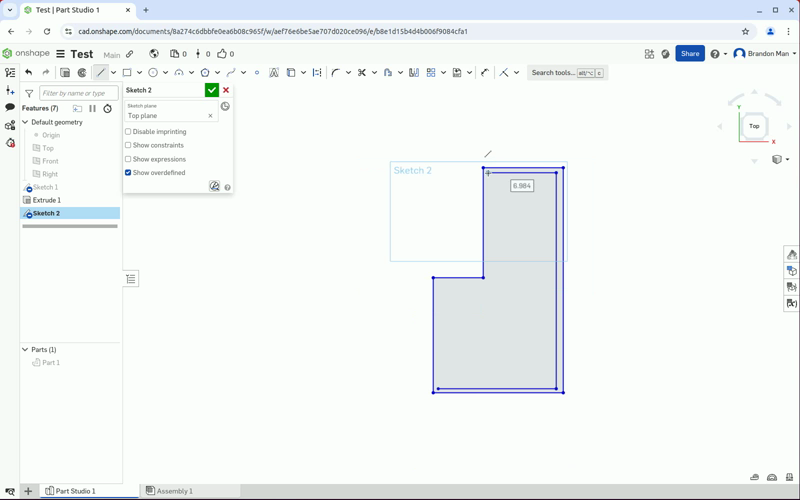
scroll(-6)
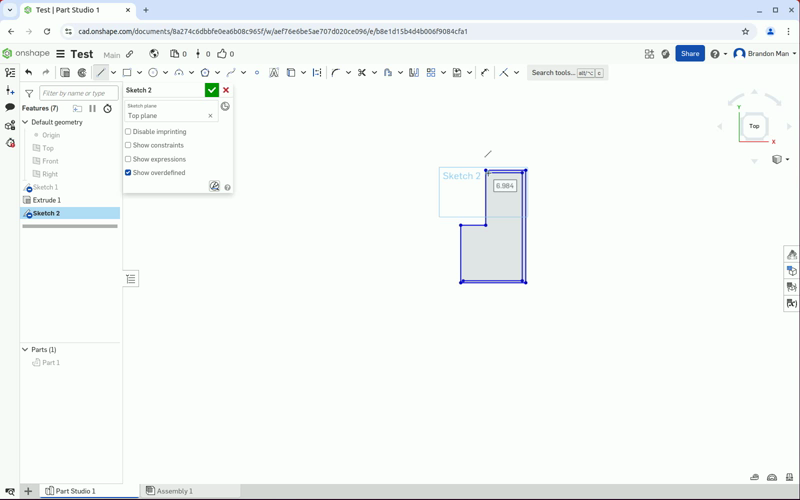
key_up(shift)
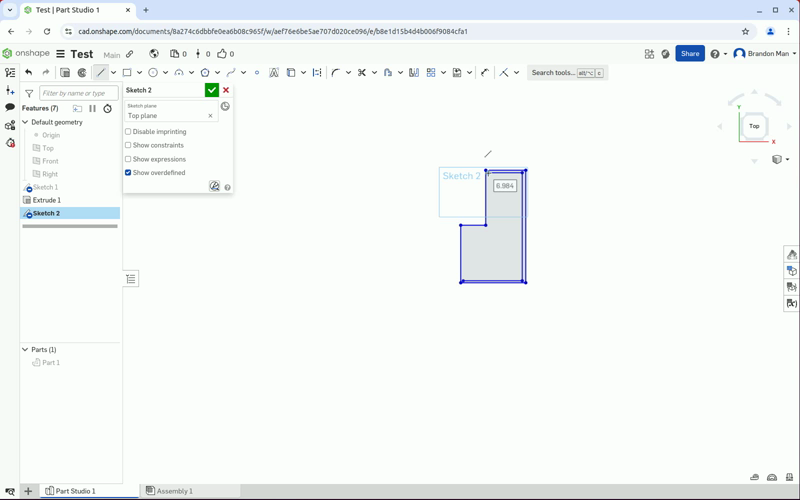
key_down(shift)
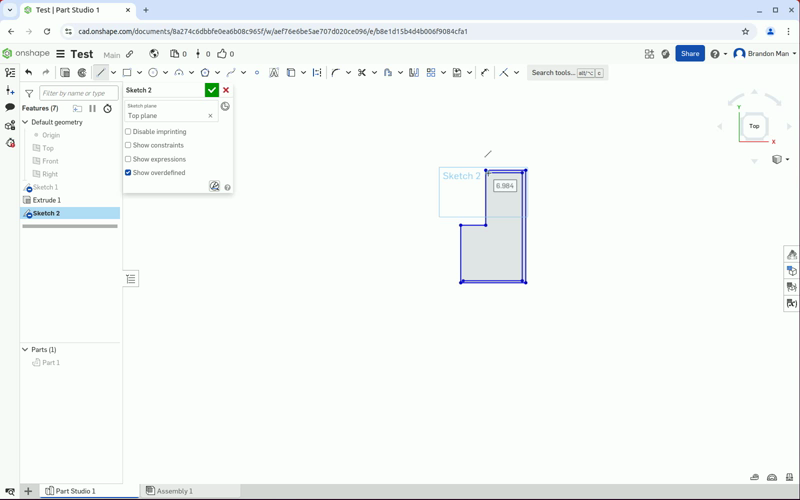
mouse_move(518, 172)
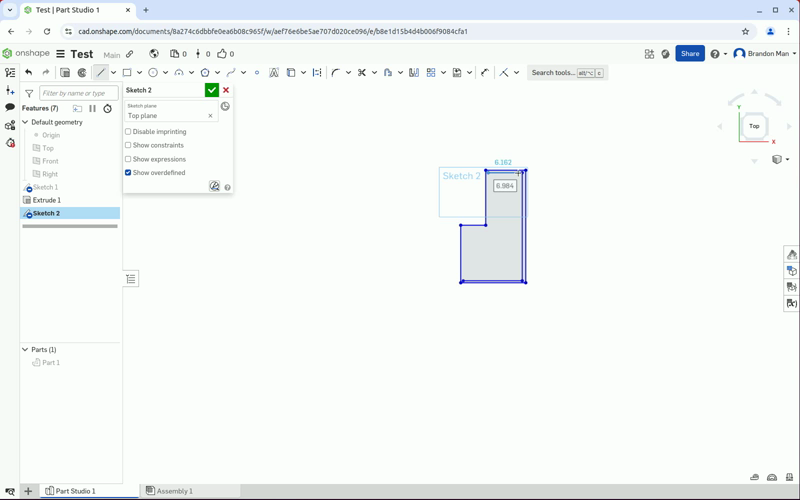
mouse_move(488, 227)
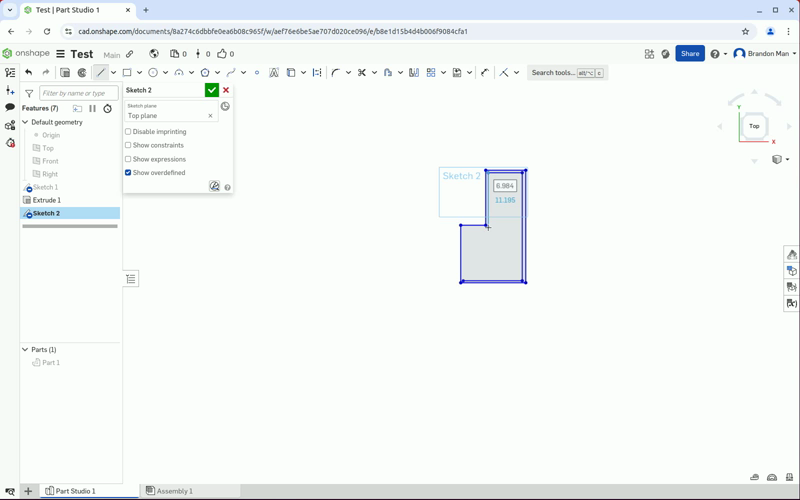
scroll(6)
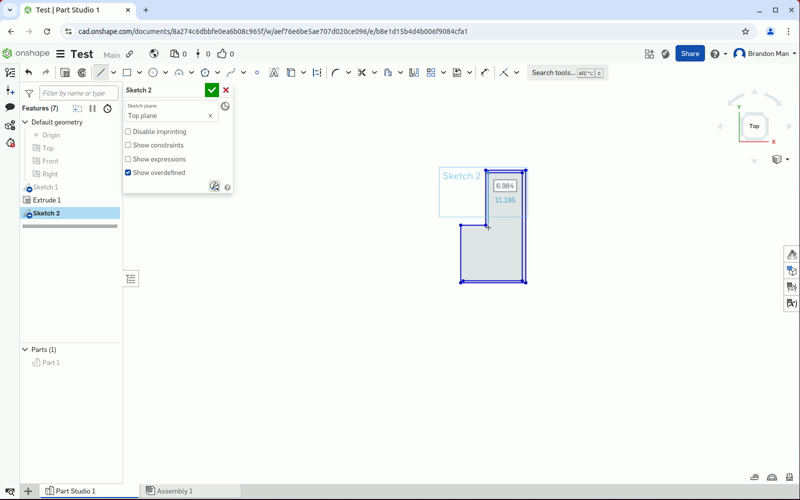
scroll(6)
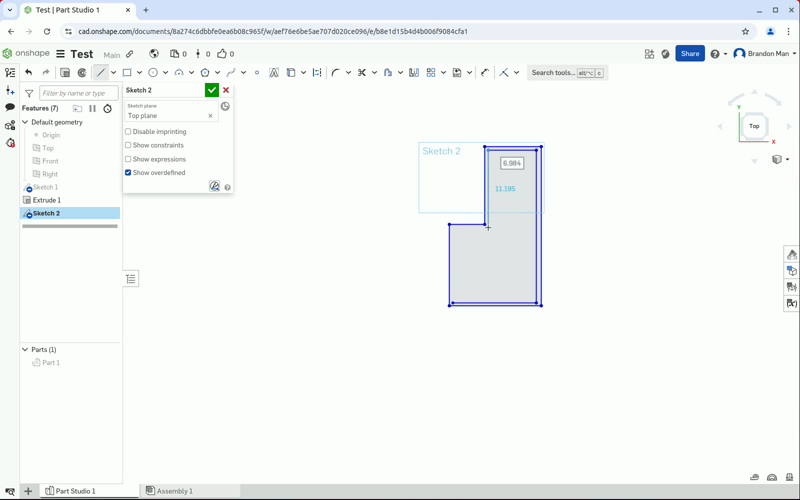
scroll(6)
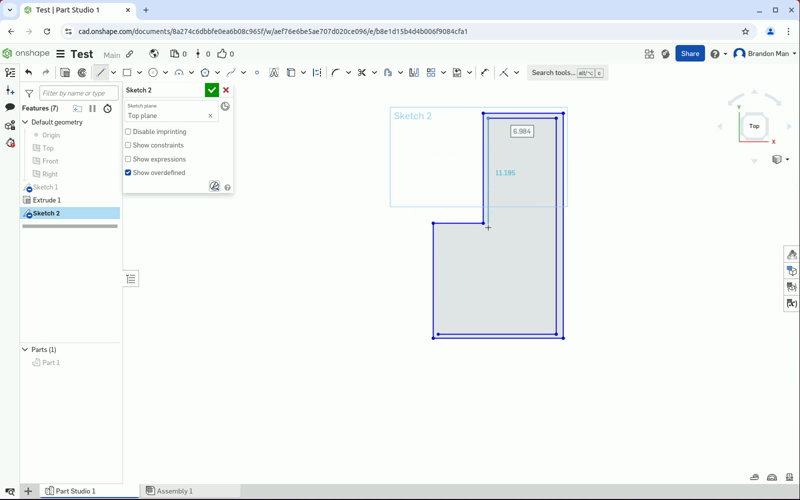
scroll(6)
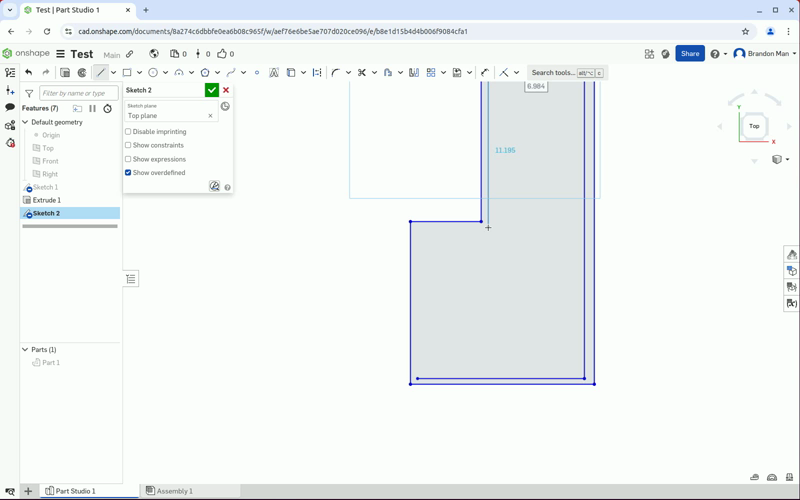
scroll(6)
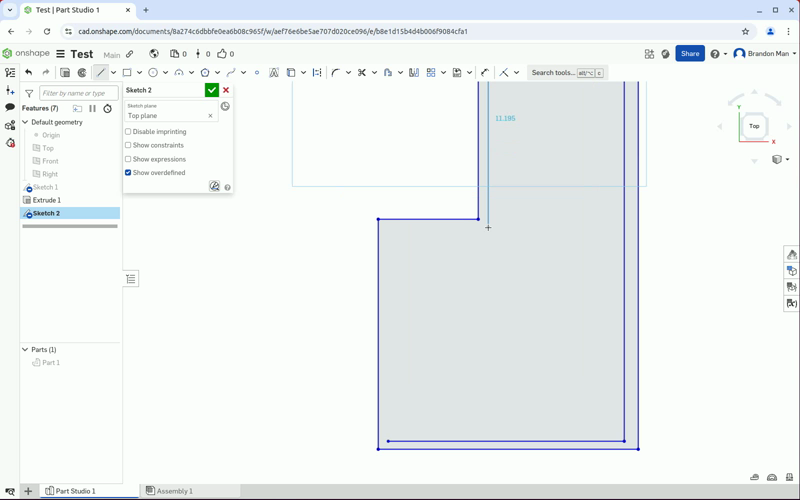
scroll(6)
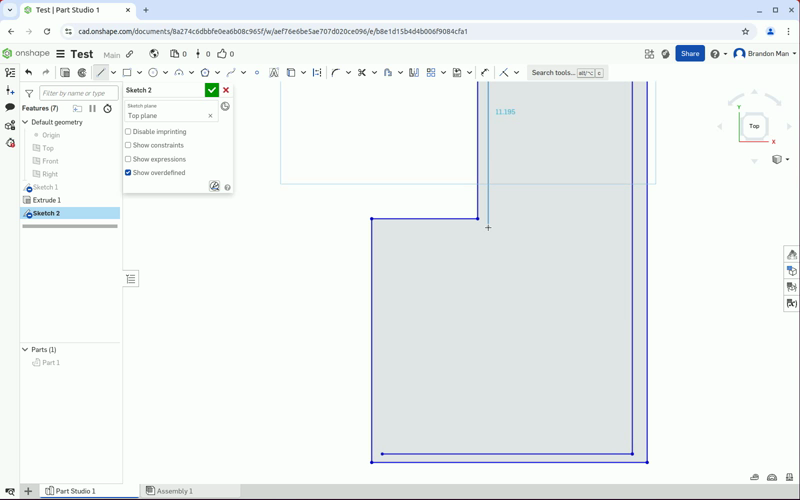
scroll(6)
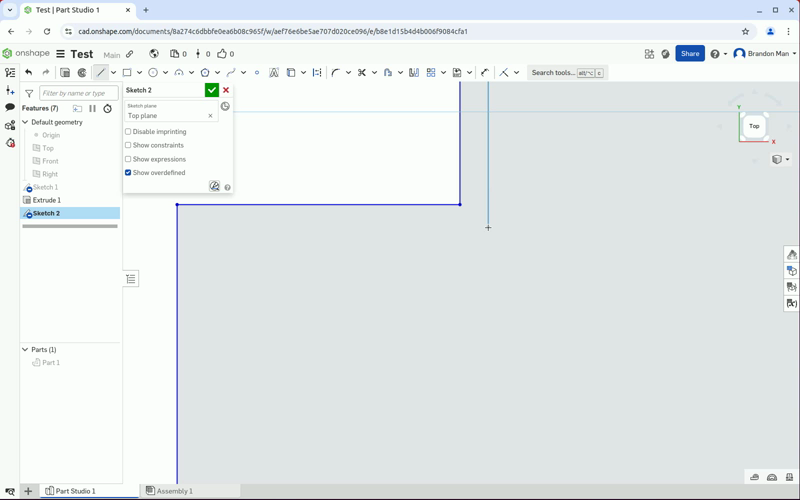
click(488, 227)
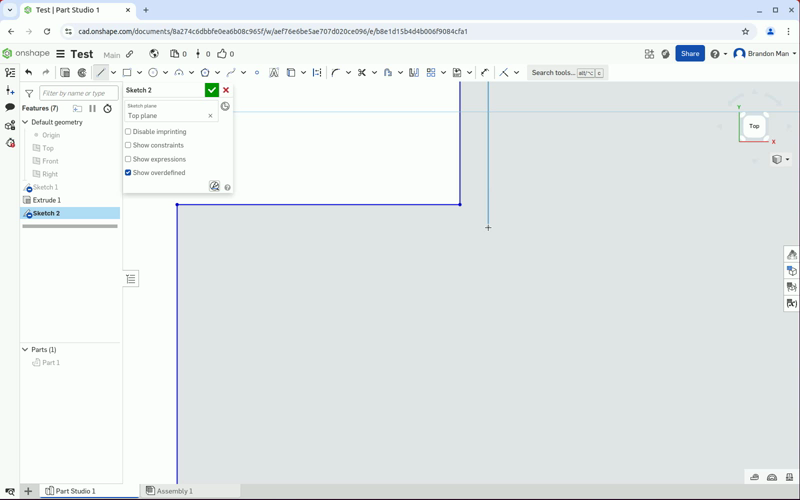
scroll(-6)
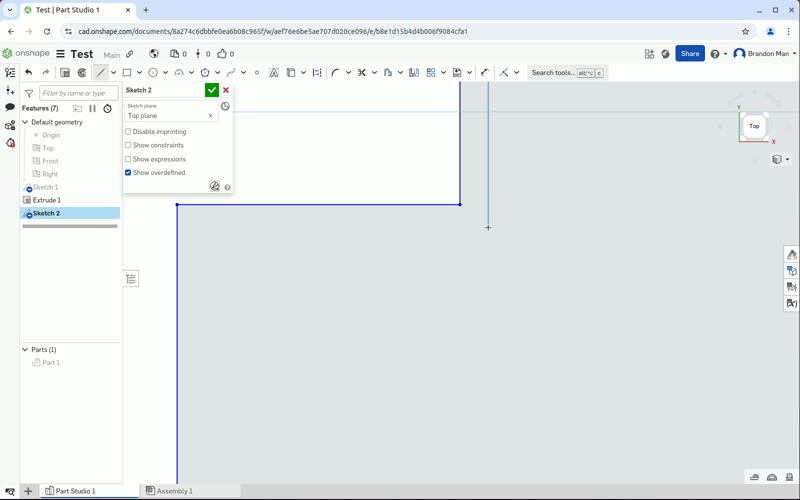
scroll(-6)
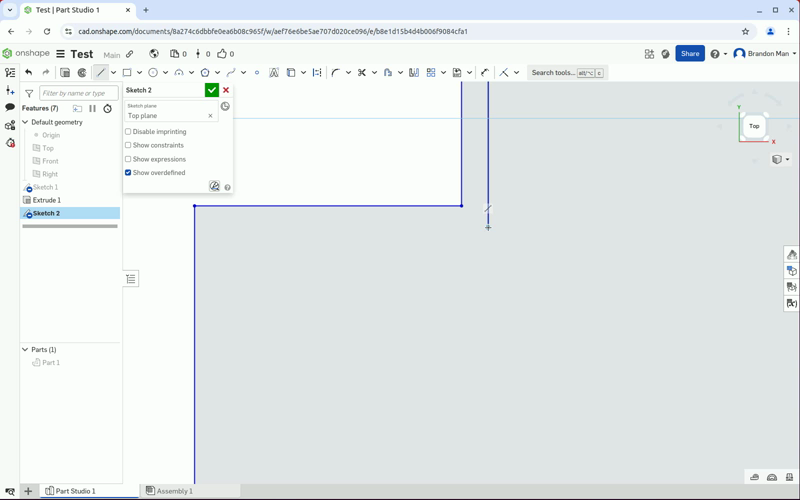
scroll(-6)
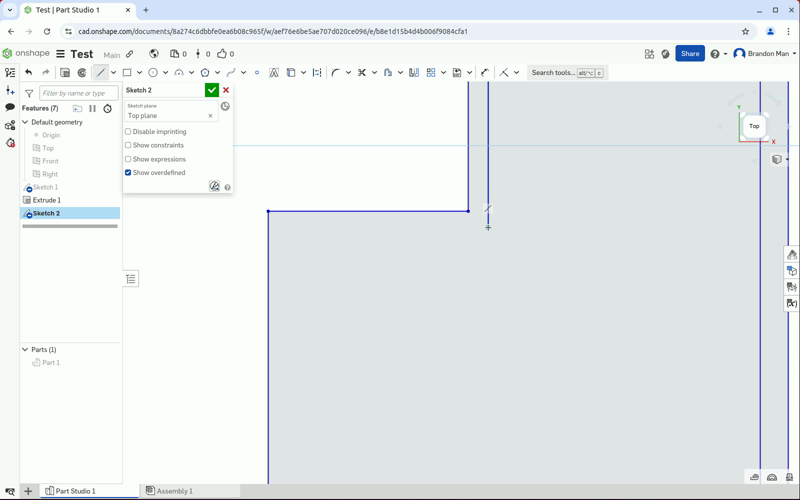
scroll(-6)
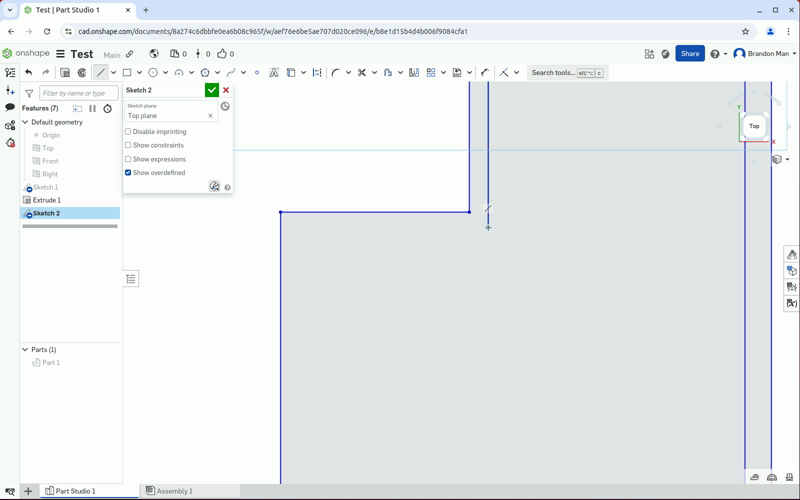
scroll(-6)
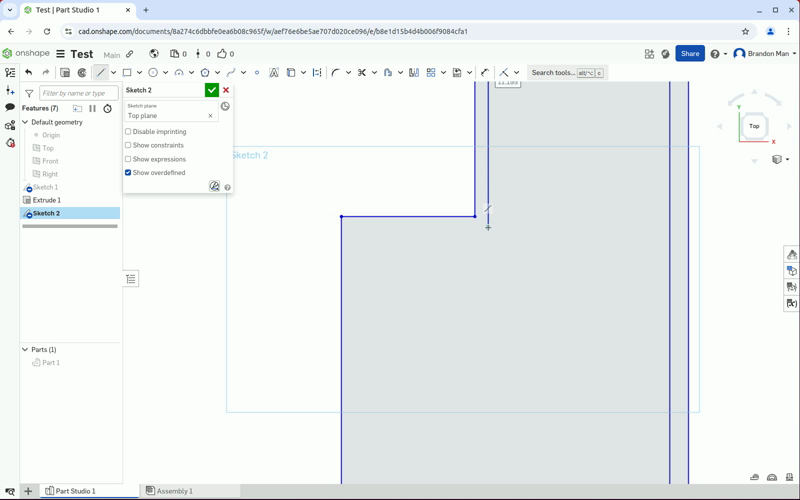
scroll(-6)
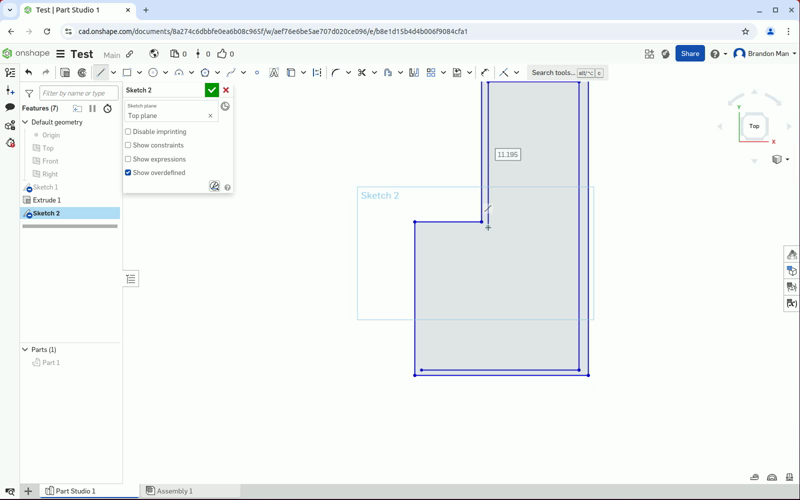
scroll(-6)
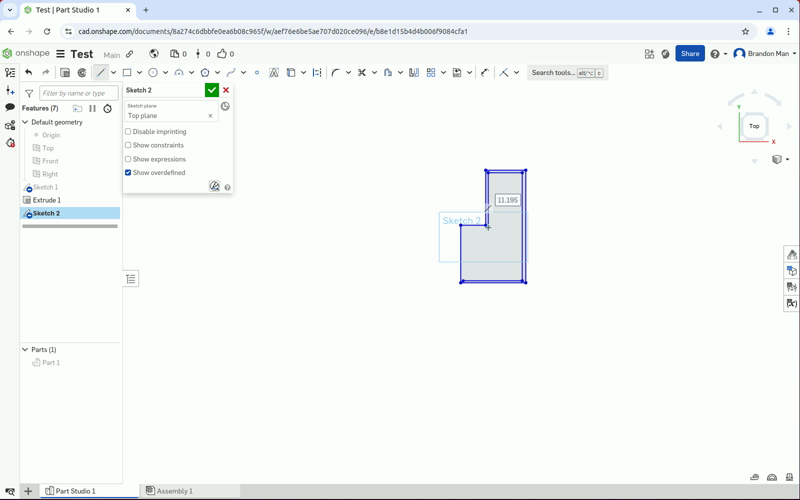
key_up(shift)
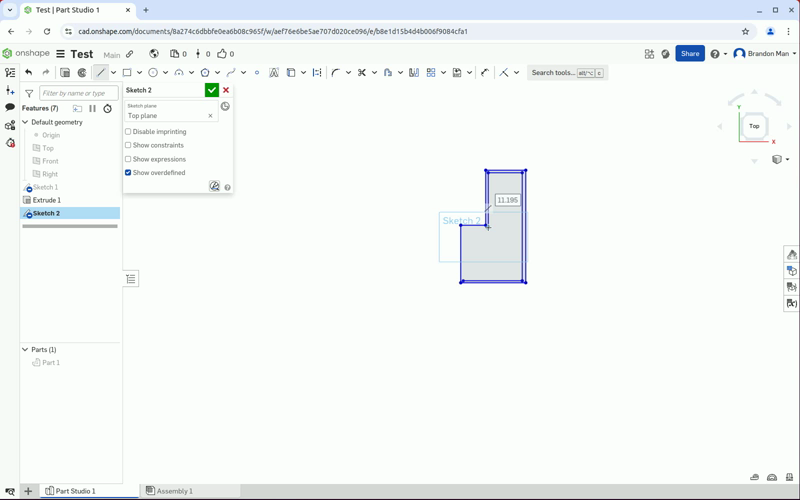
key_down(shift)
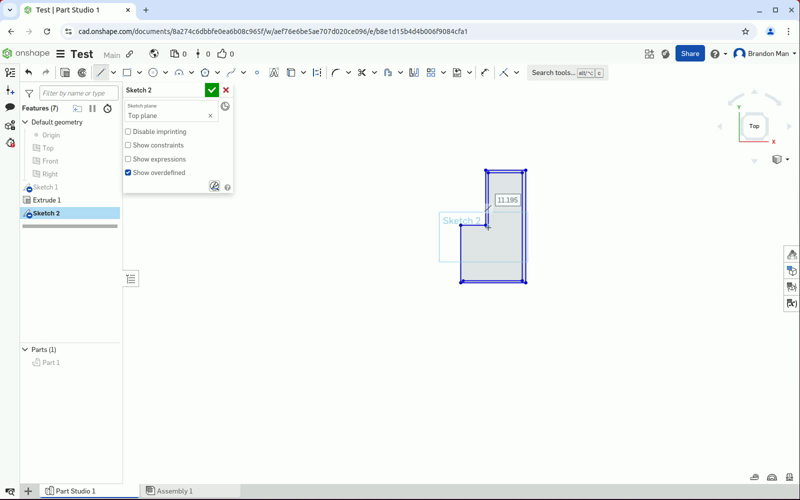
mouse_move(518, 227)
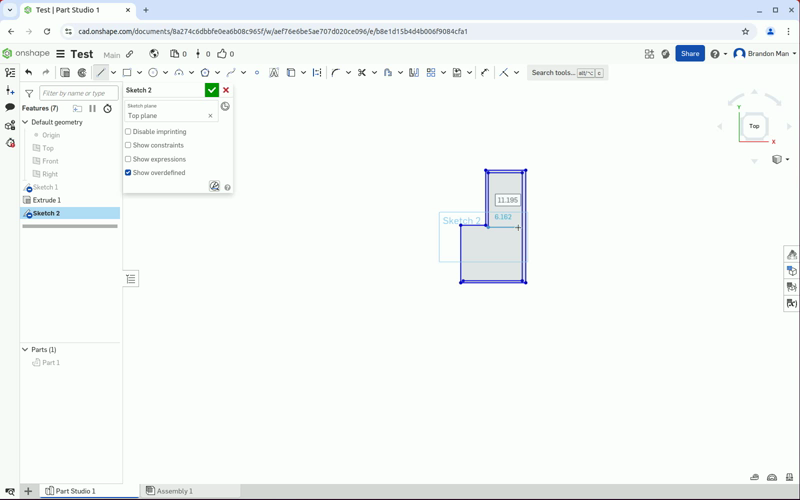
mouse_move(463, 227)
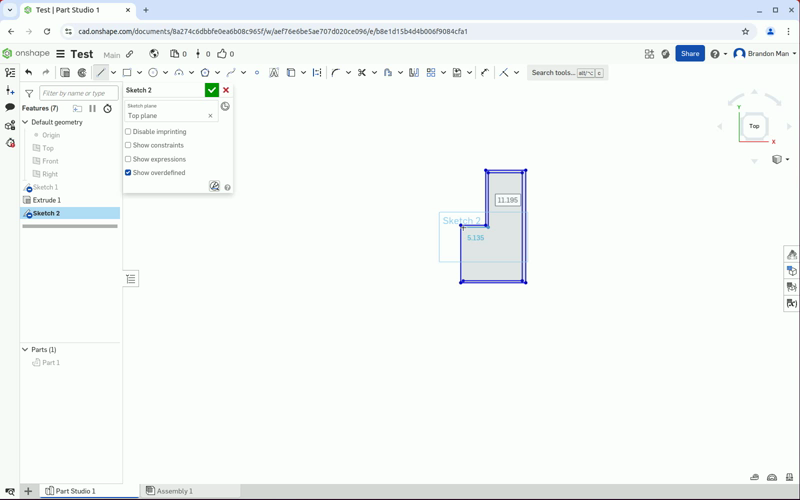
scroll(6)
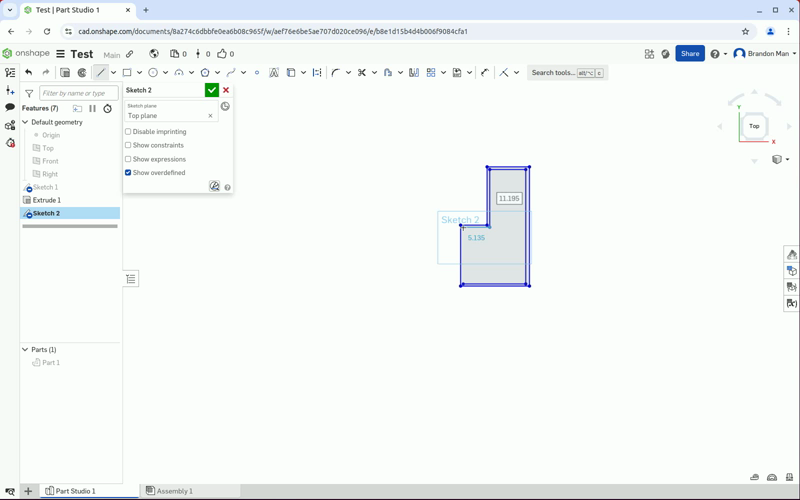
scroll(6)
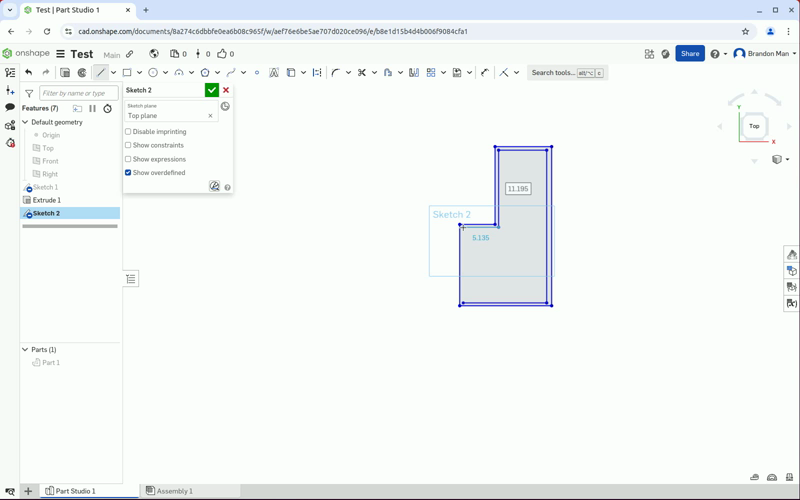
scroll(6)
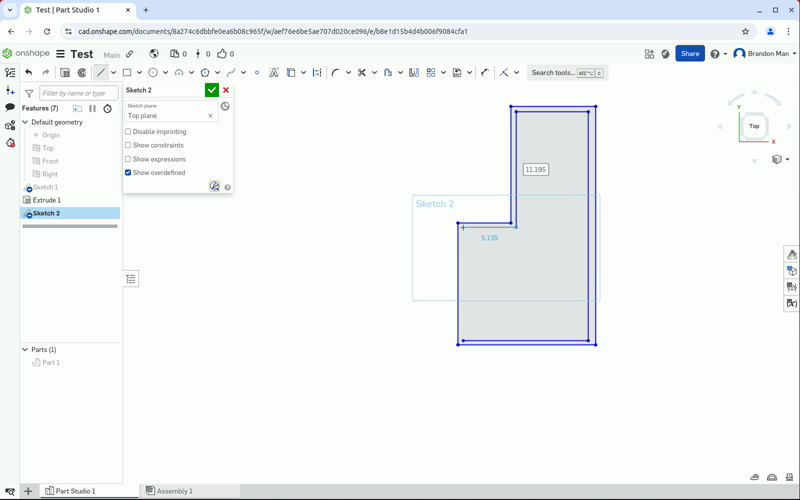
scroll(6)
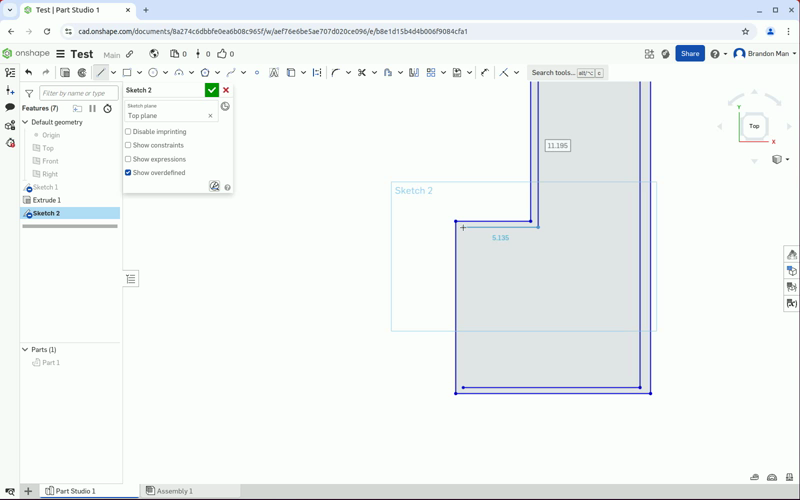
scroll(6)
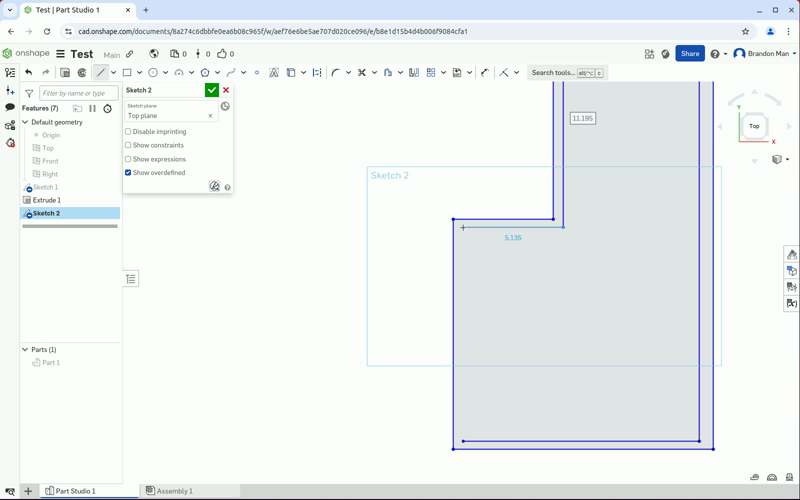
scroll(6)
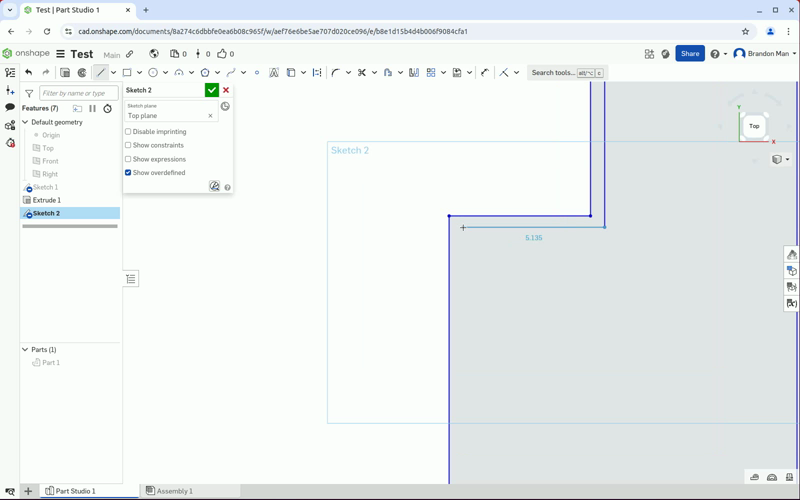
scroll(6)
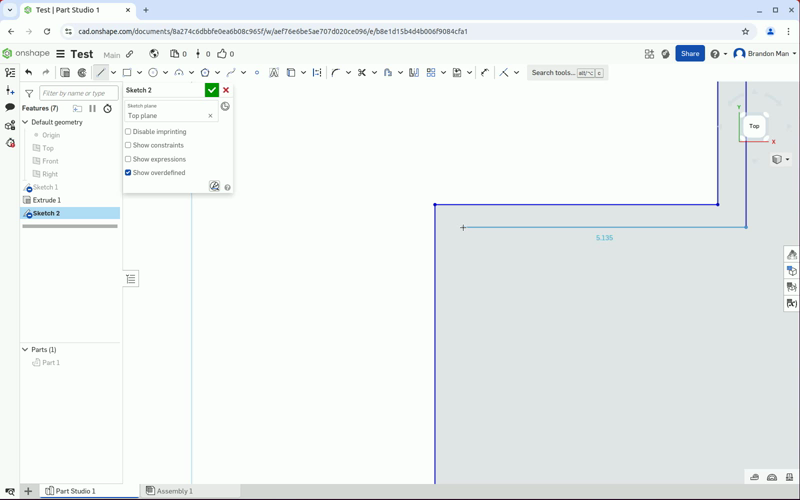
click(463, 227)
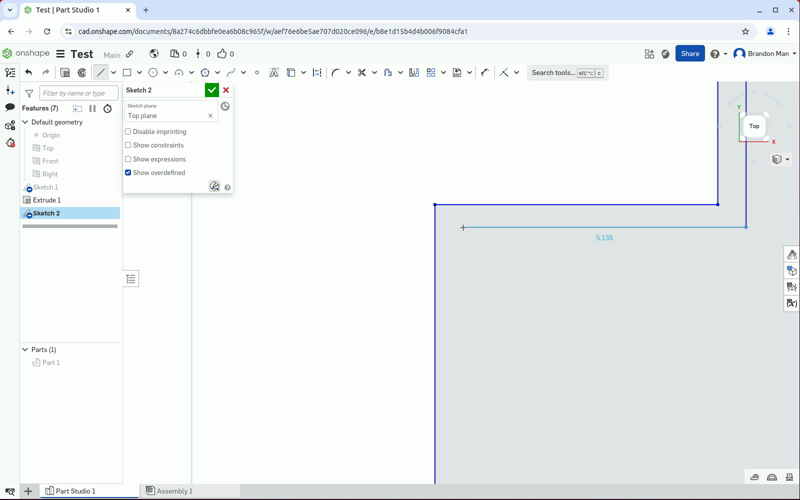
scroll(-6)
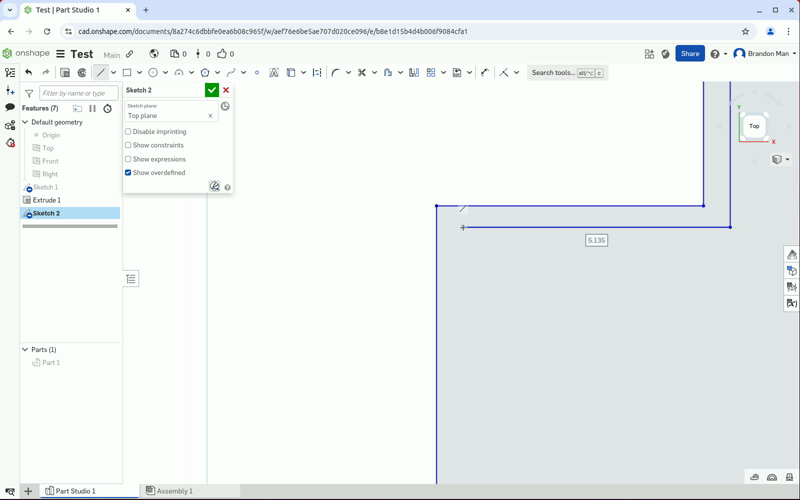
scroll(-6)
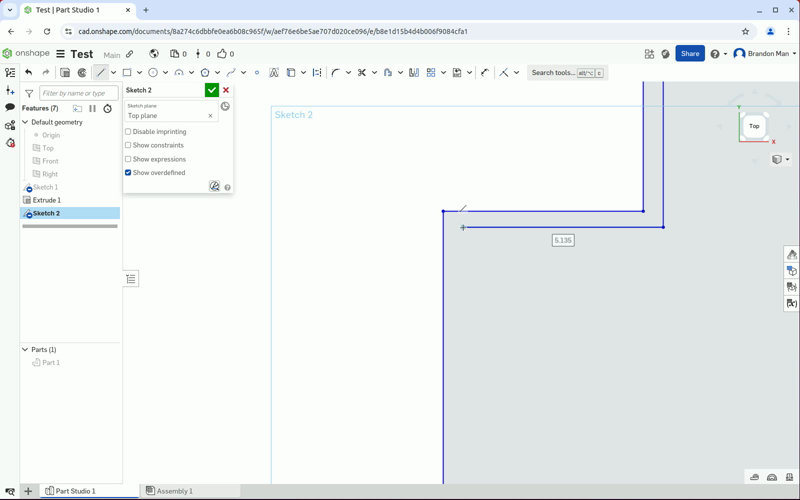
scroll(-6)
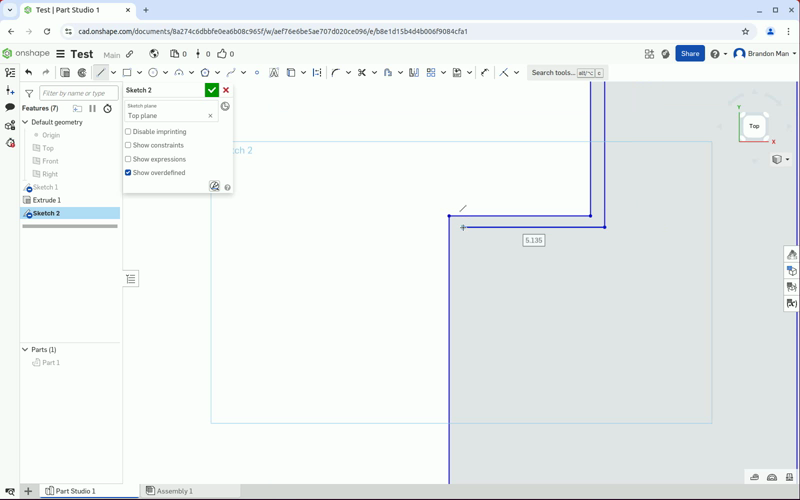
scroll(-6)
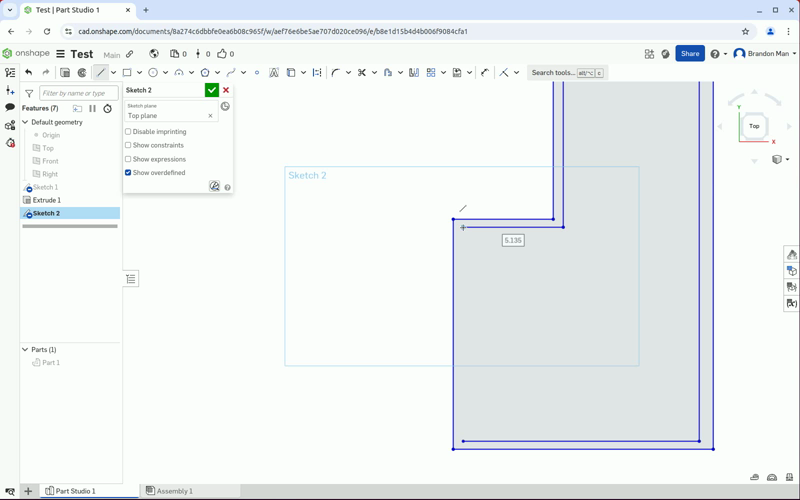
scroll(-6)
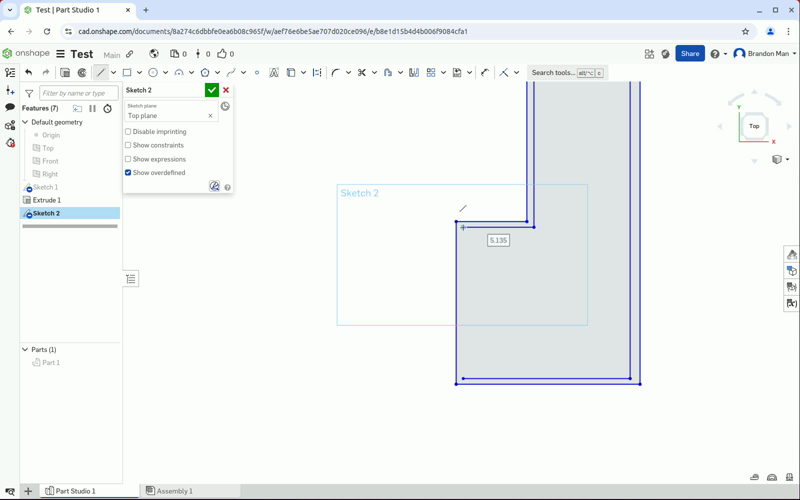
scroll(-6)
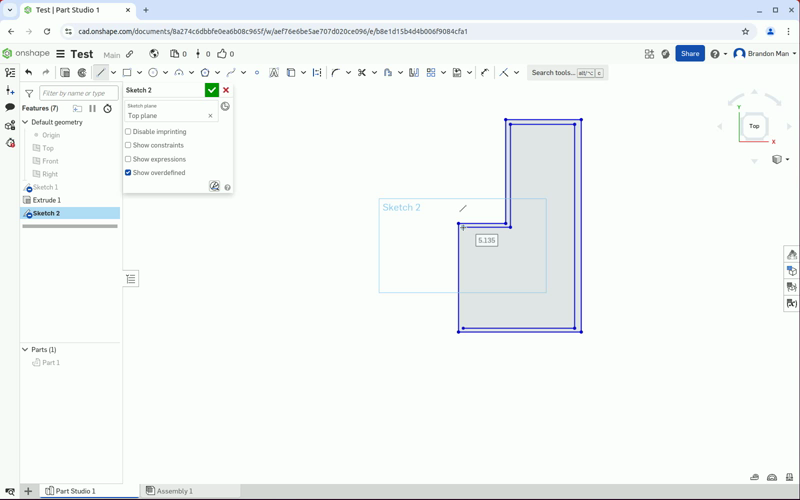
scroll(-6)
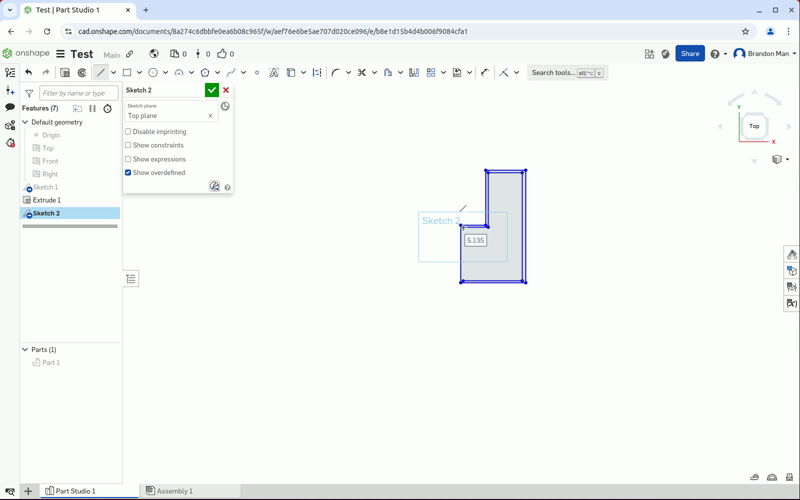
key_up(shift)
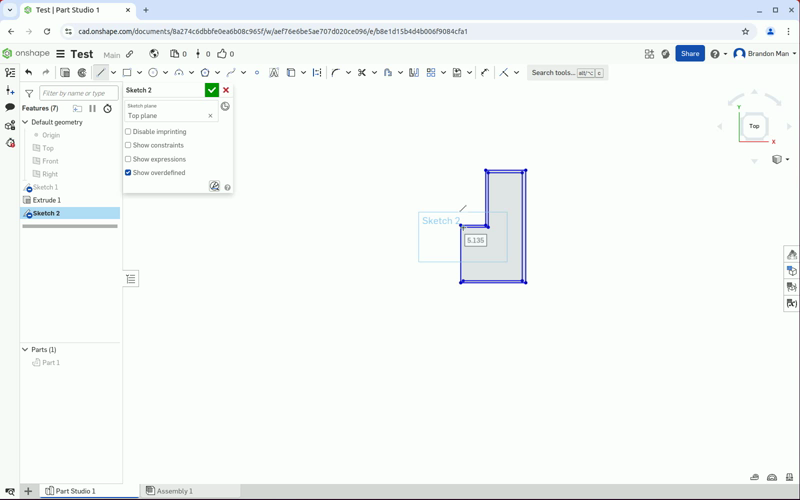
mouse_move(493, 227)
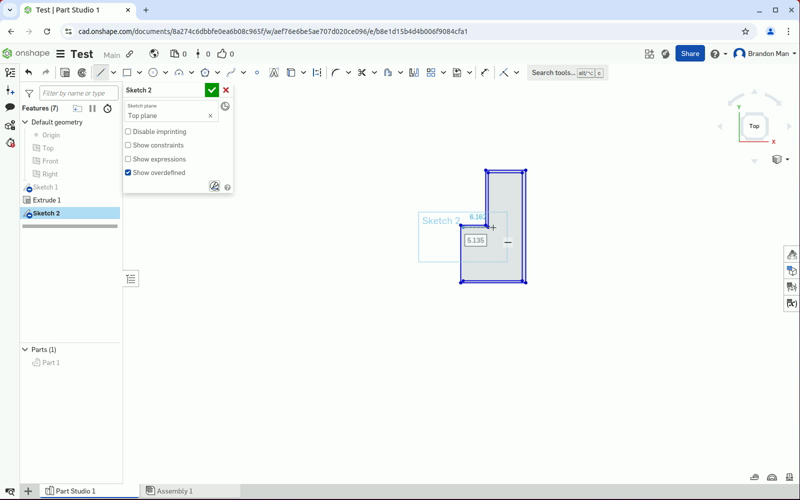
key_down(shift)
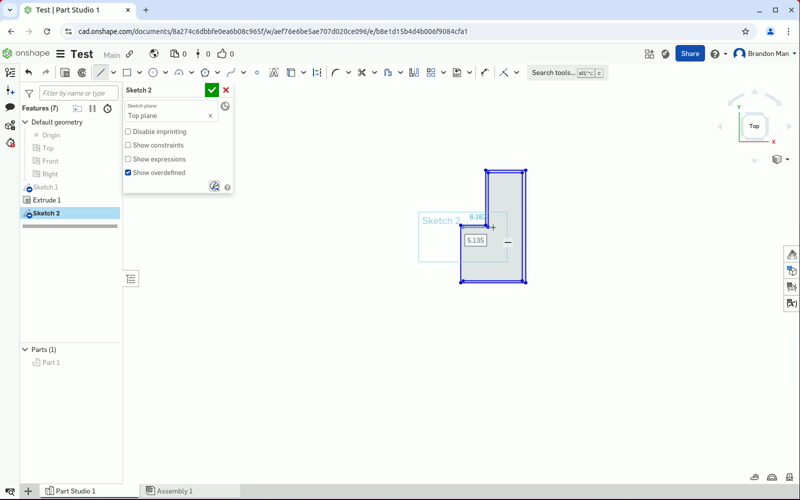
mouse_move(463, 280)
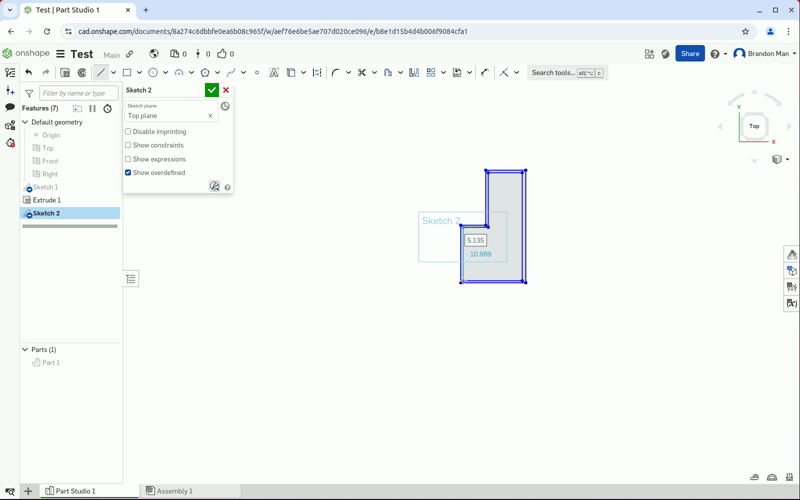
scroll(6)
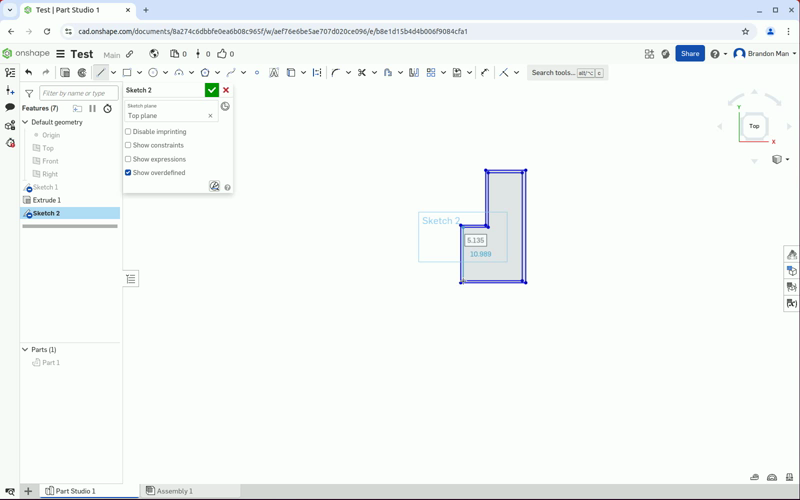
scroll(6)
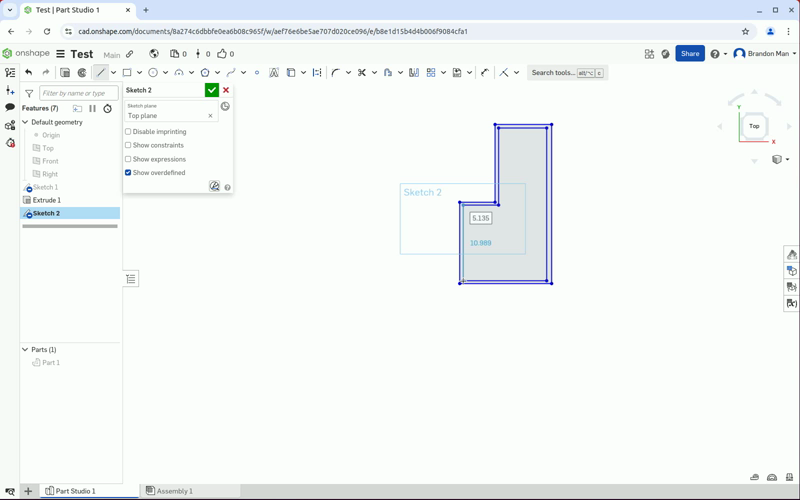
scroll(6)
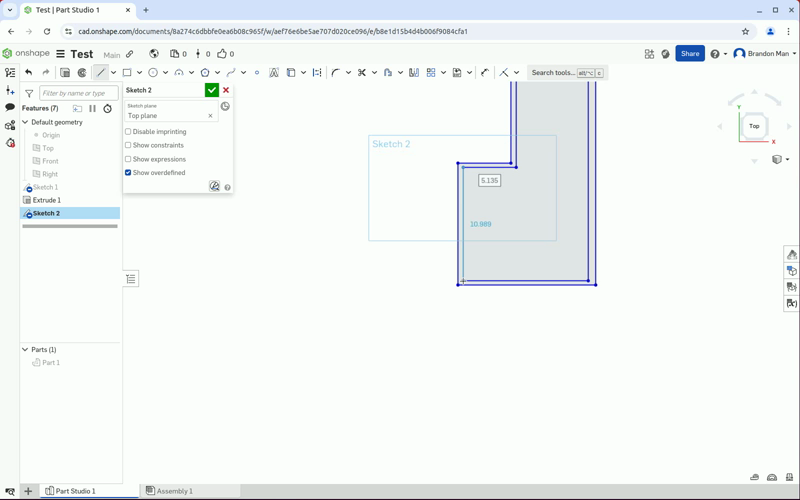
scroll(6)
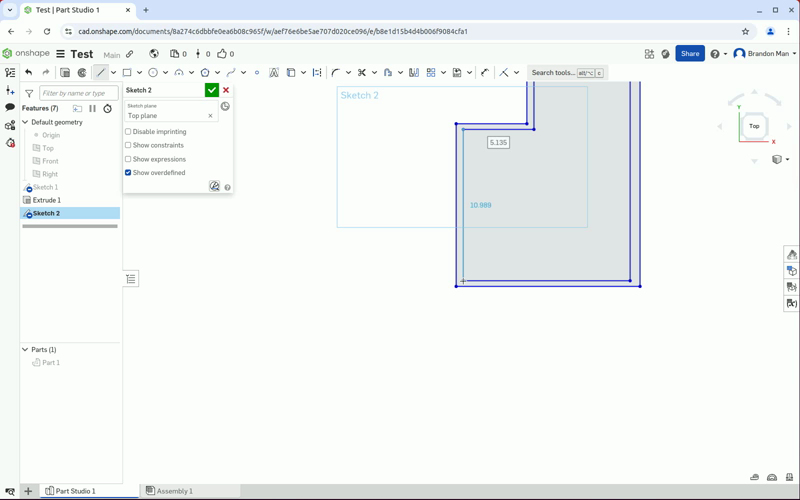
scroll(6)
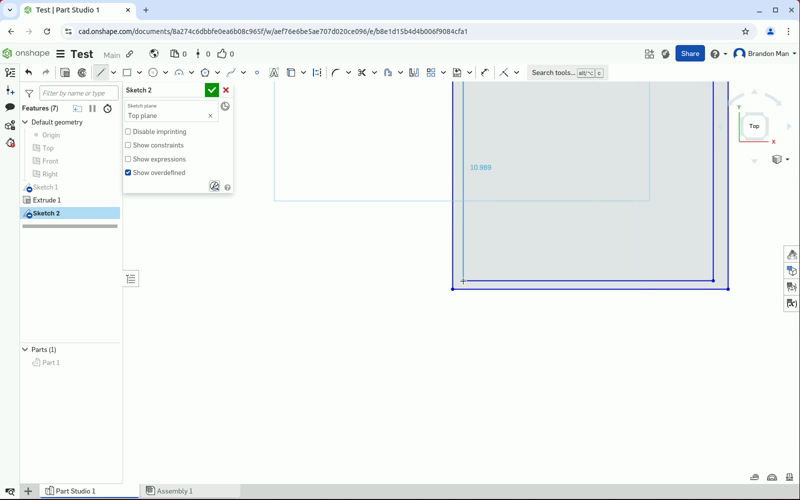
scroll(6)
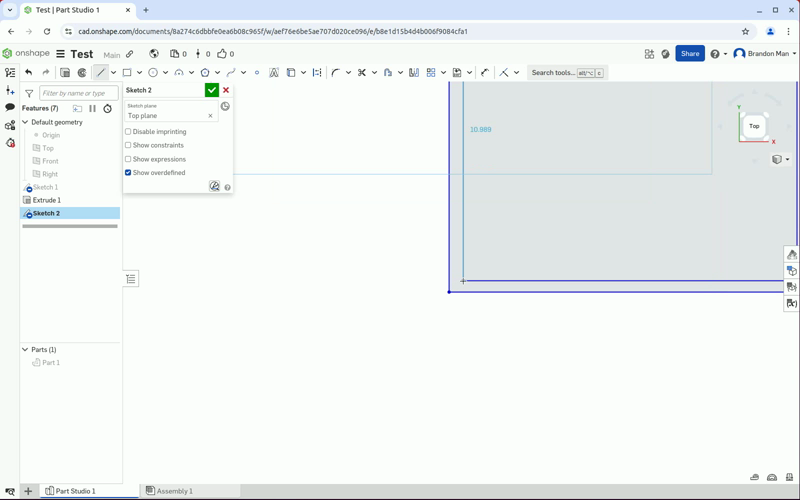
scroll(6)
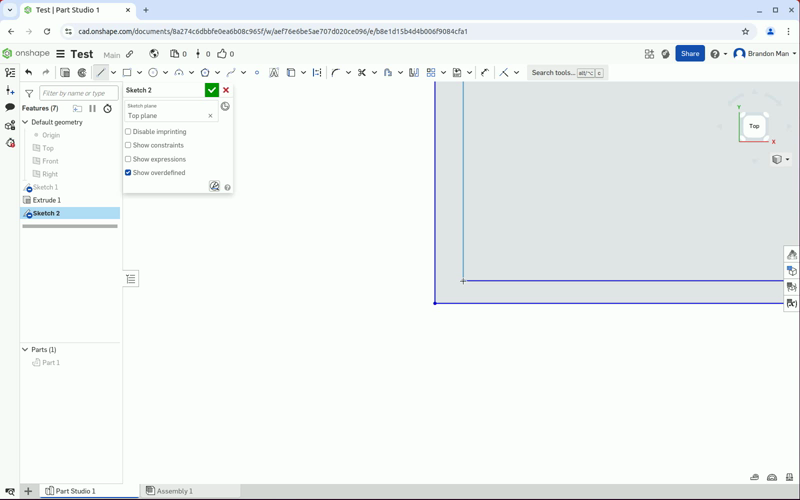
key_up(shift)
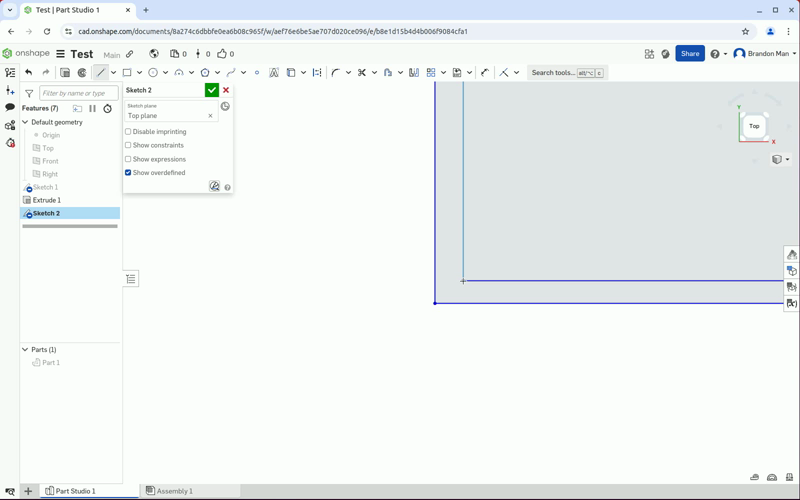
click(463, 280)
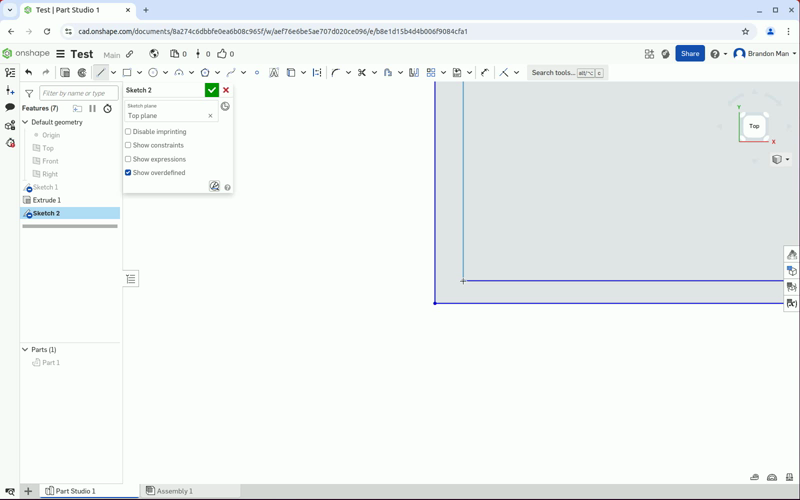
scroll(-6)
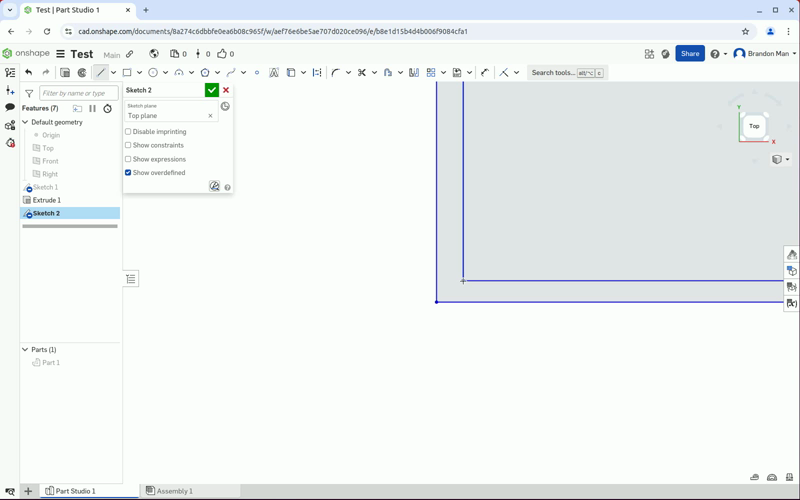
scroll(-6)
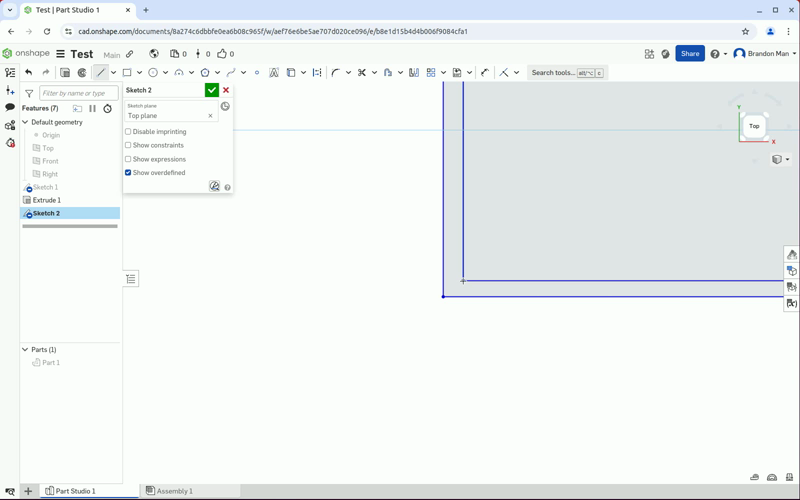
scroll(-6)
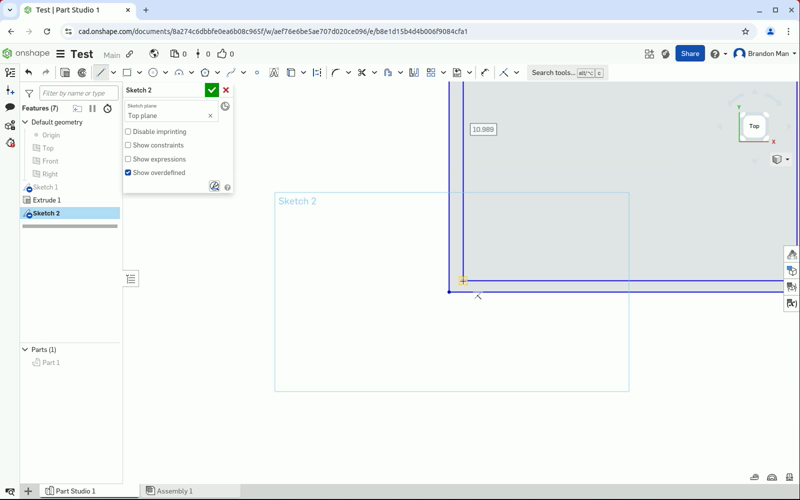
scroll(-6)
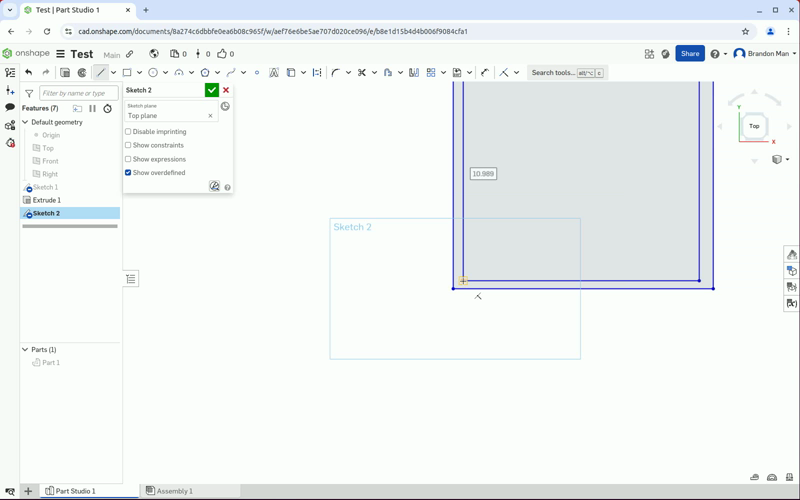
scroll(-6)
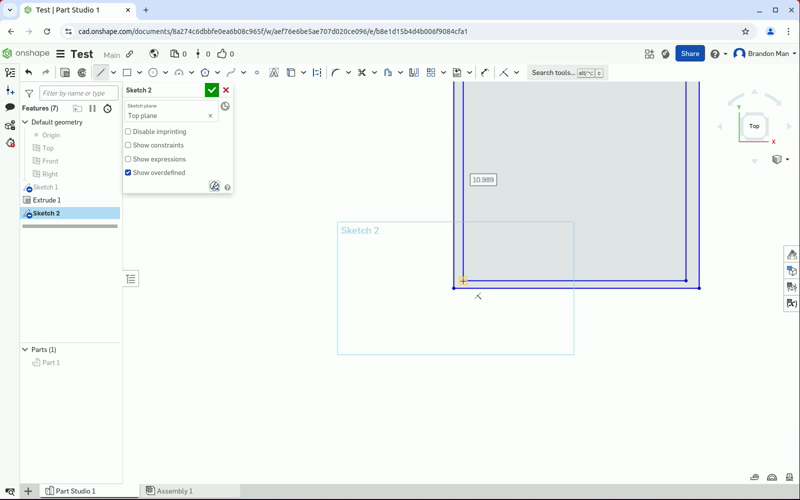
scroll(-6)
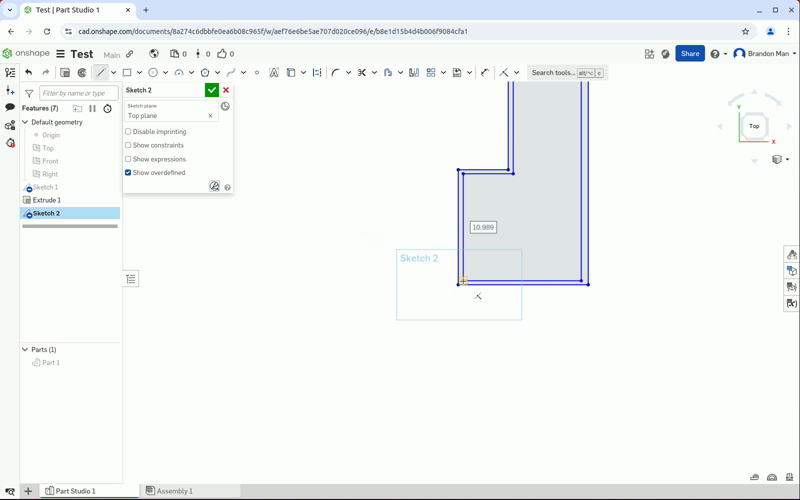
scroll(-6)
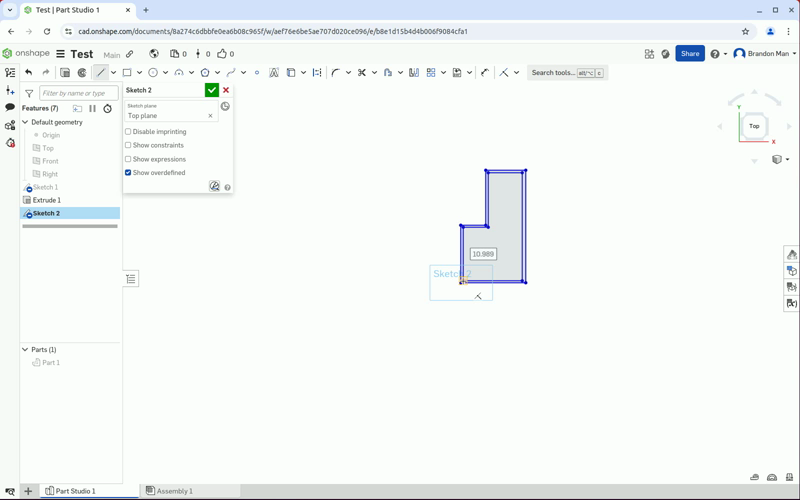
key(esc)
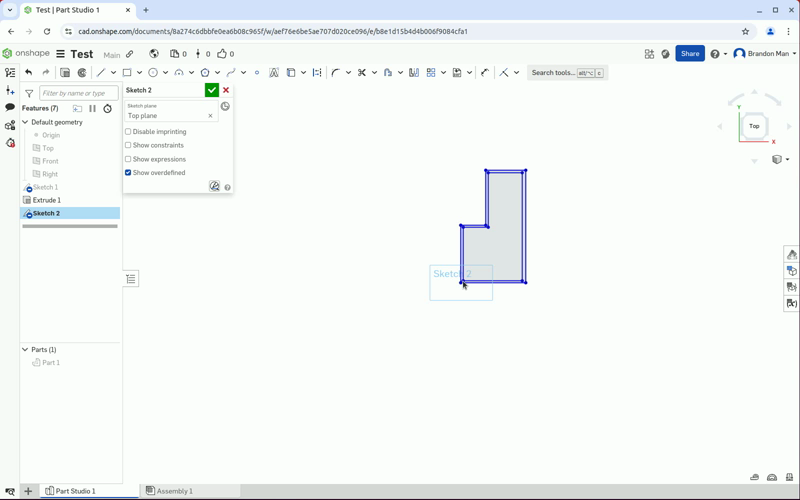
mouse_move(525, 178)
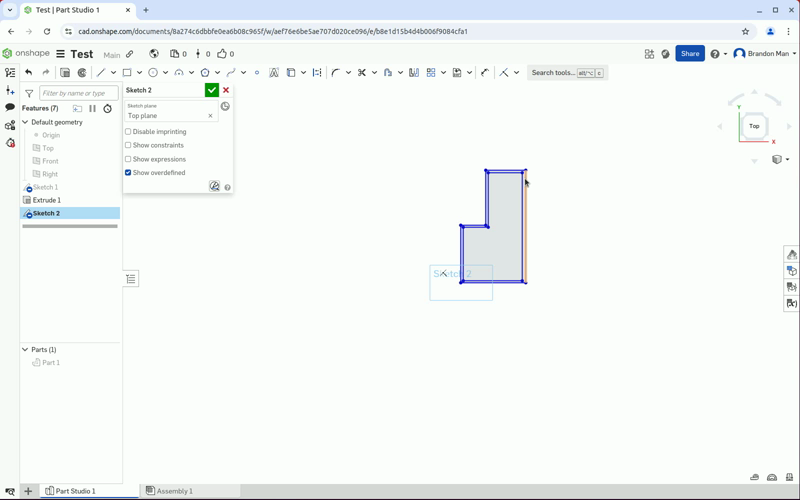
scroll(6)
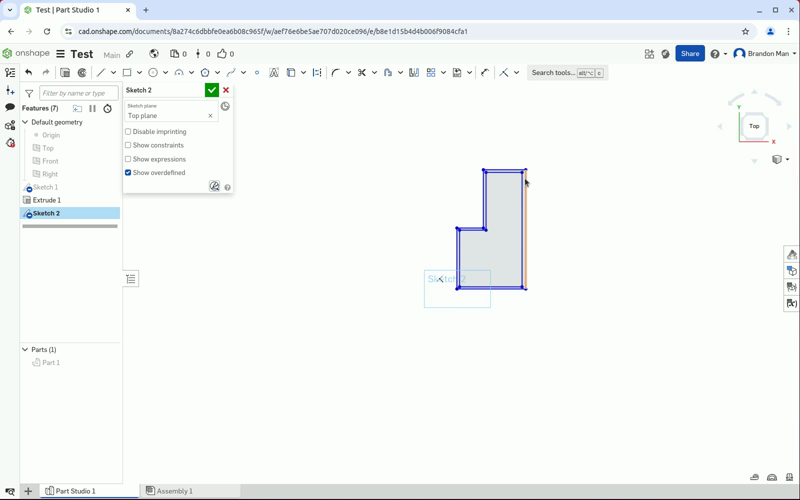
scroll(6)
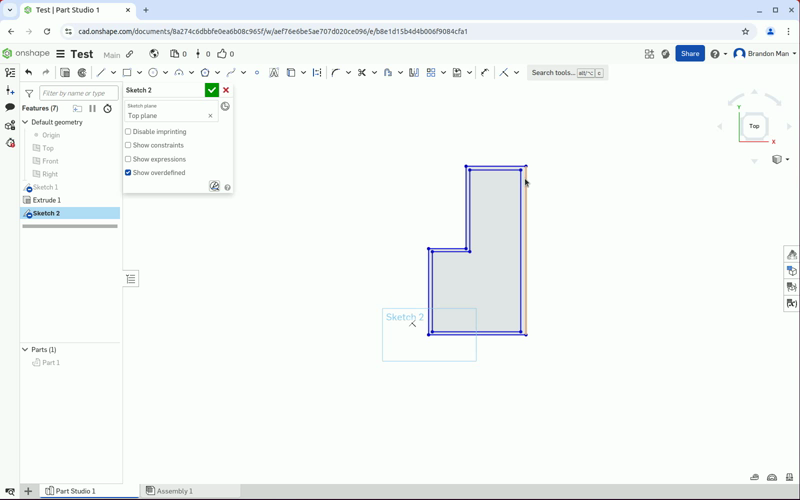
scroll(6)
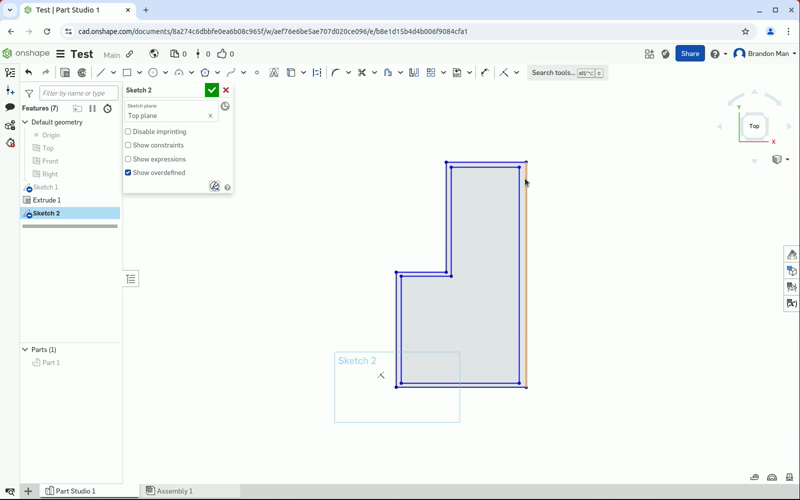
scroll(6)
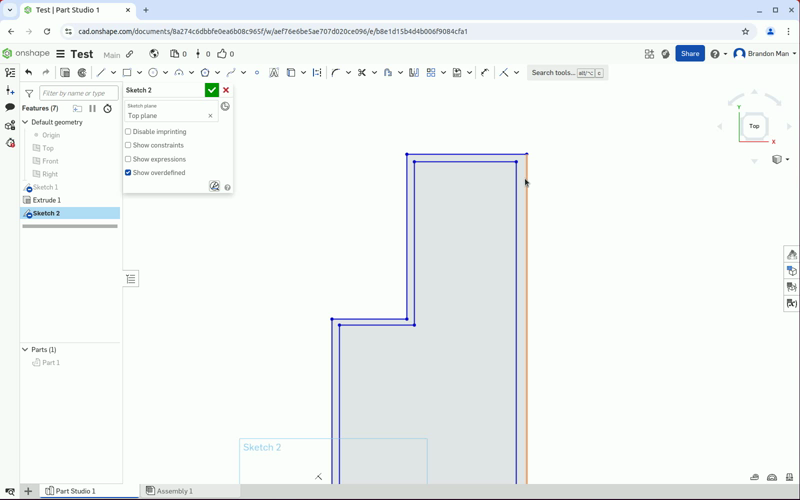
scroll(6)
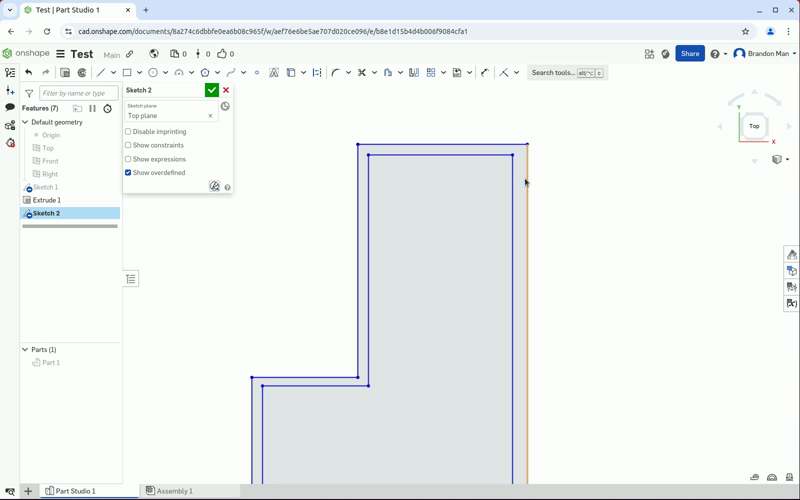
scroll(6)
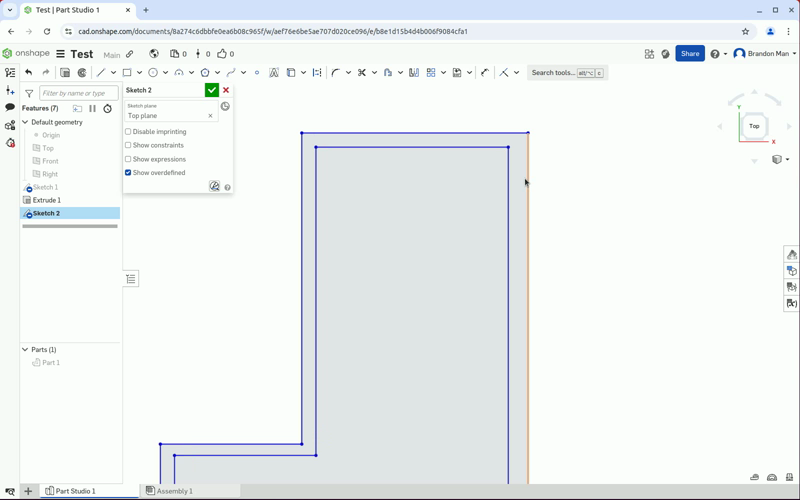
scroll(6)
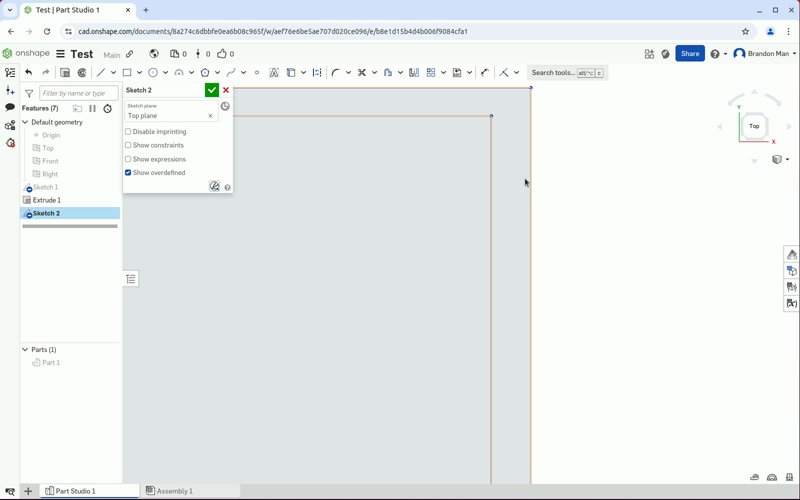
click(525, 178)
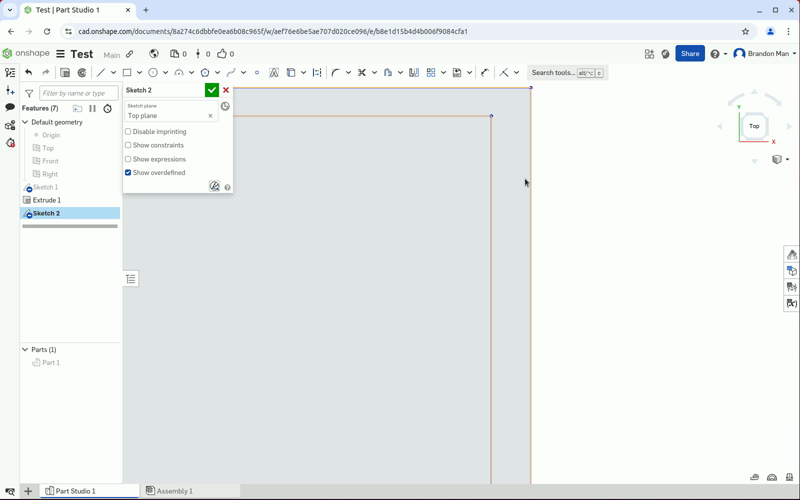
scroll(-6)
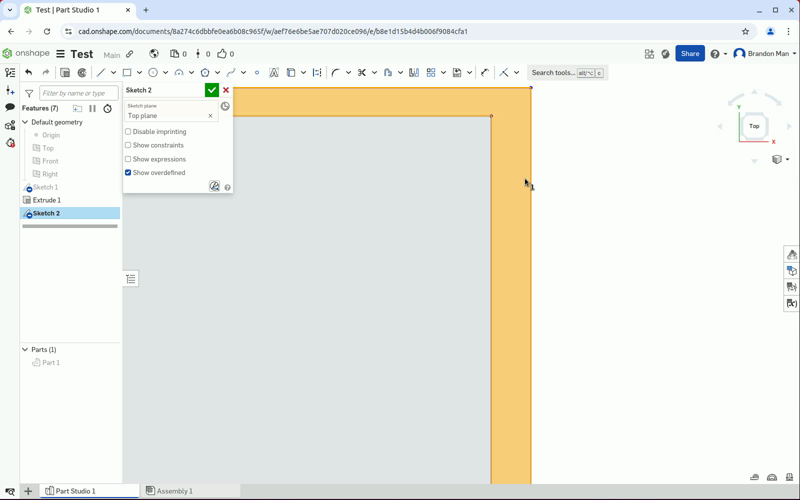
scroll(-6)
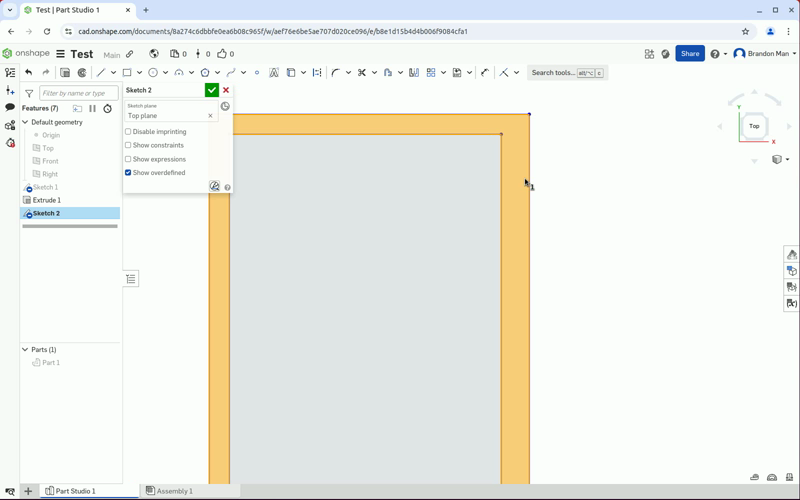
scroll(-6)
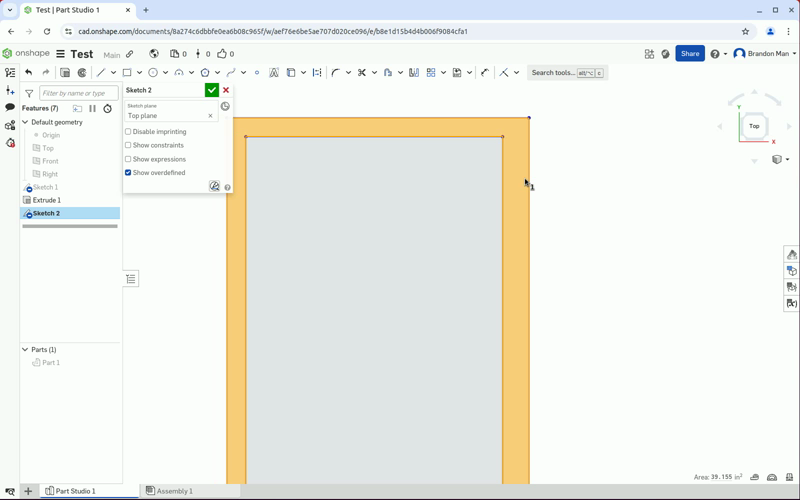
scroll(-6)
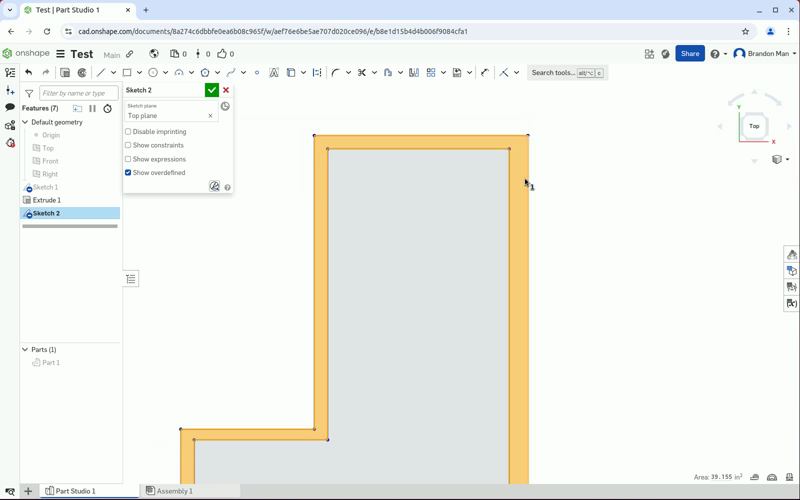
scroll(-6)
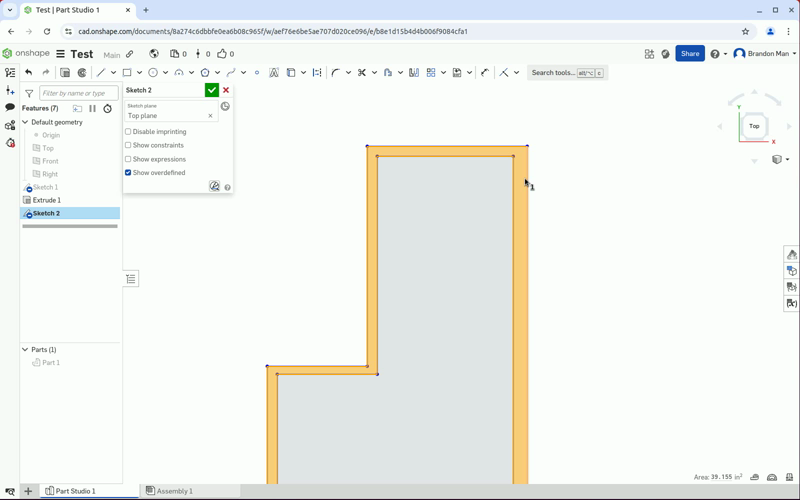
scroll(-6)
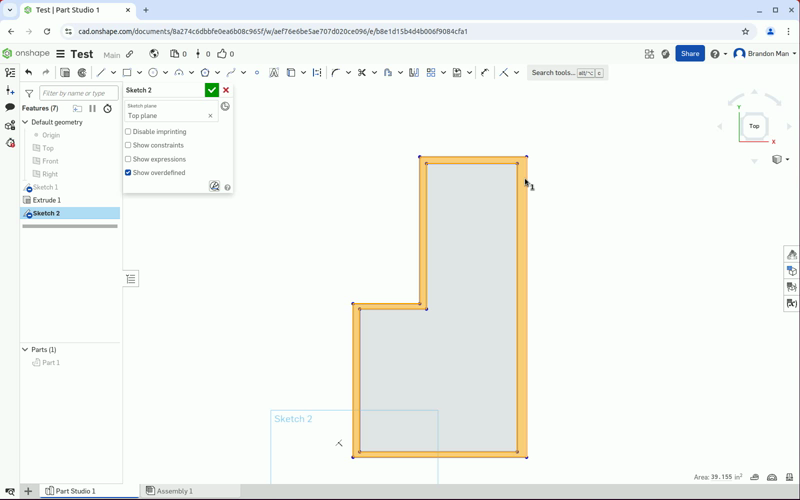
scroll(-6)
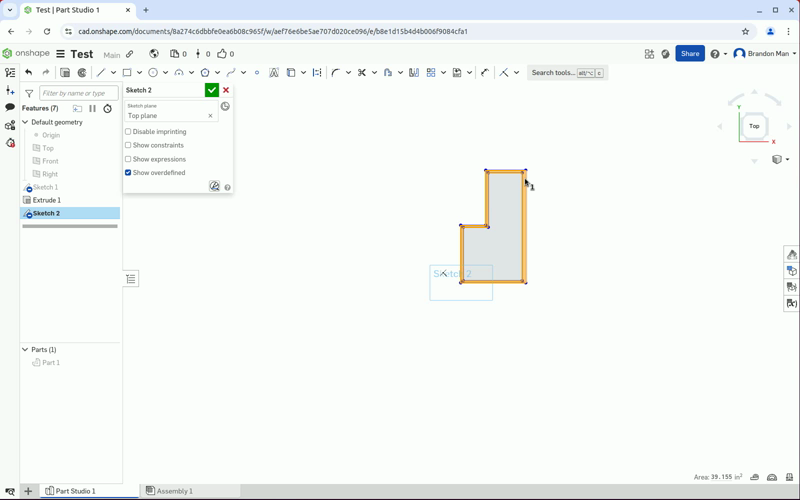
mouse_move(73, 352)
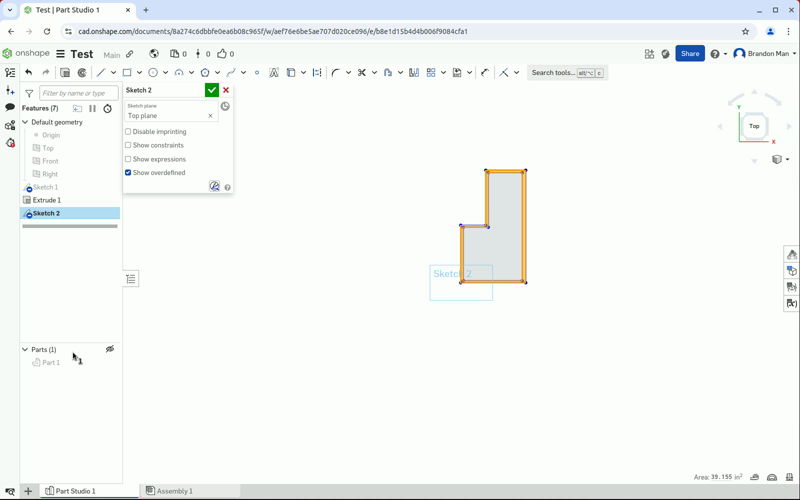
key(shift+y)
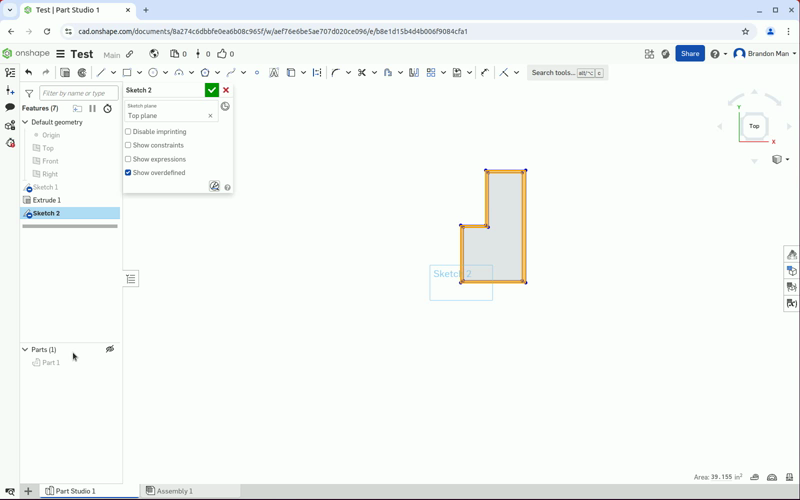
key(shift+e)
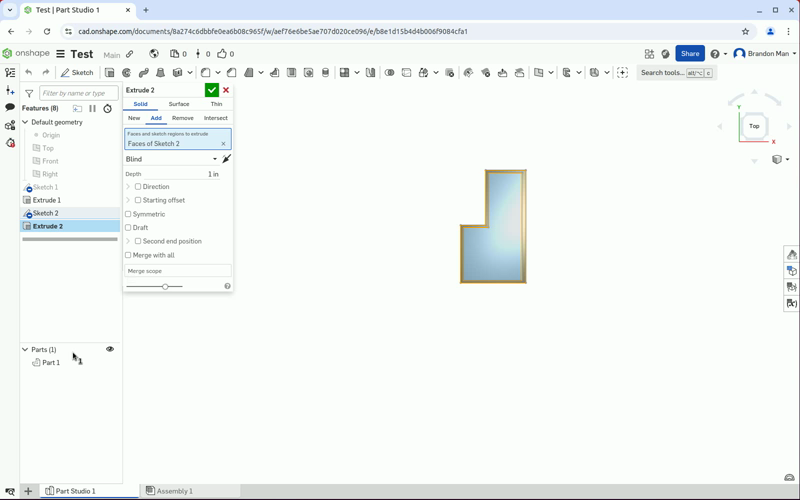
mouse_move(143, 106)
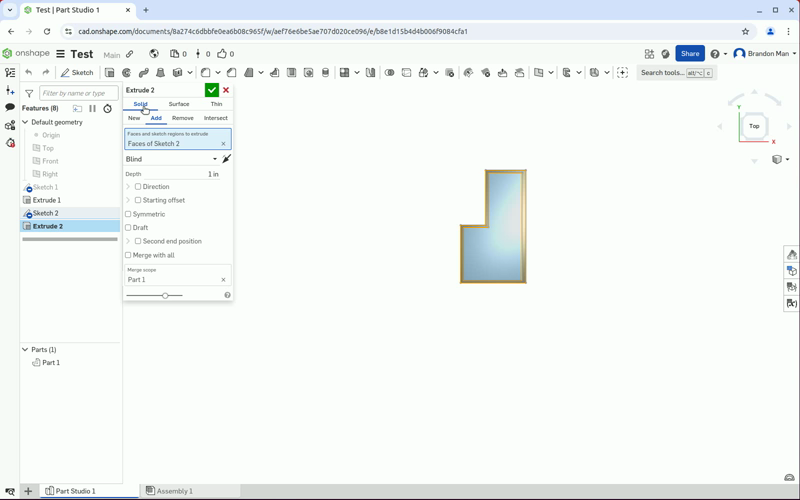
click(143, 106)
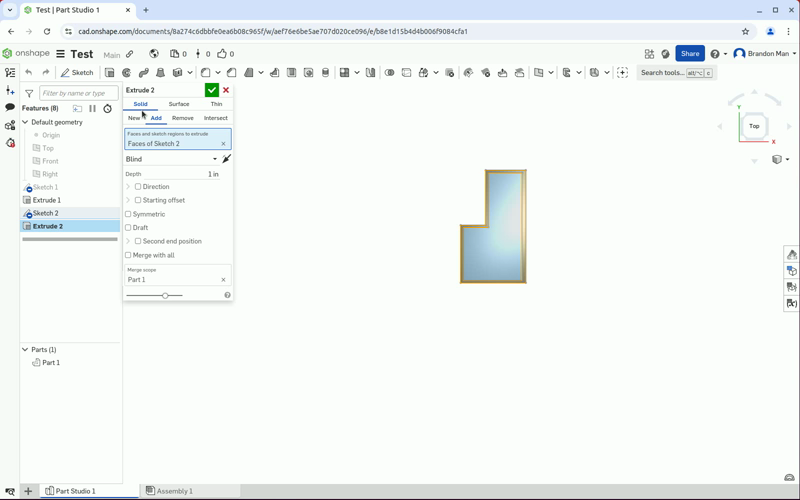
mouse_move(137, 120)
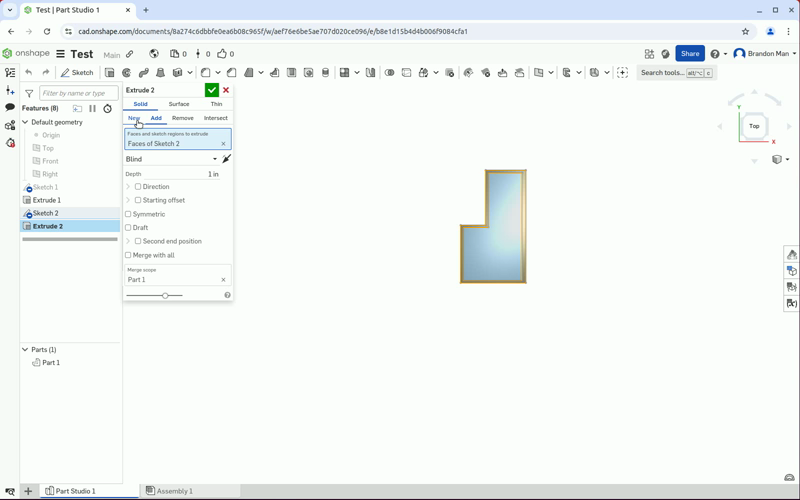
click(137, 120)
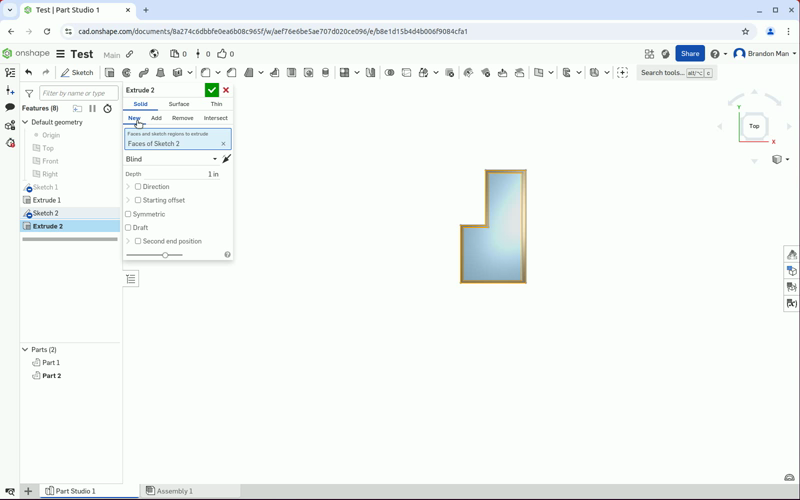
key(tab, 4)
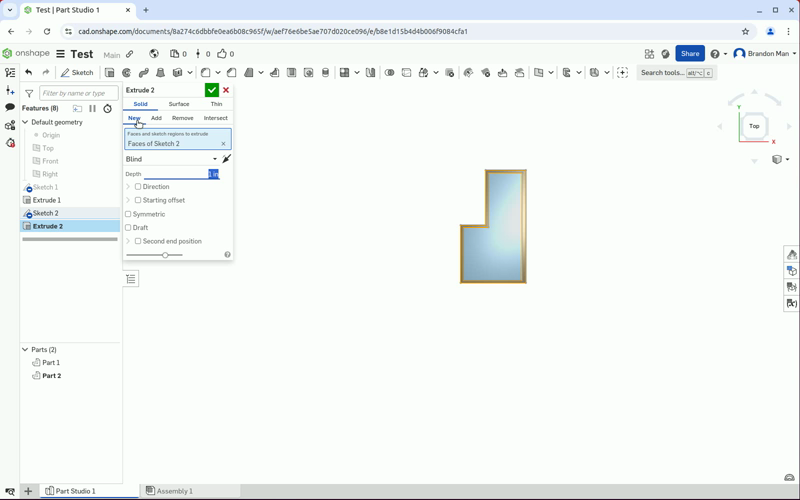
text(8.184)
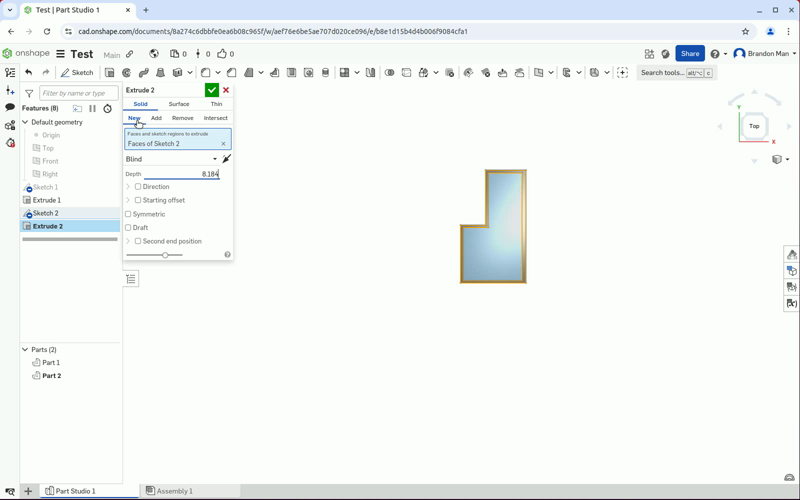
key(enter)
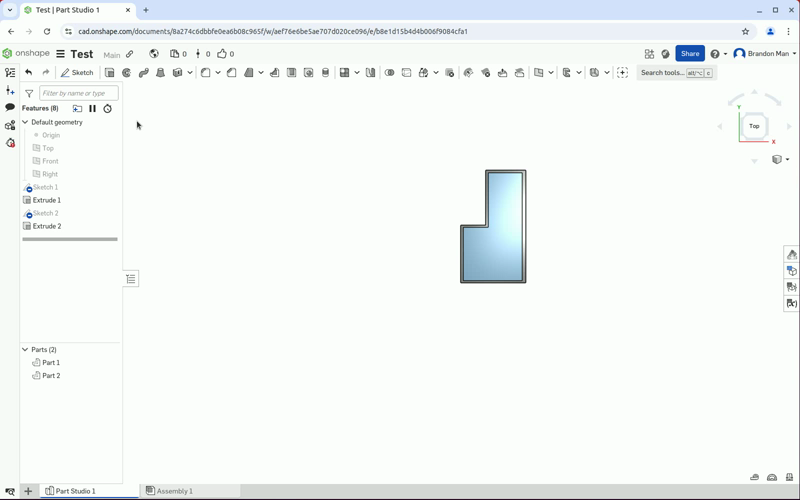
key(shift+h)
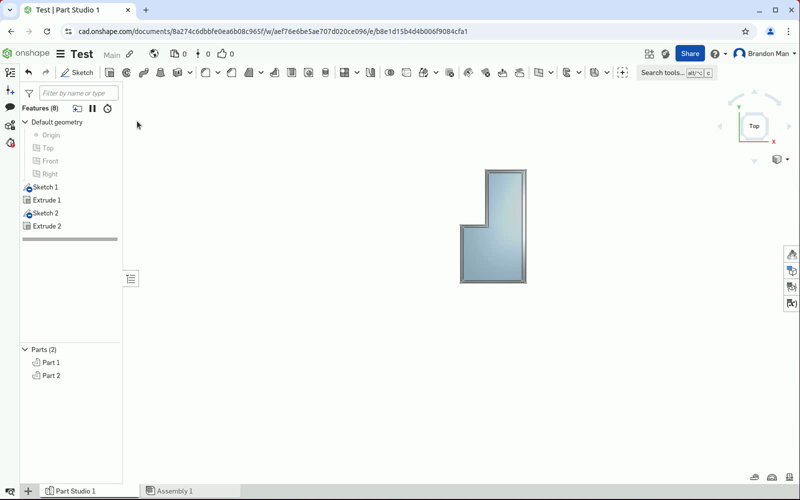
key(shift+h)
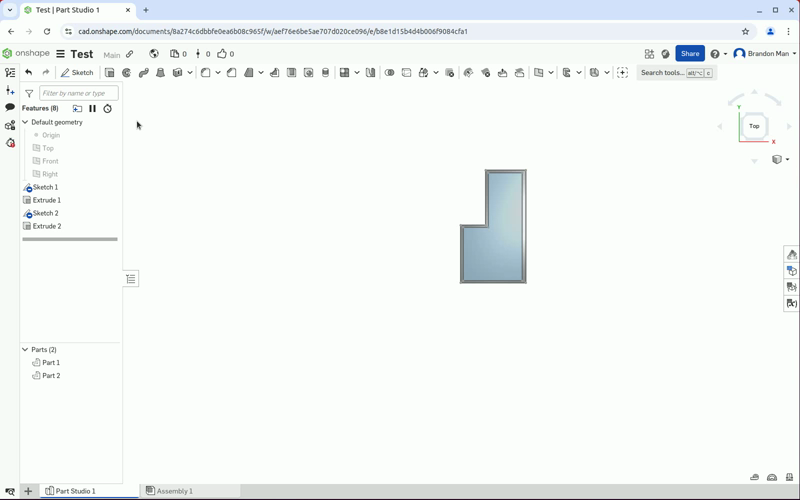
key(shift+7)
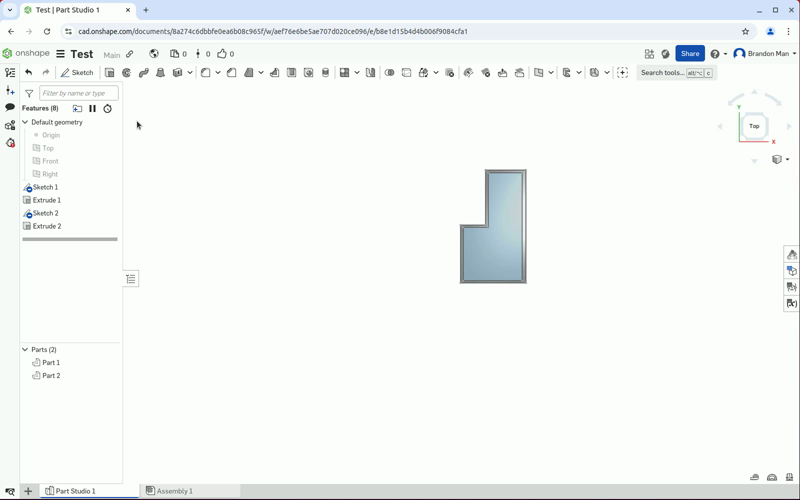
key(up, 3)
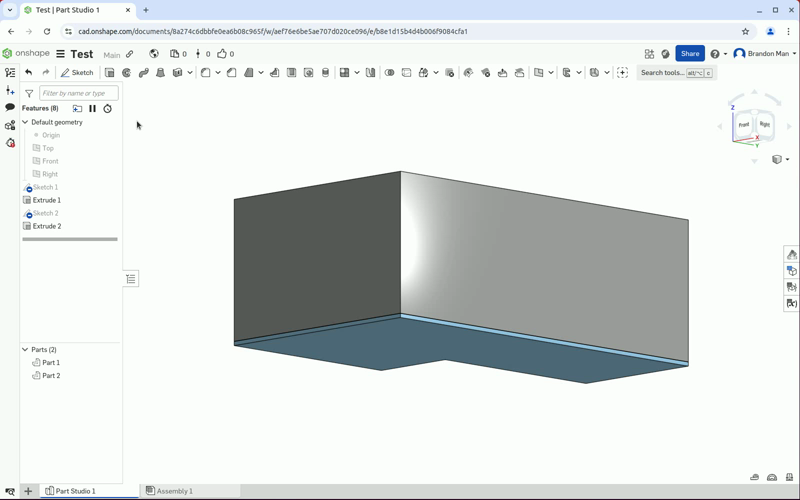
key(left, 3)
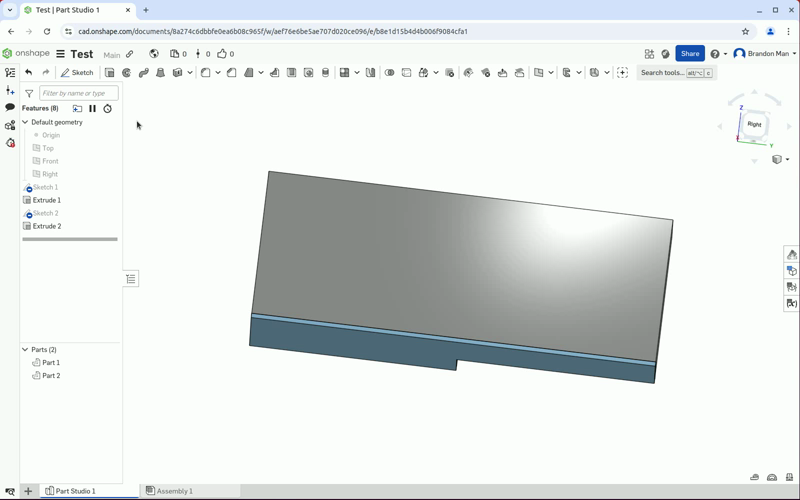
key(right, 3)
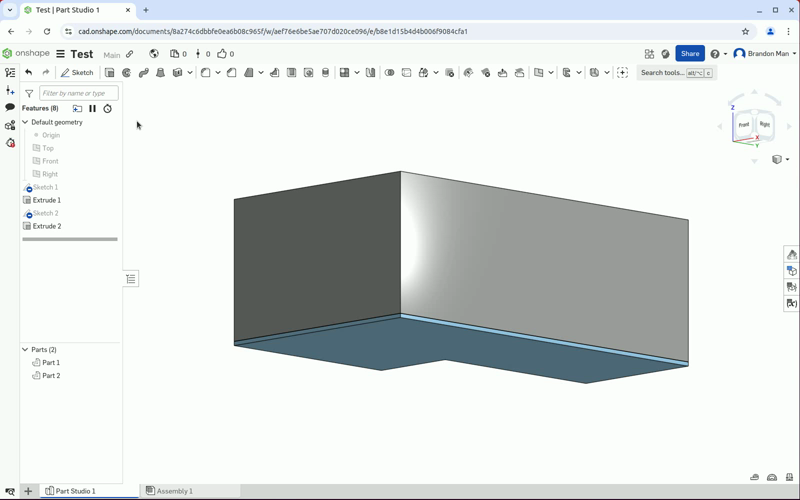
key(down, 3)
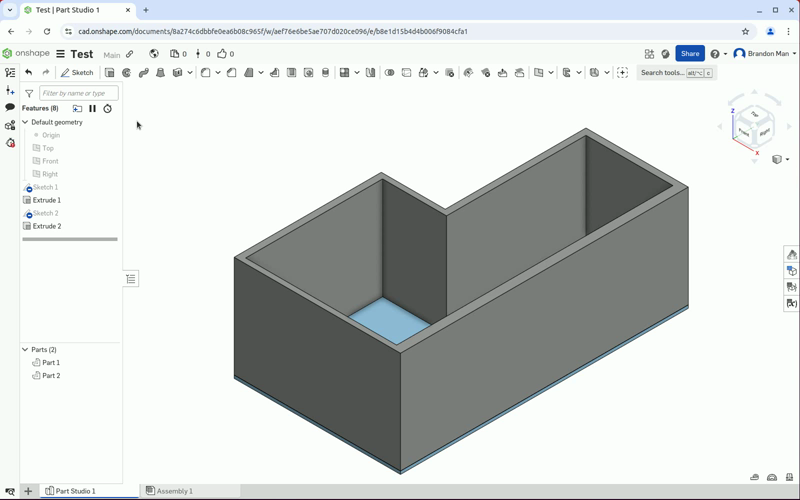
mouse_move(73, 189)
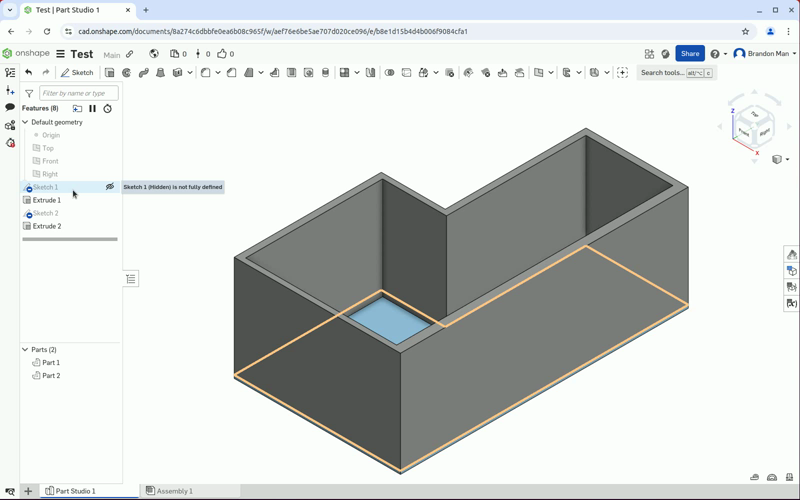
click(73, 189)